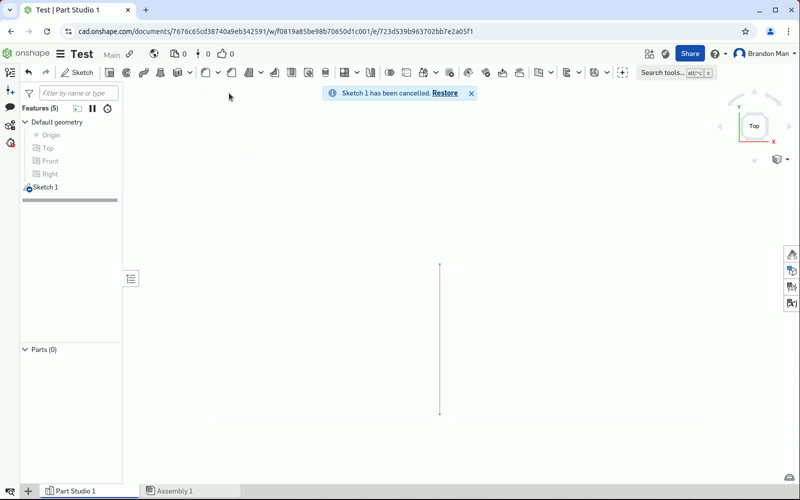
key(shift+h)
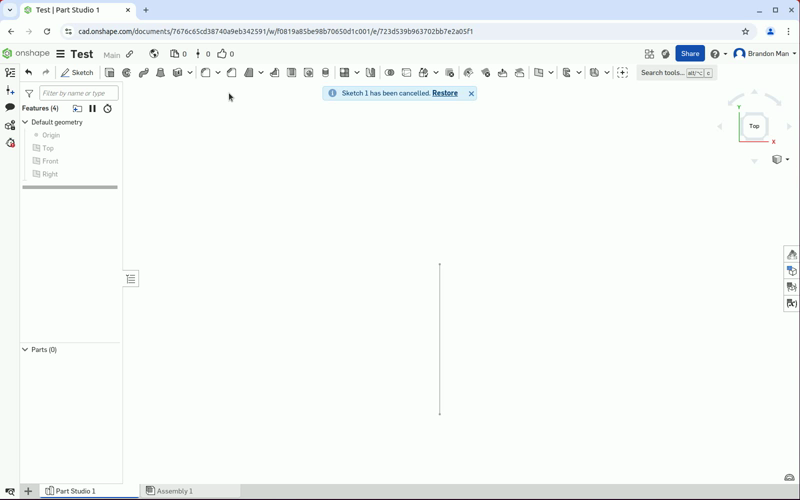
mouse_move(73, 352)
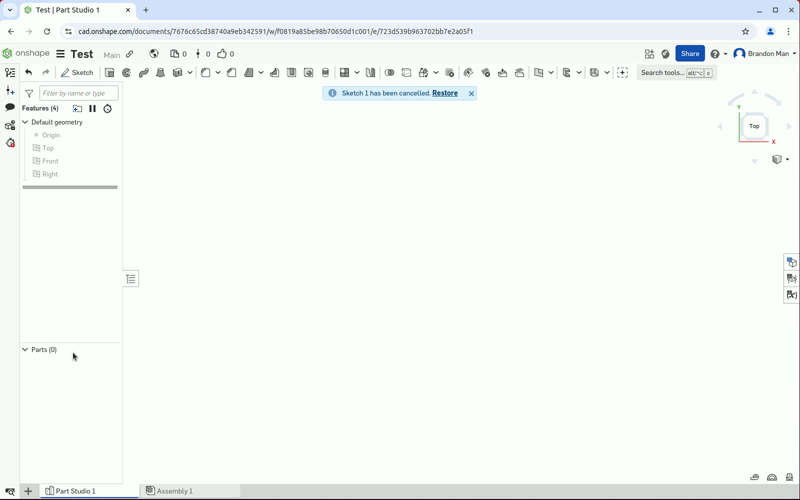
key(y)
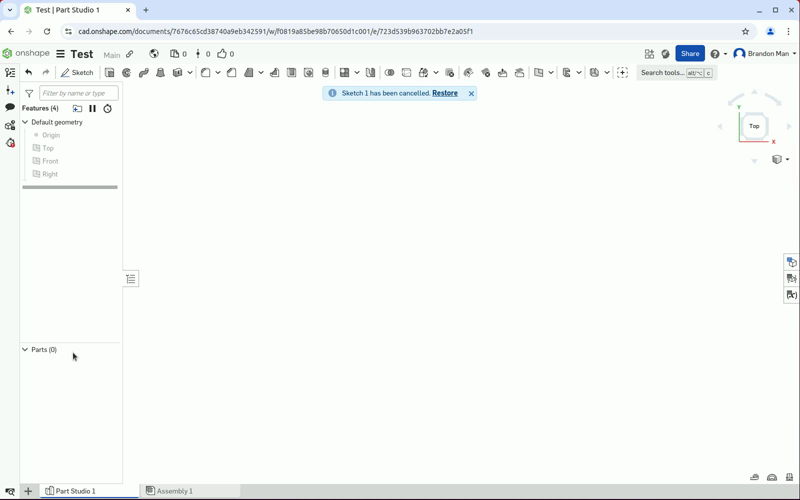
key(shift+p)
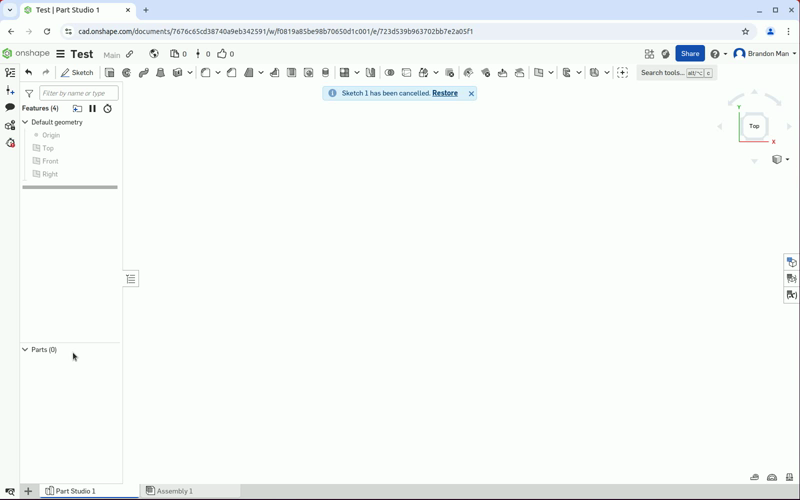
key(space)
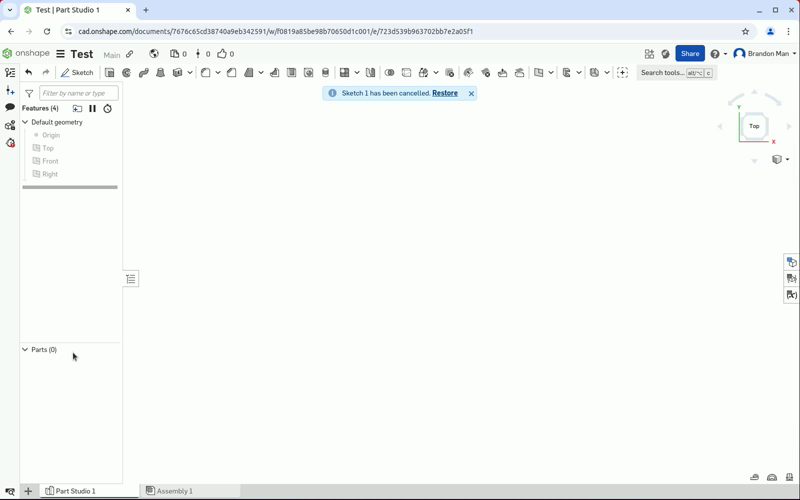
key_down(shift)
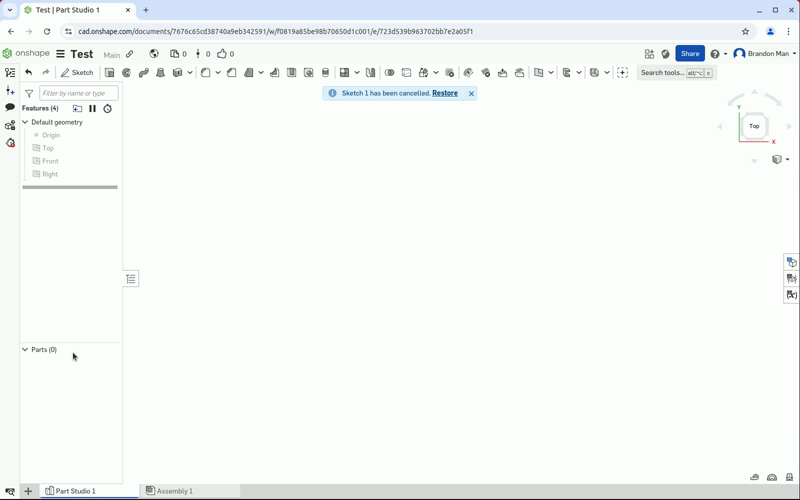
key(up)
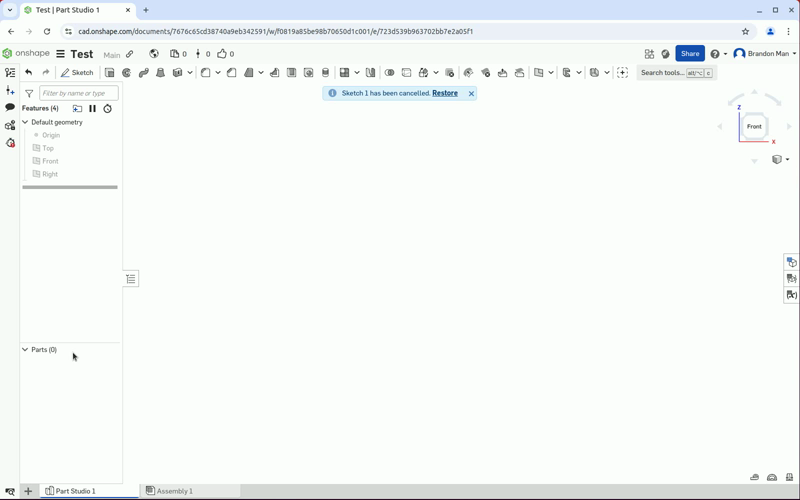
key_up(shift)
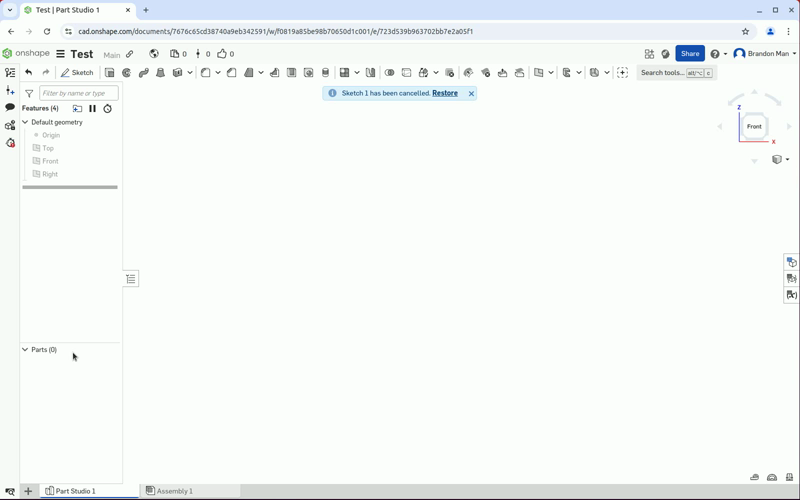
mouse_move(73, 352)
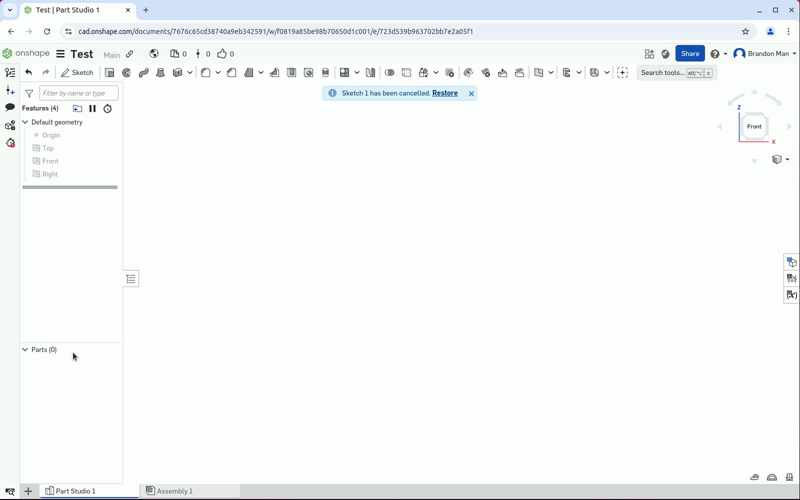
key(shift+y)
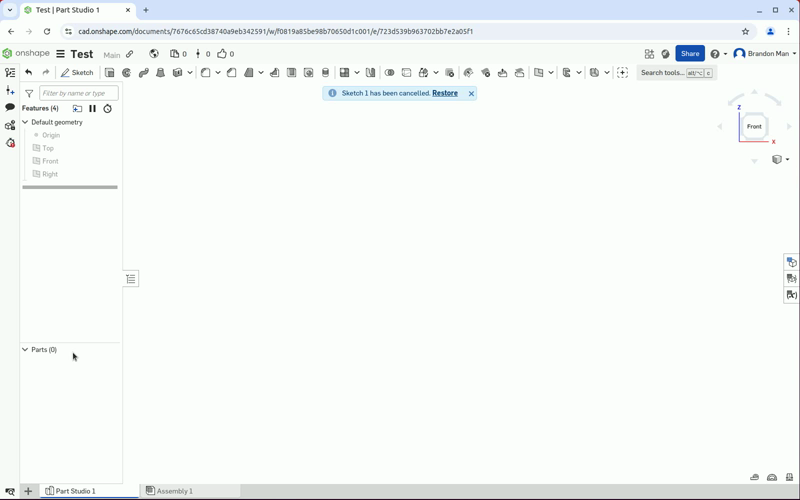
key(shift+s)
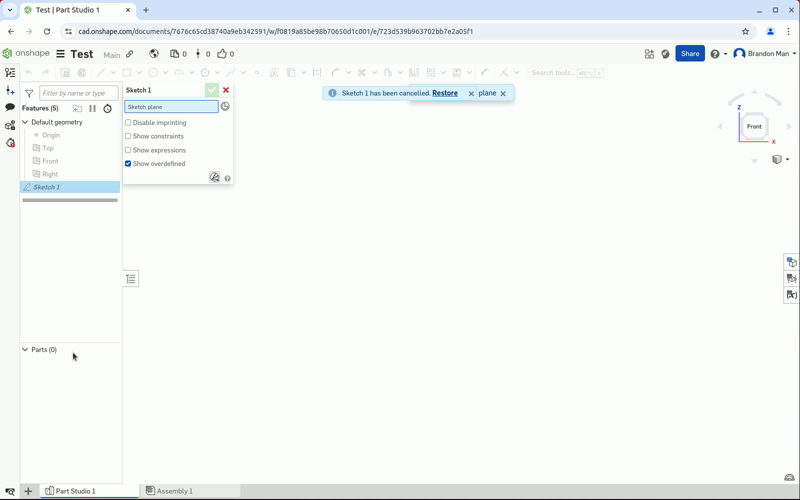
mouse_move(73, 163)
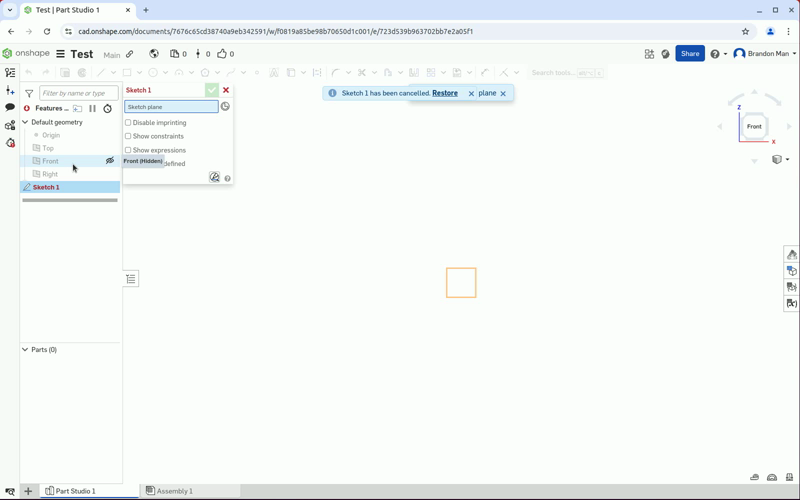
click(73, 163)
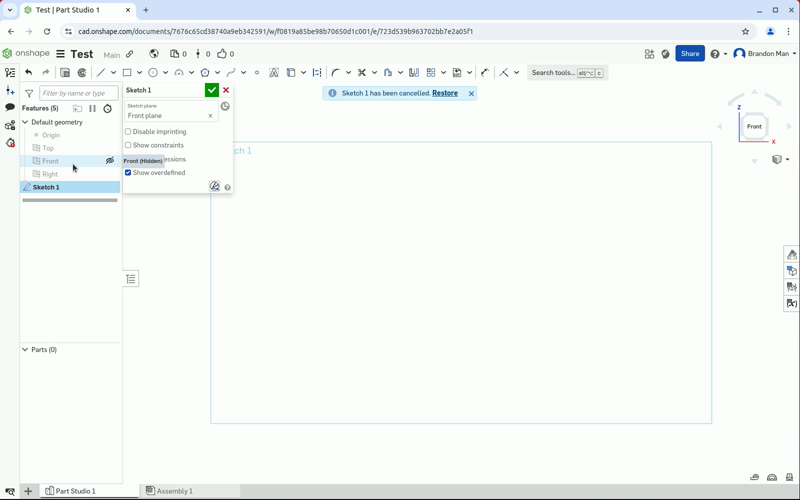
mouse_move(73, 352)
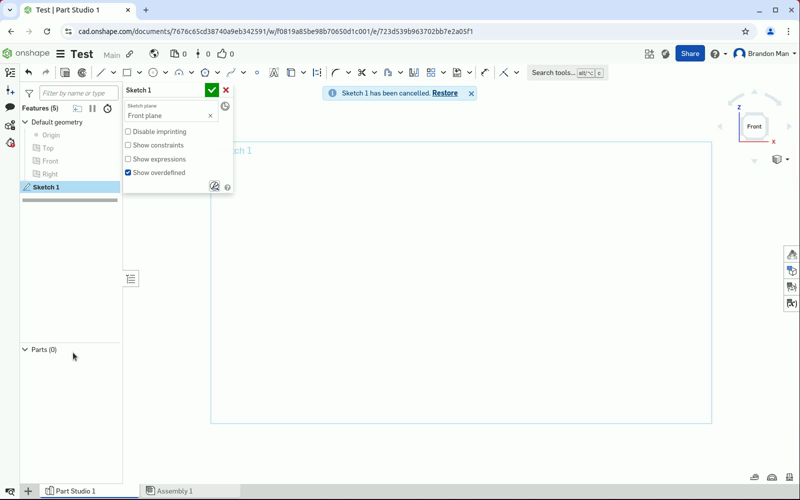
key(y)
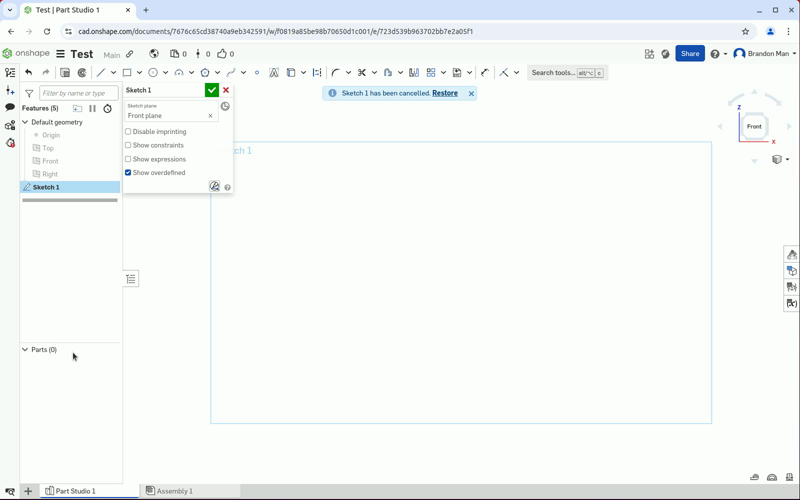
key(l)
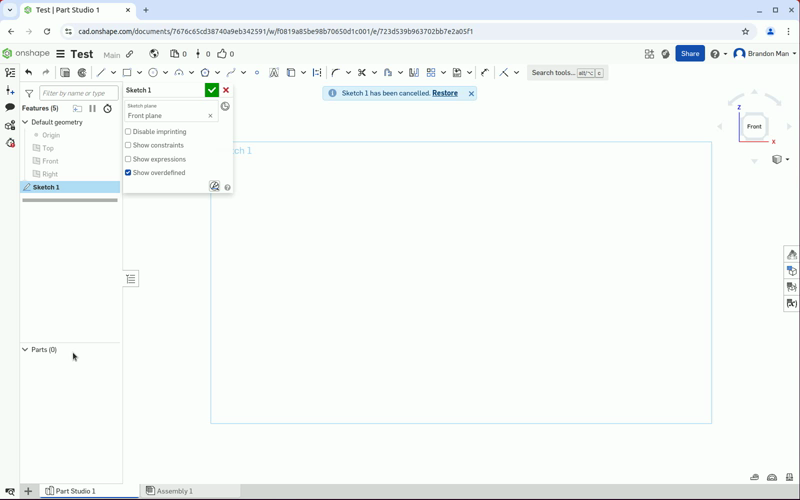
key_down(shift)
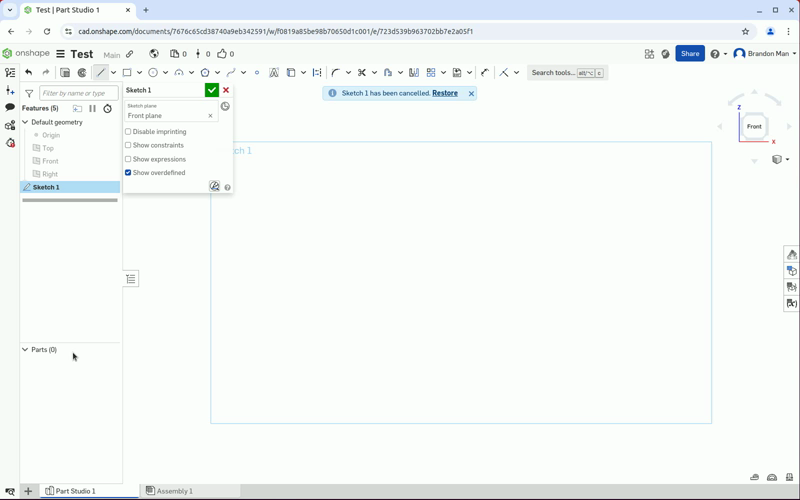
mouse_move(348, 192)
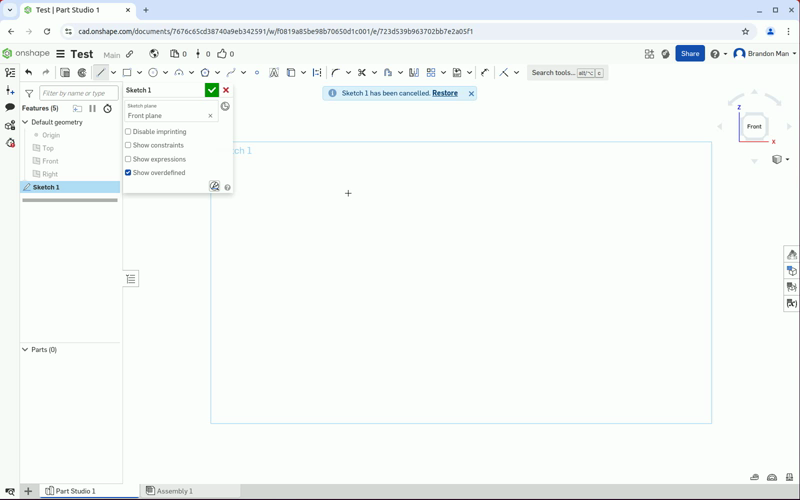
click(348, 192)
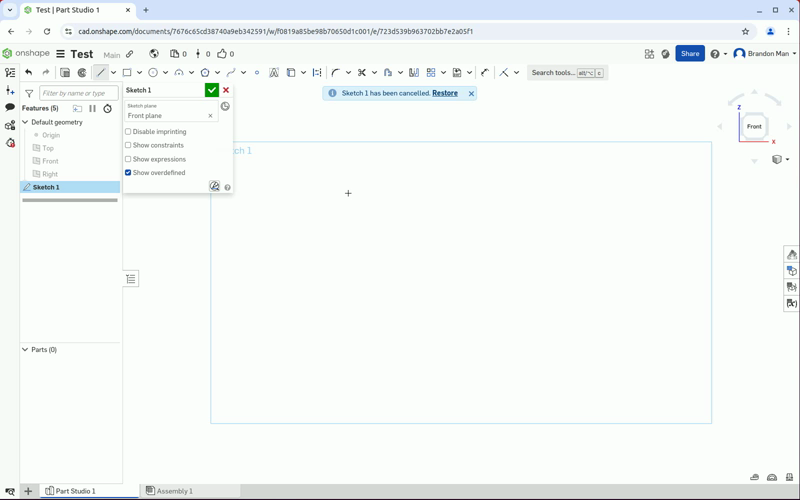
key_up(shift)
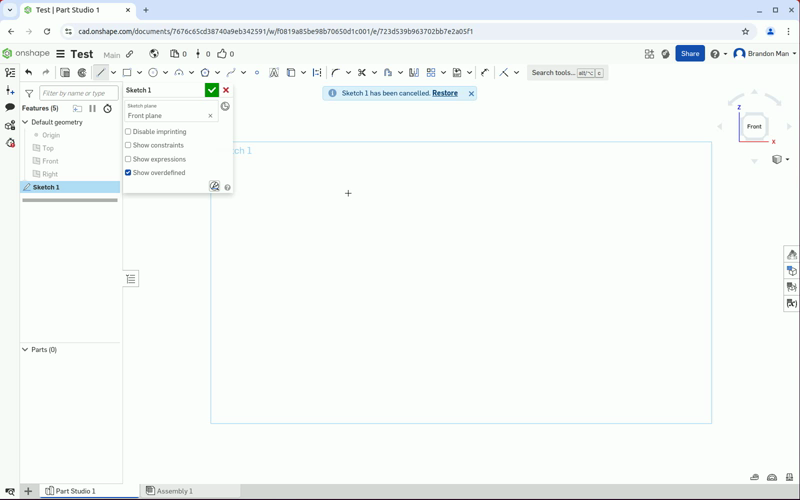
key_down(shift)
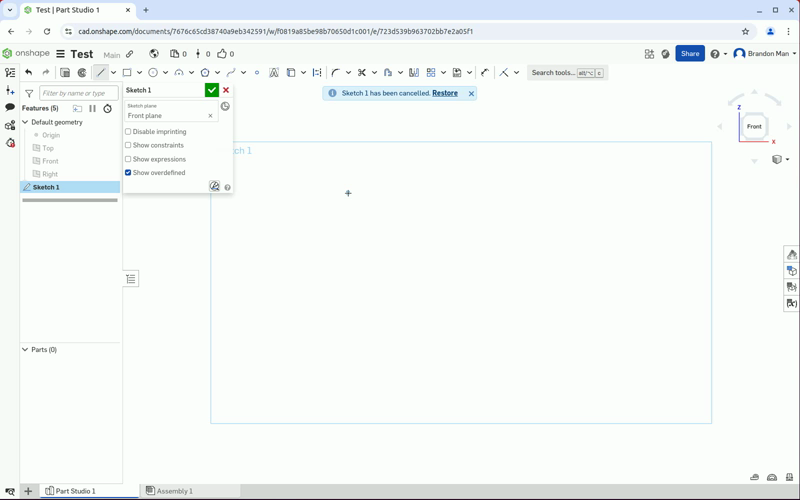
mouse_move(460, 192)
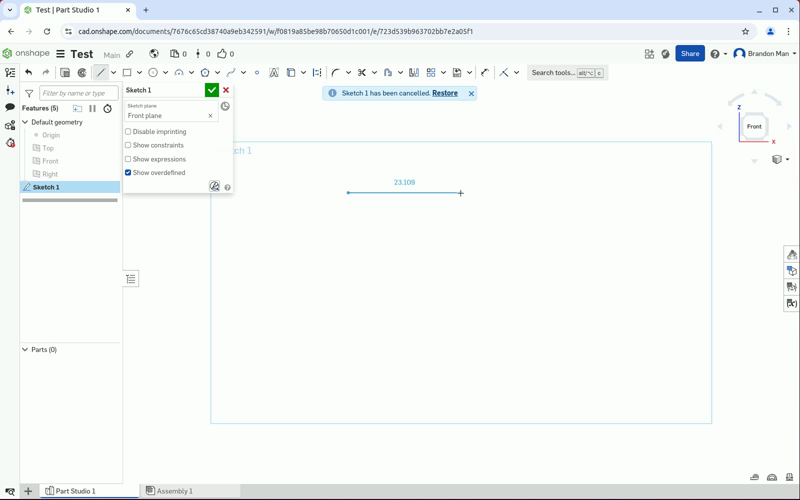
click(460, 192)
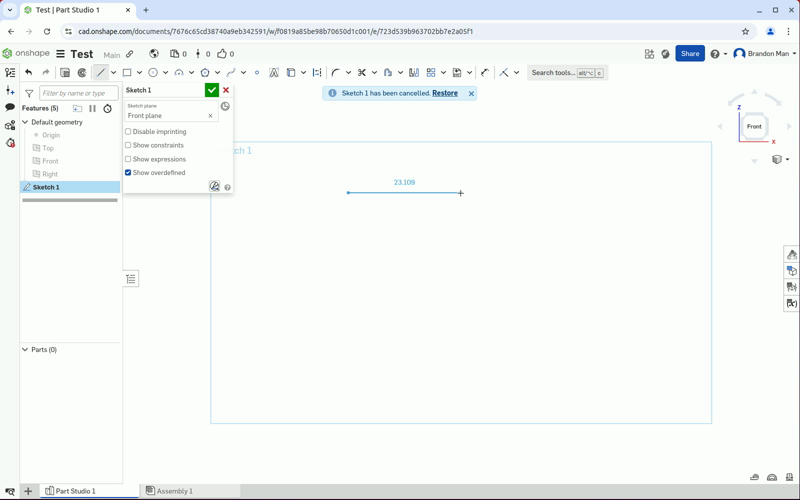
key_up(shift)
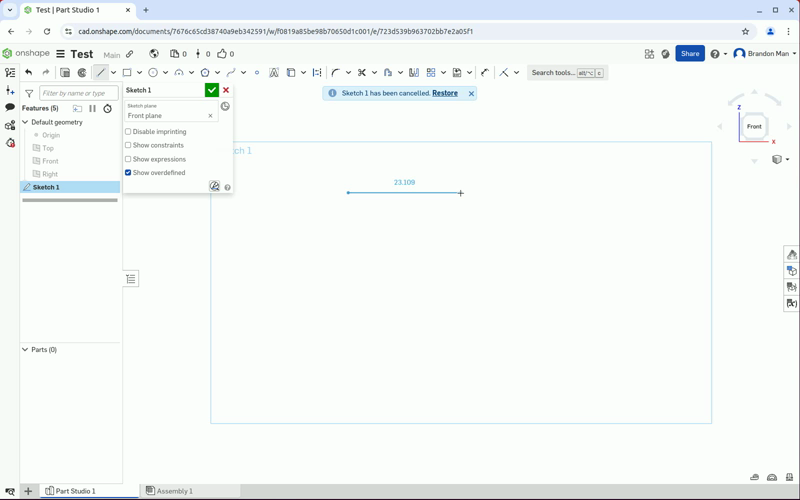
key_down(shift)
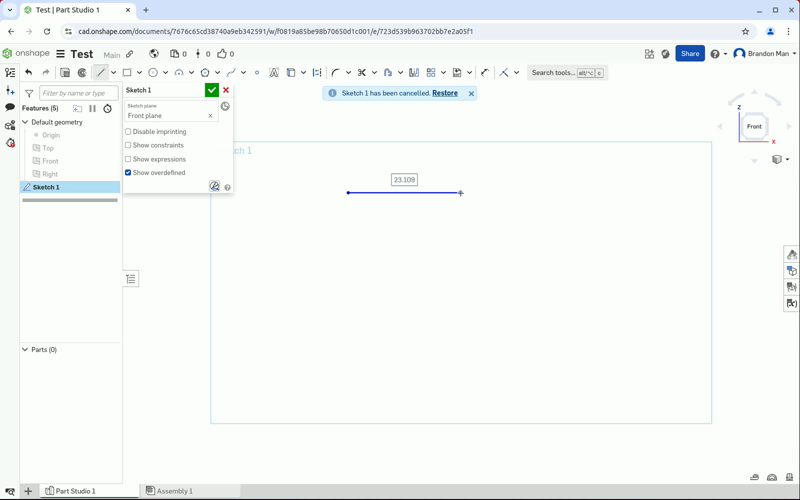
mouse_move(490, 192)
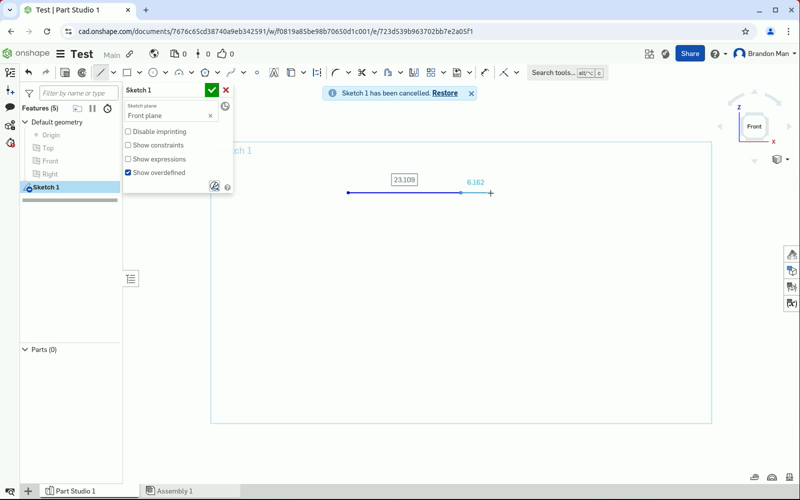
mouse_move(460, 187)
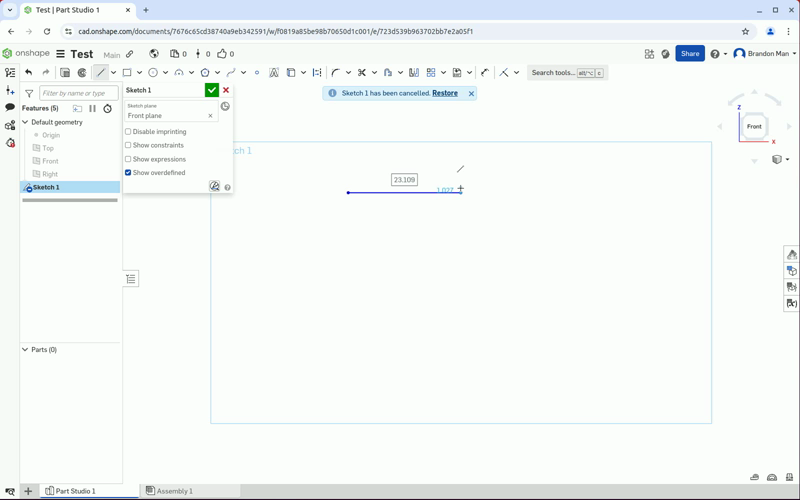
scroll(6)
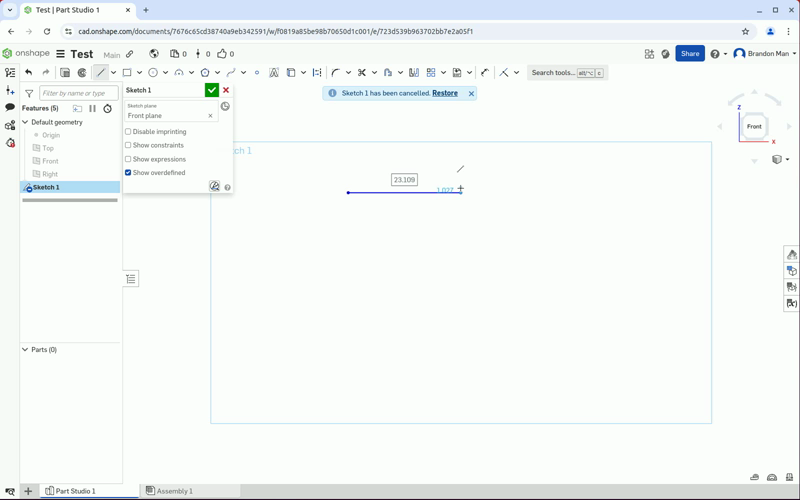
scroll(6)
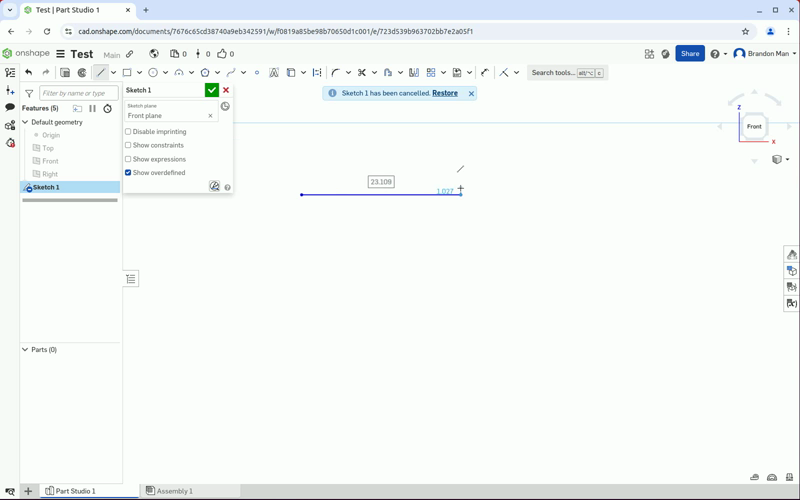
scroll(6)
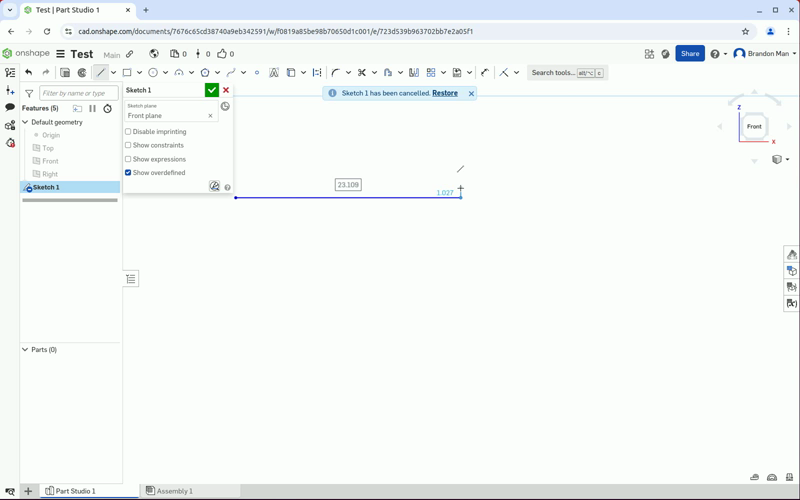
scroll(6)
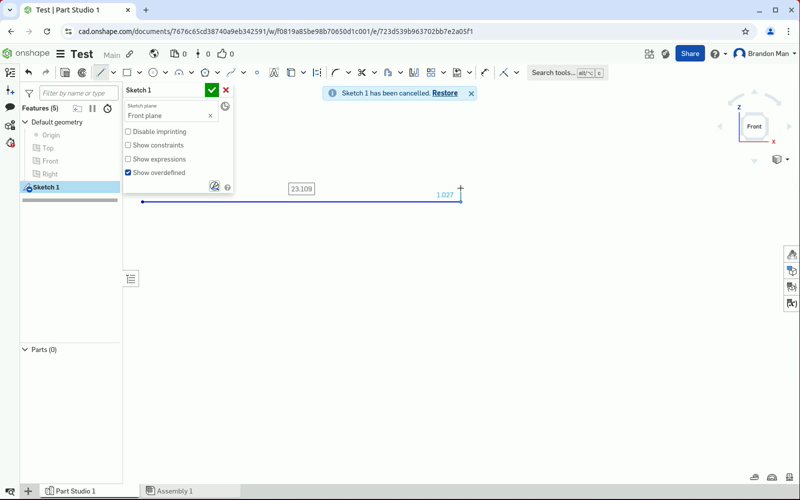
scroll(6)
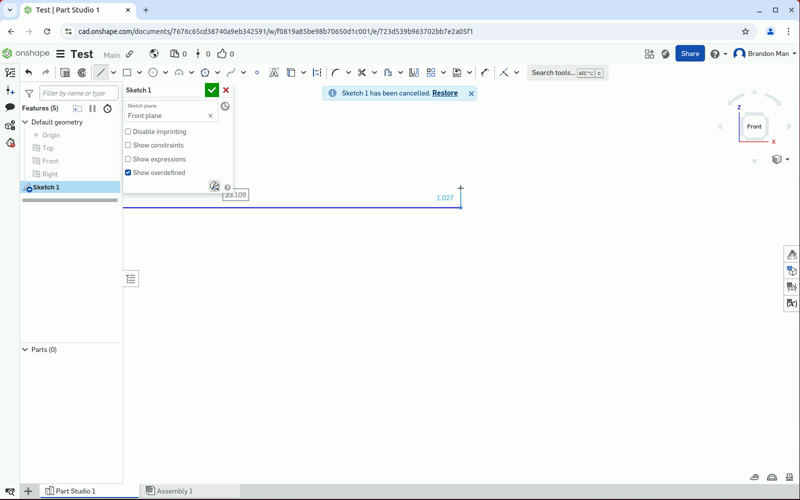
scroll(6)
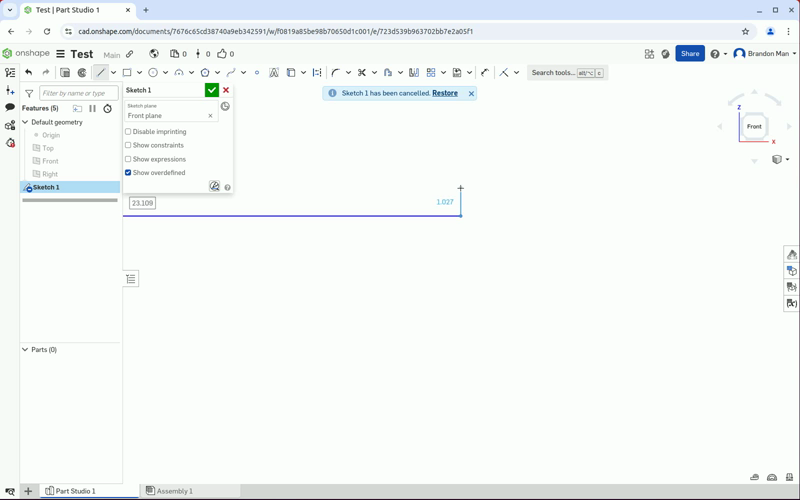
scroll(6)
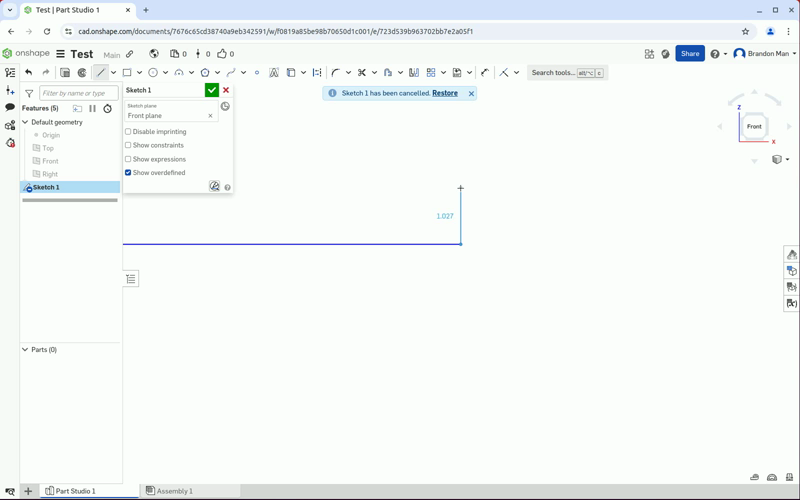
click(460, 187)
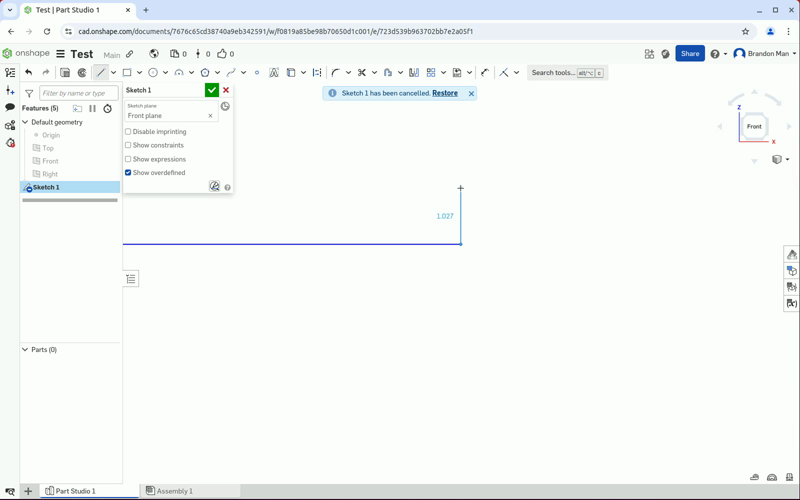
scroll(-6)
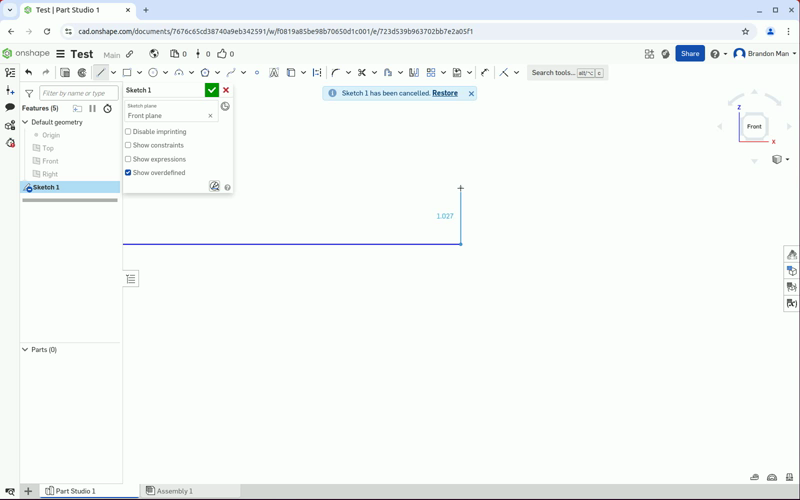
scroll(-6)
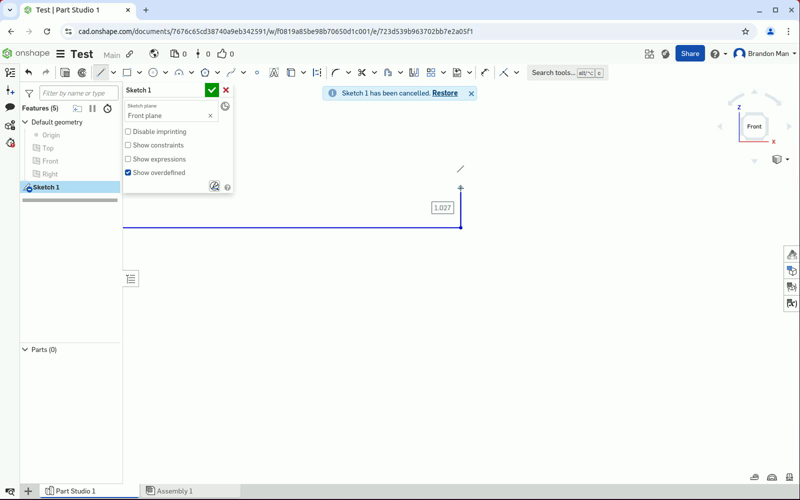
scroll(-6)
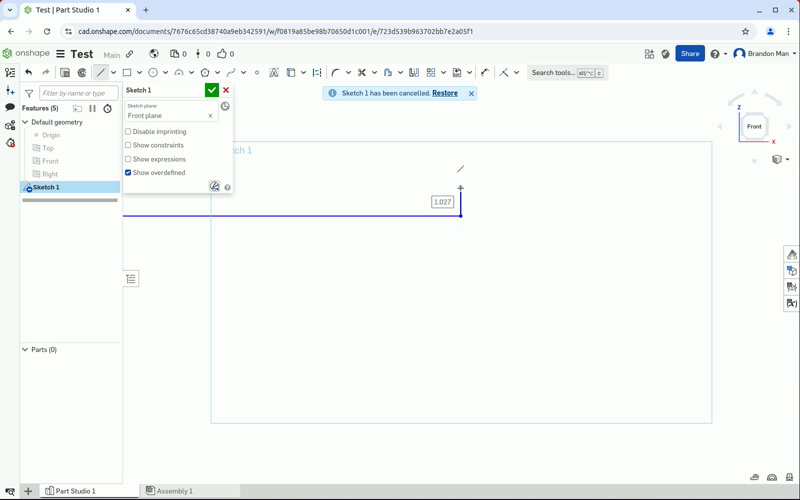
scroll(-6)
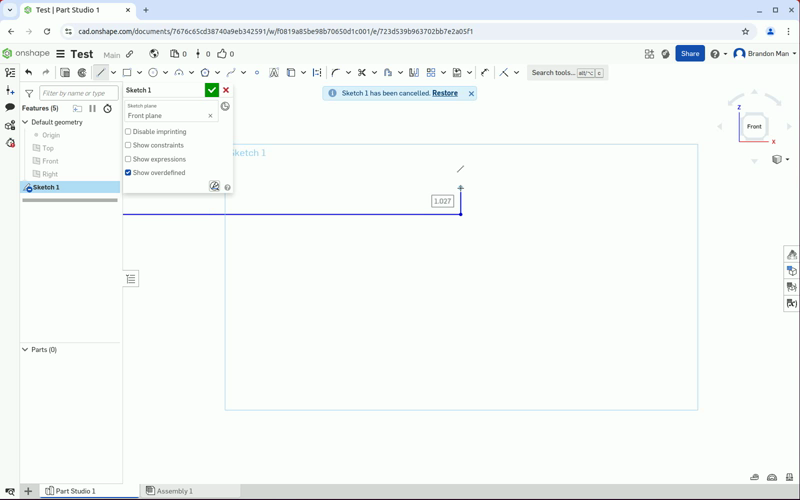
scroll(-6)
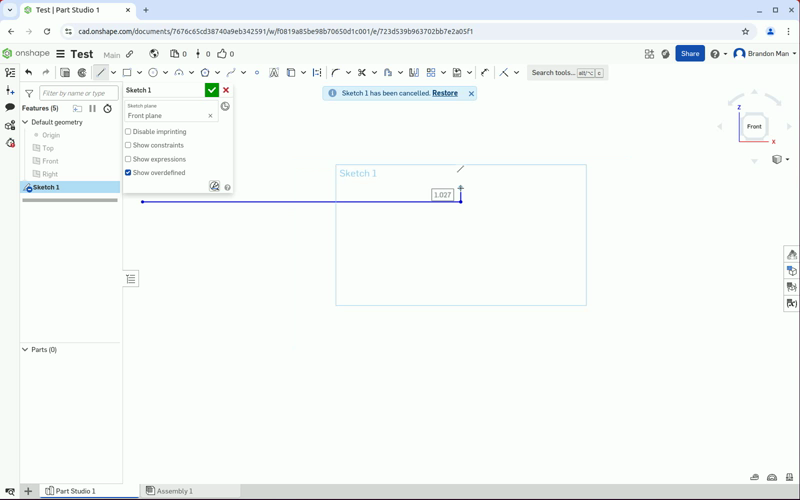
scroll(-6)
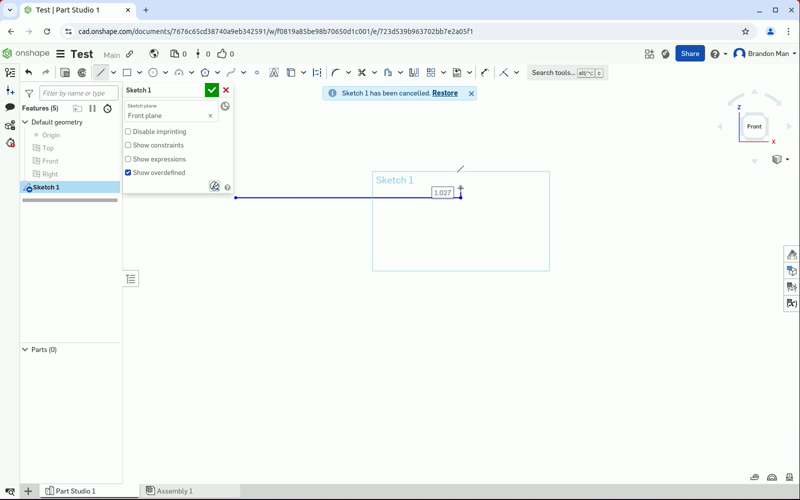
scroll(-6)
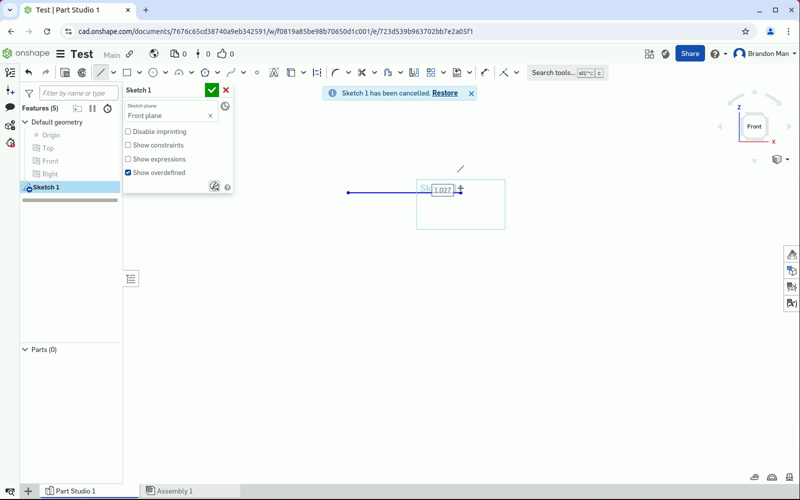
key_up(shift)
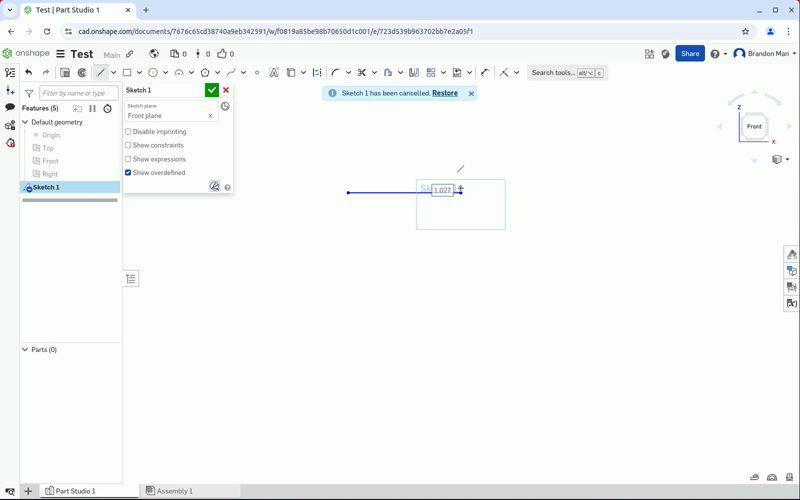
key_down(shift)
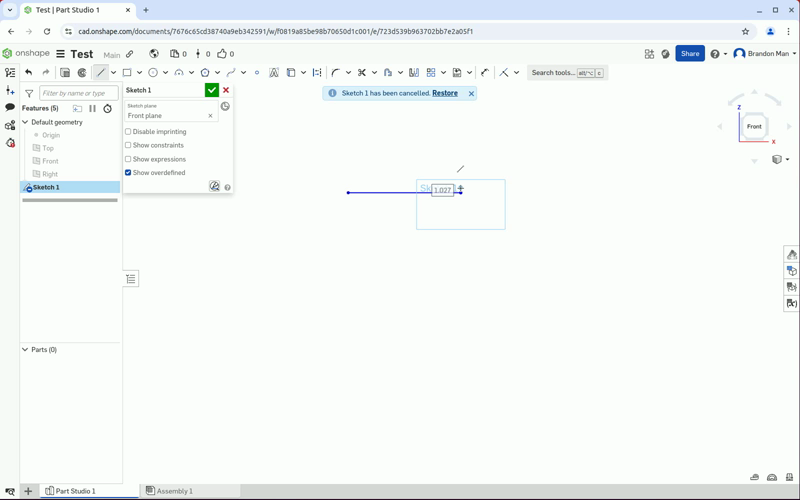
mouse_move(348, 187)
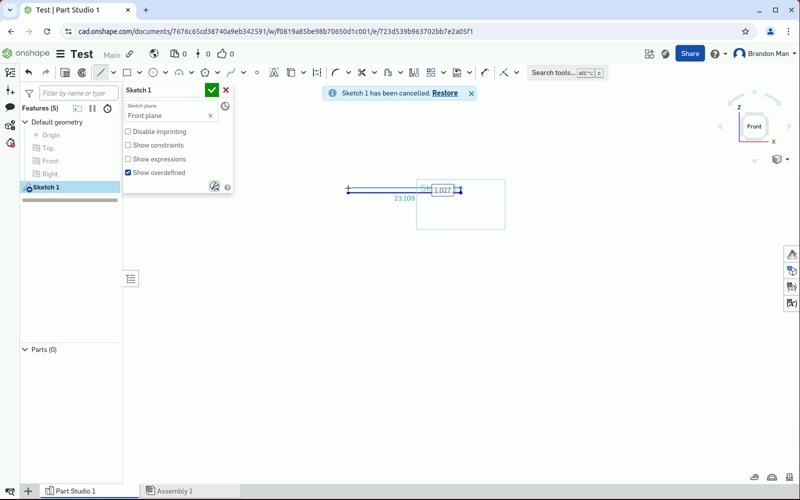
click(348, 187)
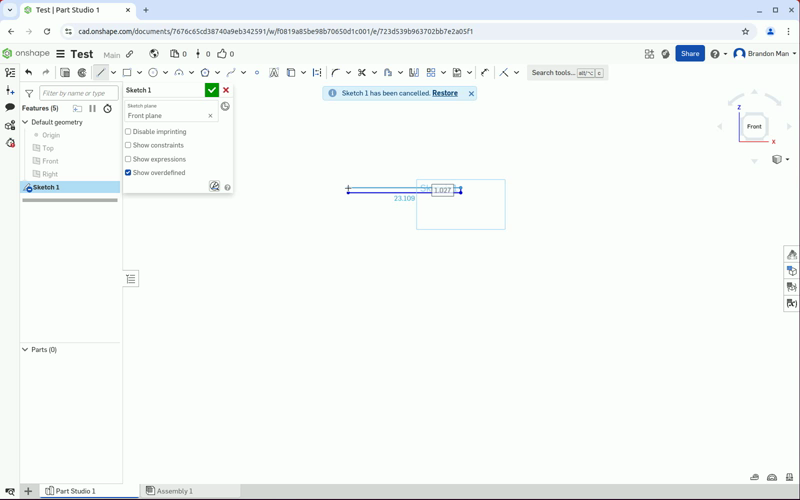
key_up(shift)
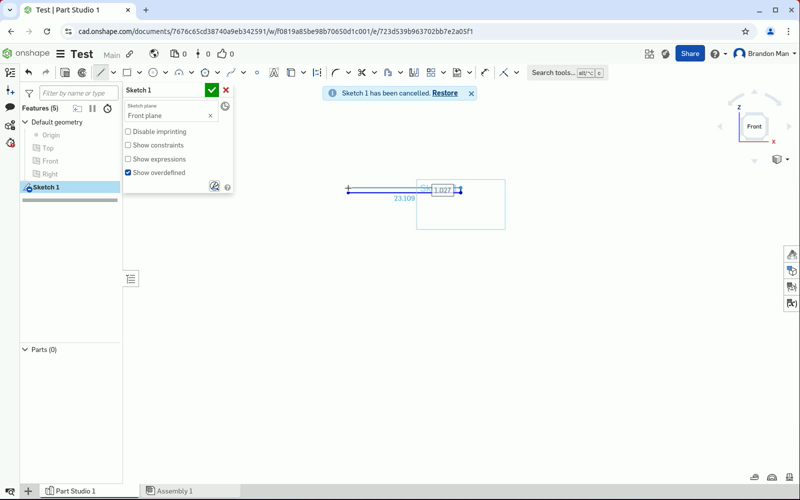
mouse_move(378, 187)
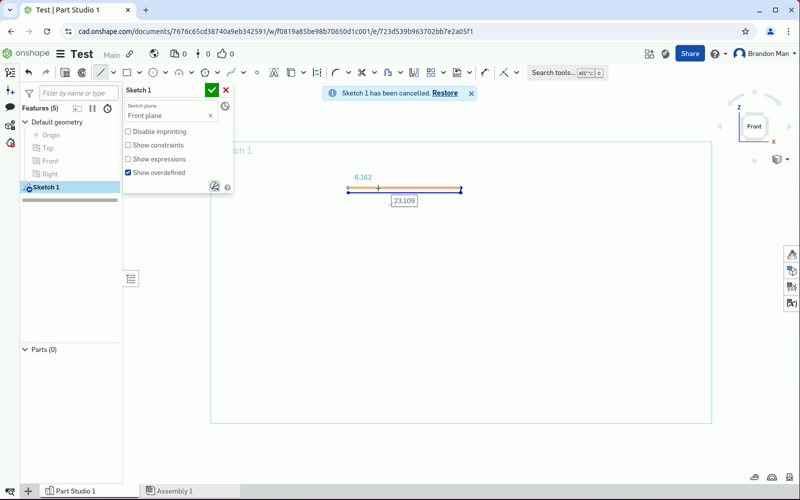
key_down(shift)
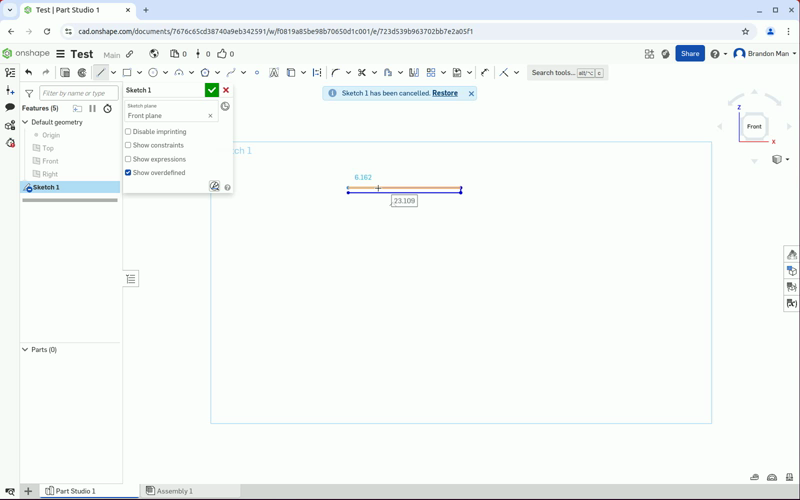
mouse_move(348, 192)
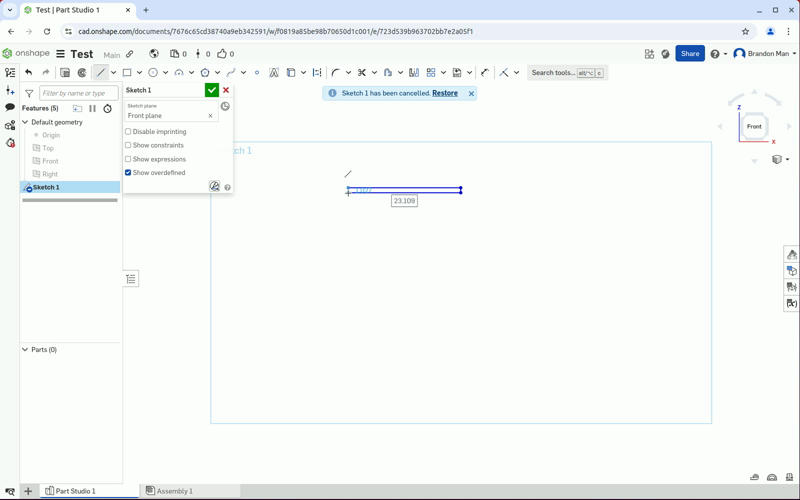
scroll(6)
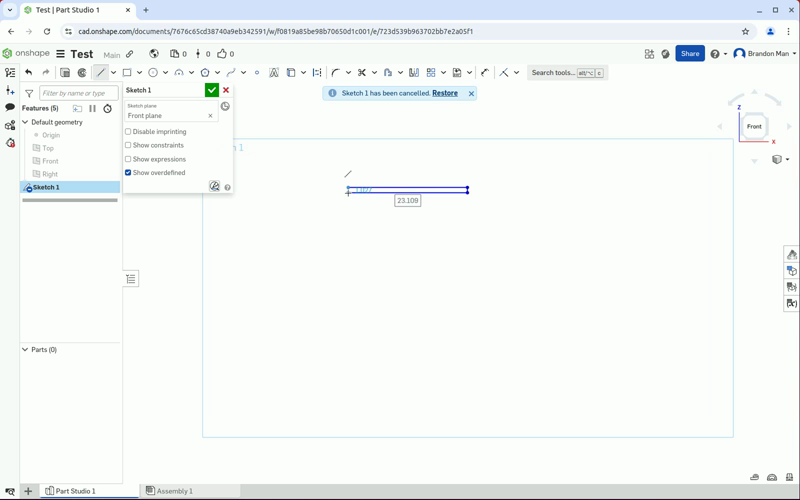
scroll(6)
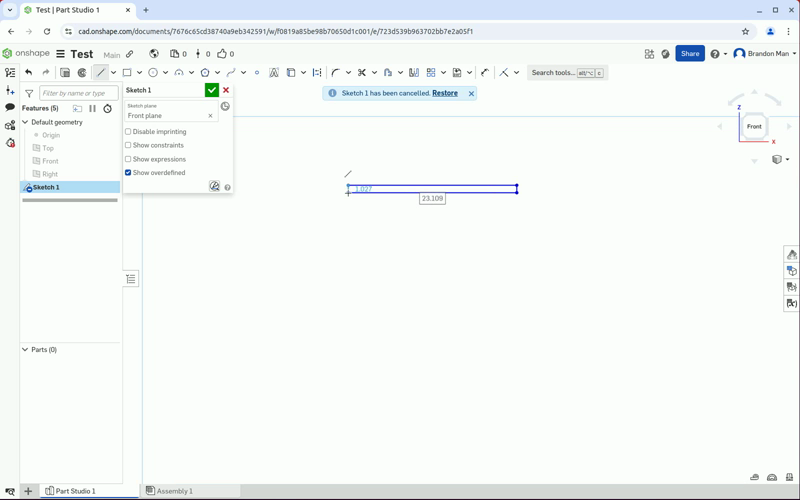
scroll(6)
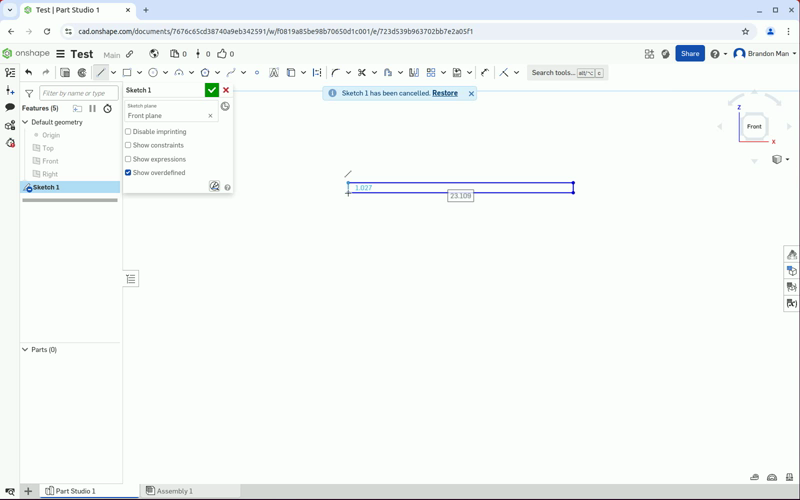
scroll(6)
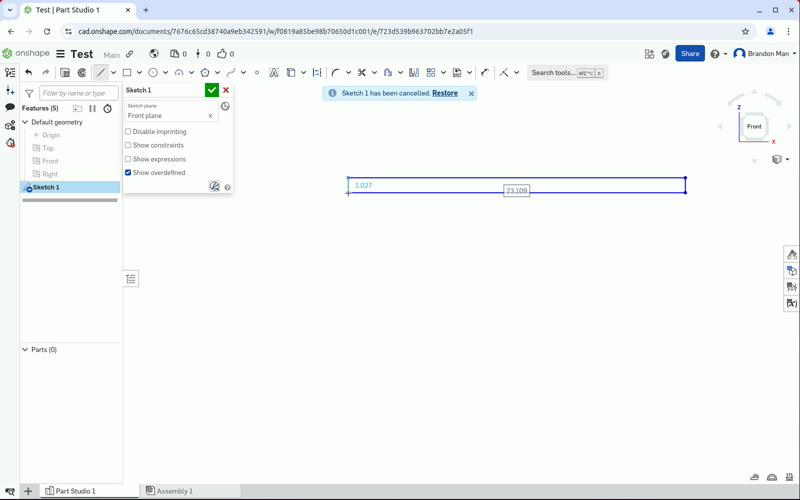
scroll(6)
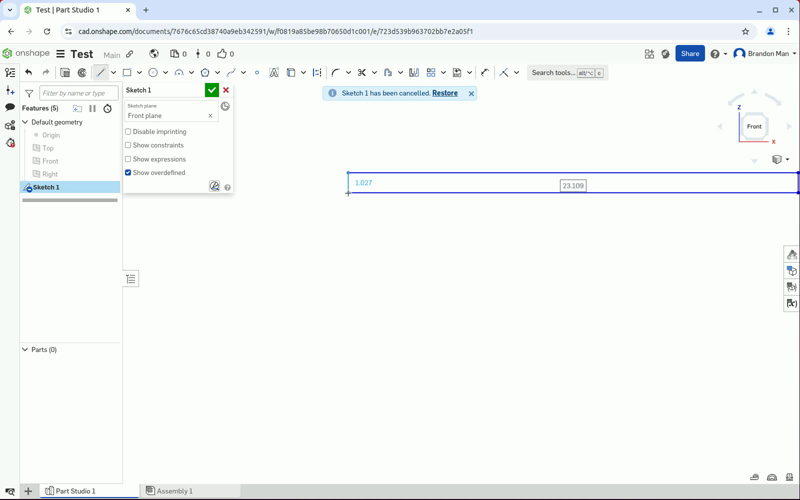
scroll(6)
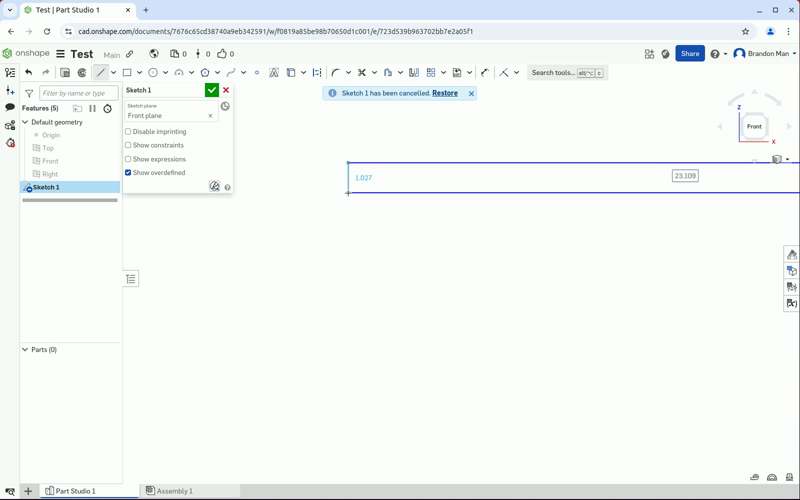
scroll(6)
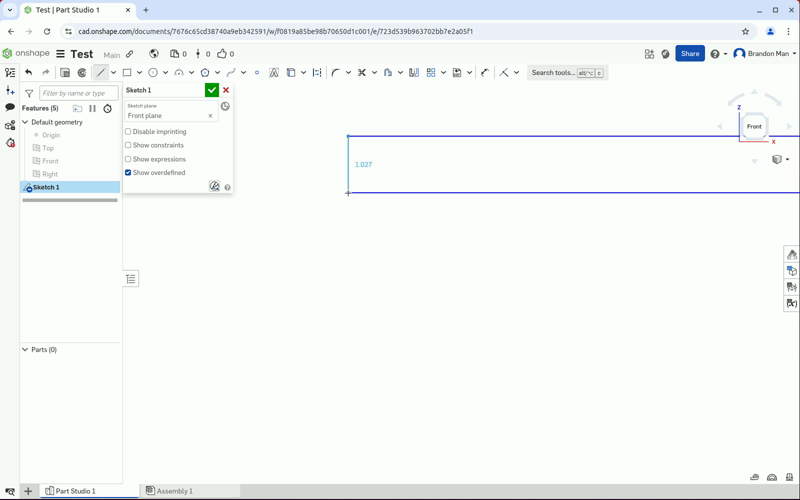
key_up(shift)
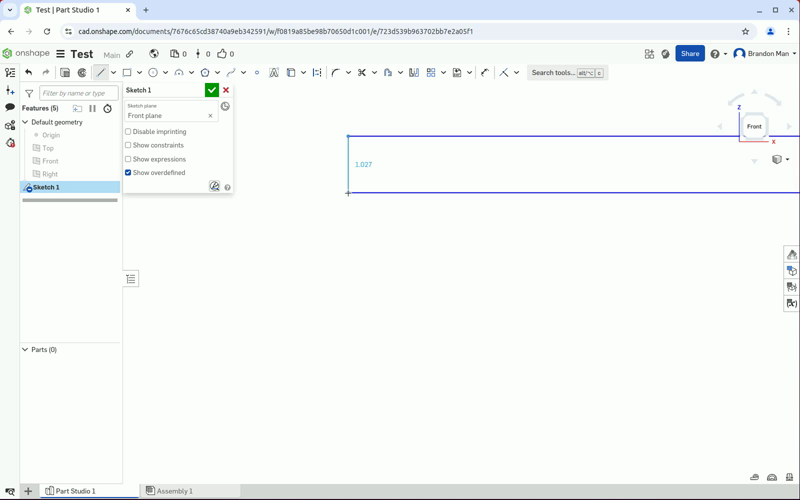
click(348, 192)
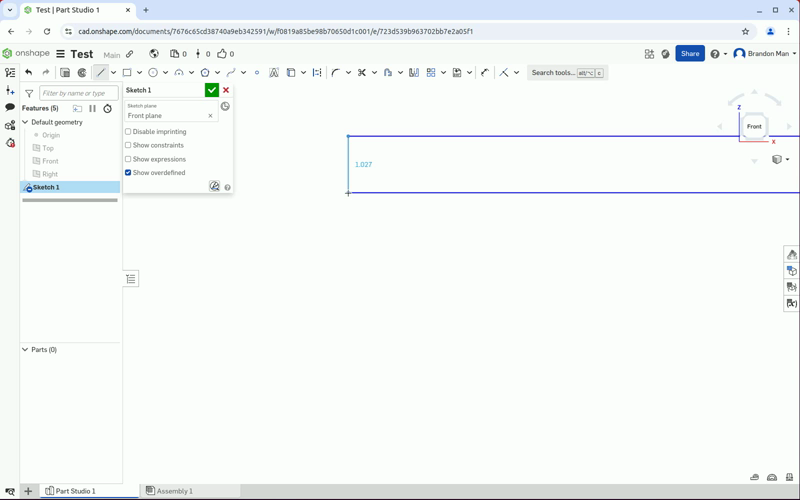
scroll(-6)
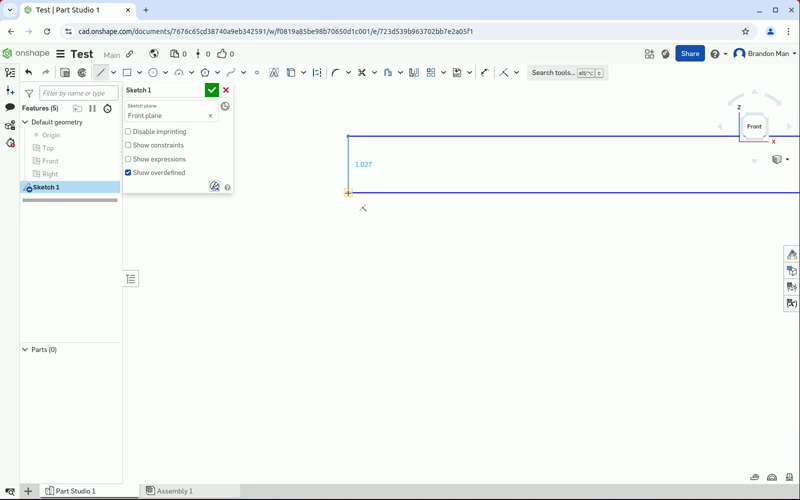
scroll(-6)
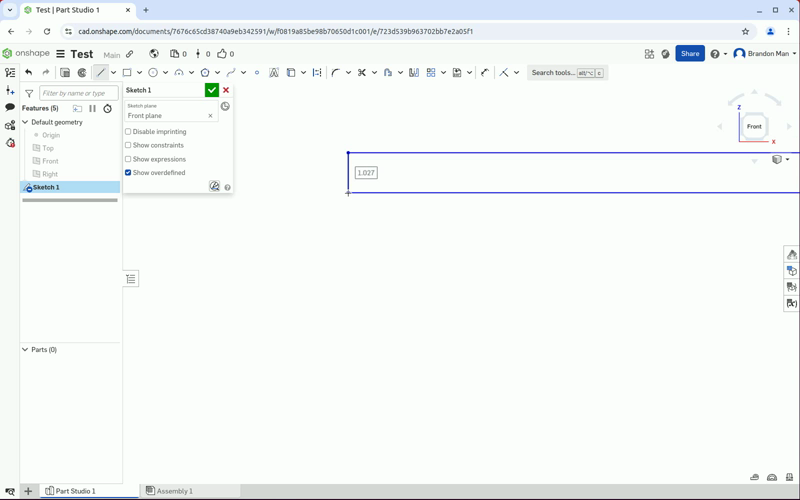
scroll(-6)
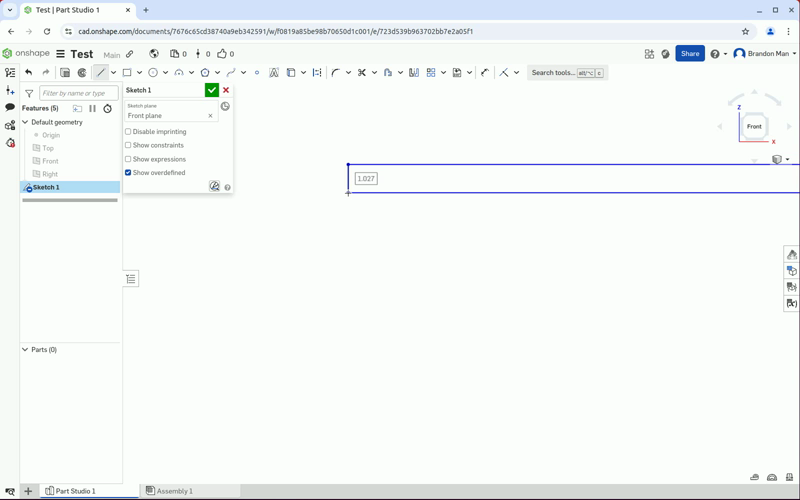
scroll(-6)
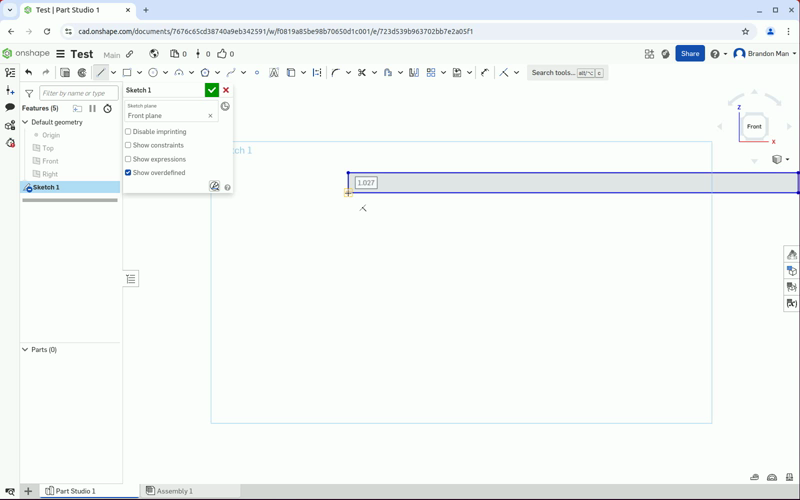
scroll(-6)
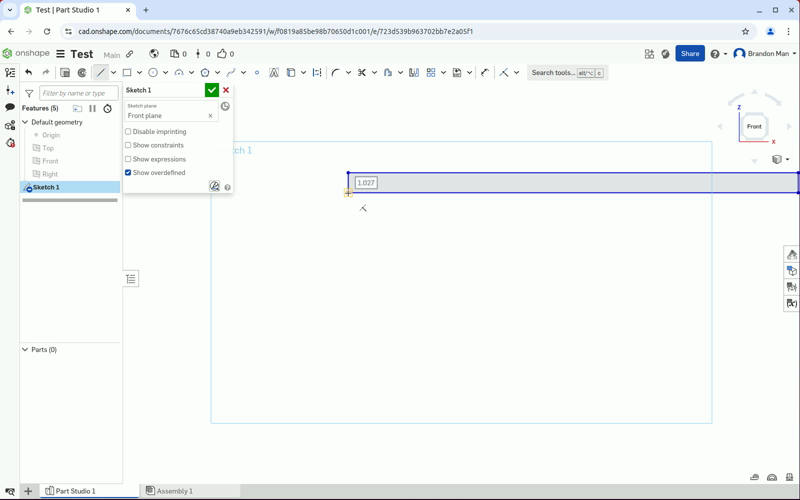
scroll(-6)
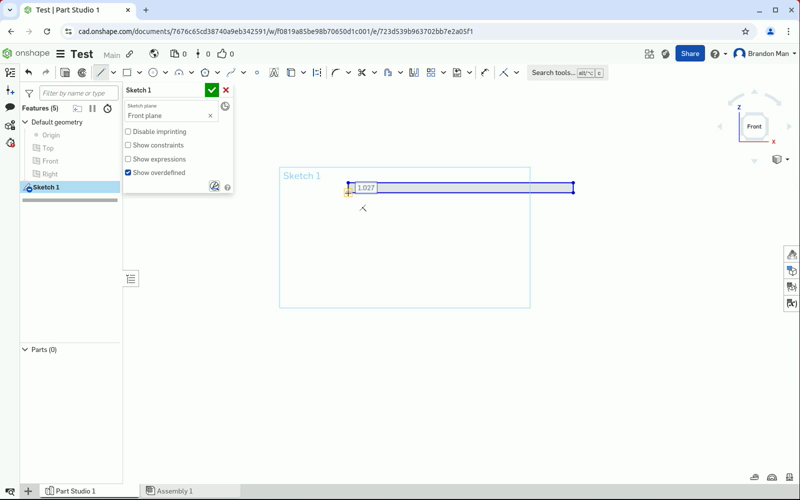
scroll(-6)
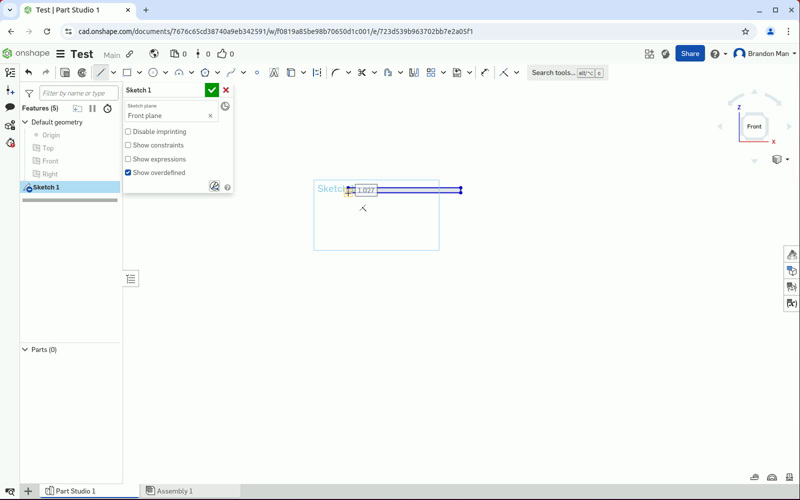
key(esc)
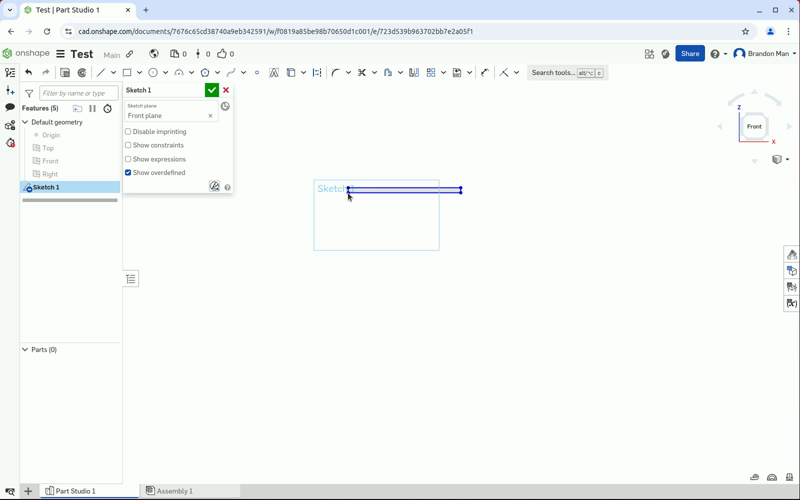
mouse_move(457, 190)
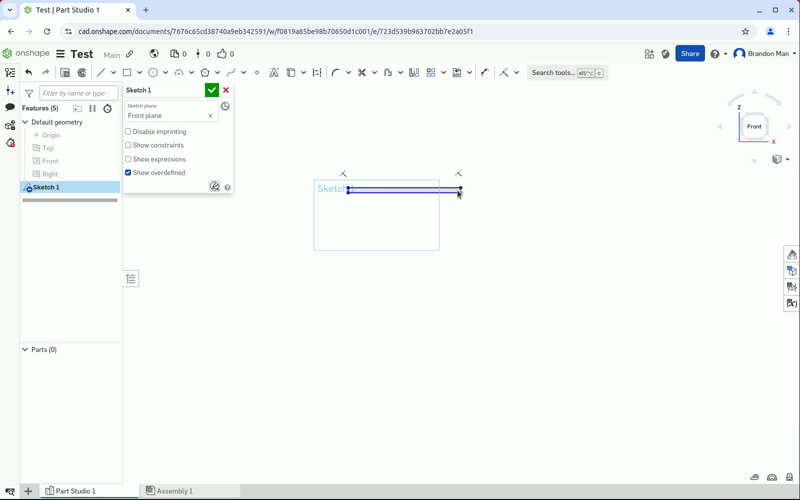
scroll(6)
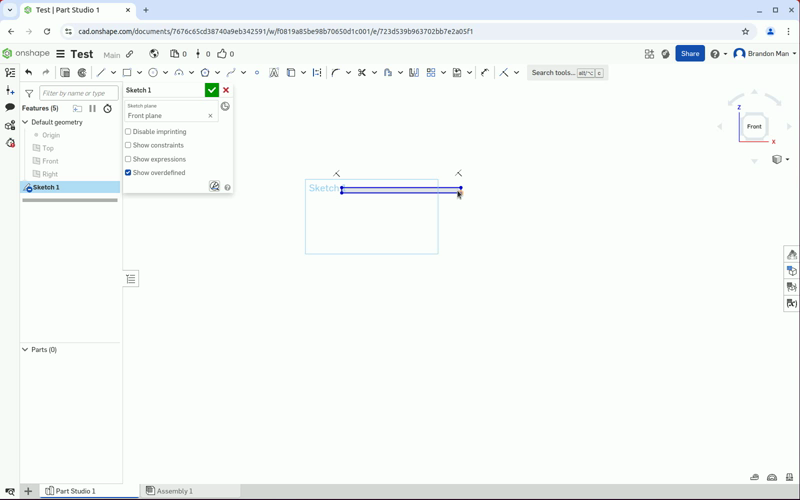
scroll(6)
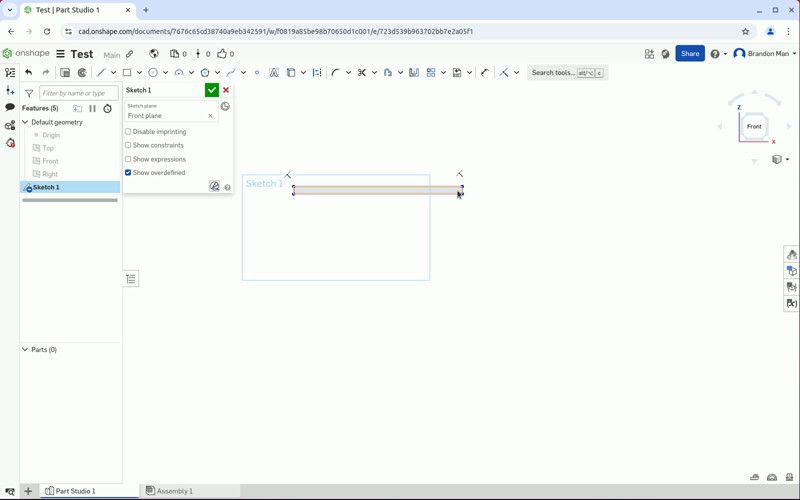
scroll(6)
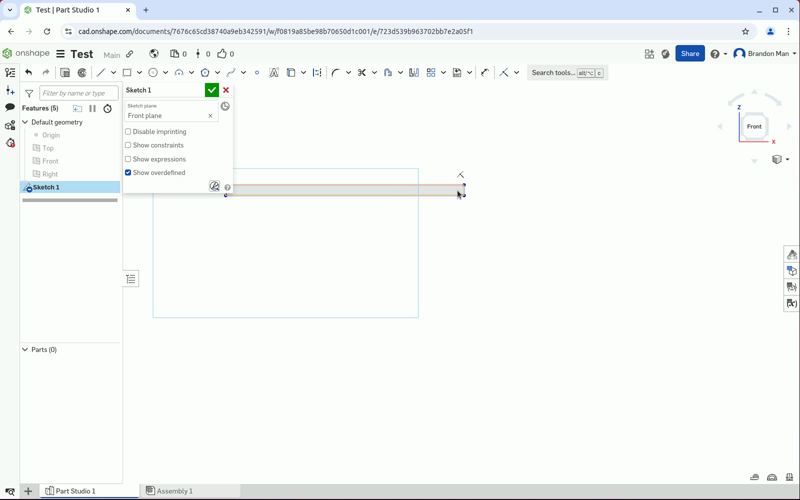
scroll(6)
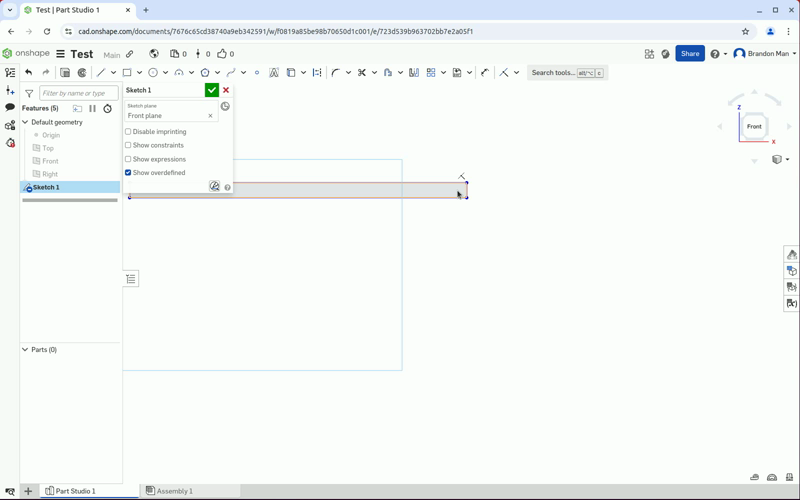
scroll(6)
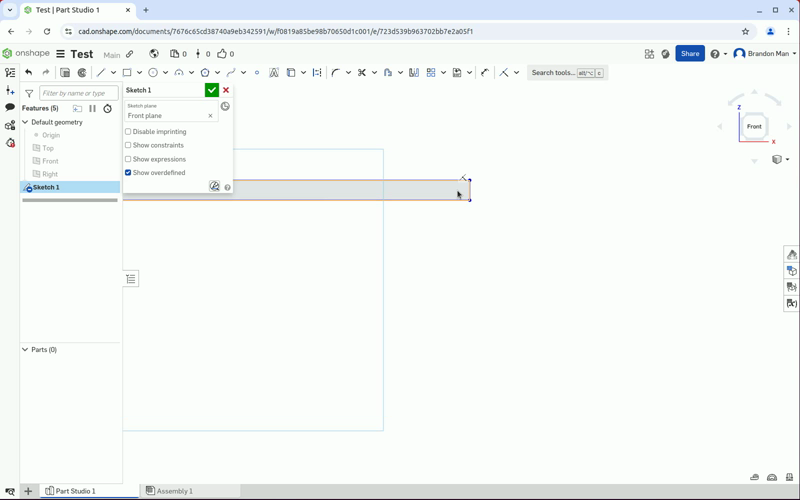
scroll(6)
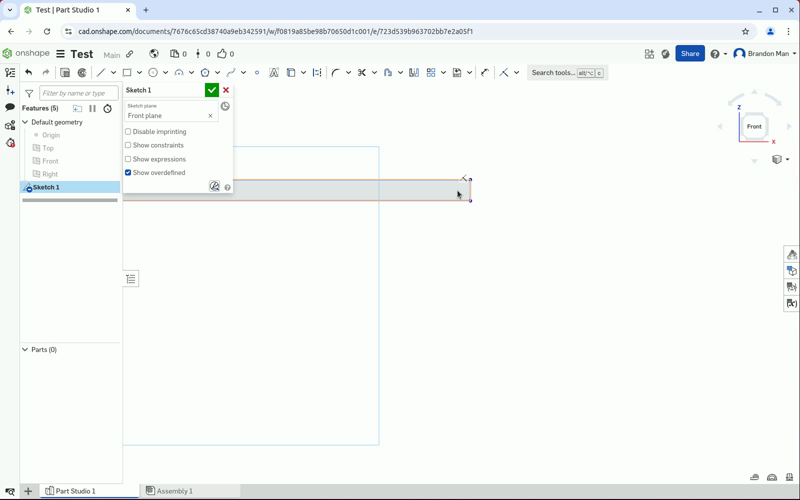
scroll(6)
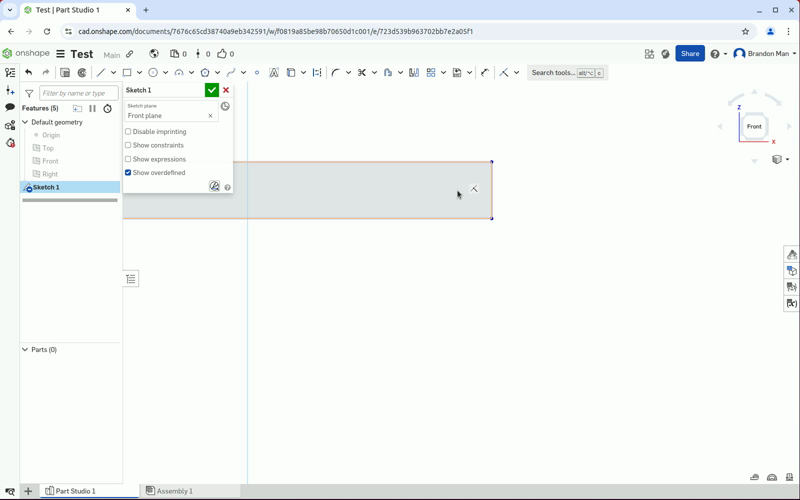
click(457, 190)
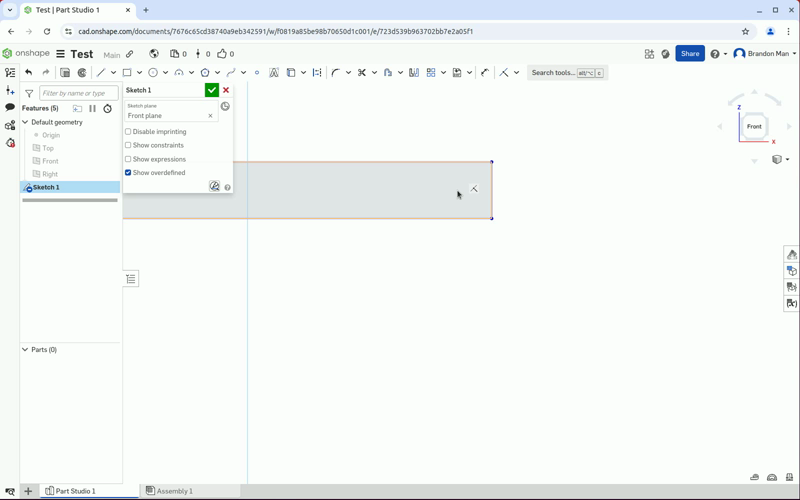
scroll(-6)
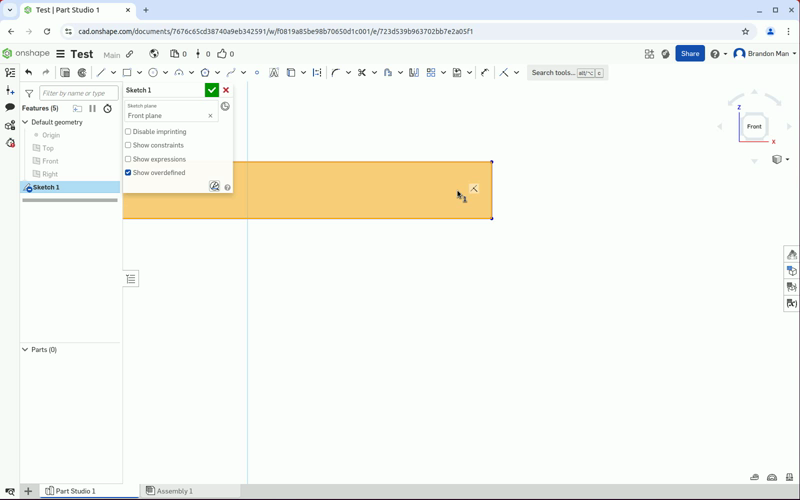
scroll(-6)
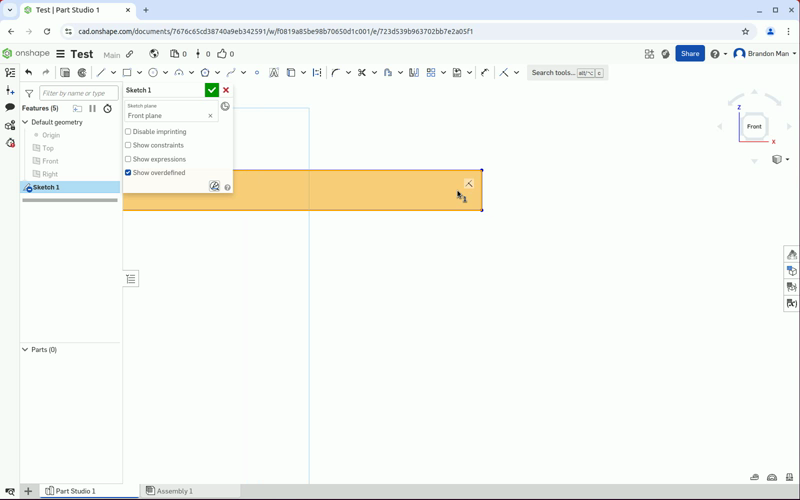
scroll(-6)
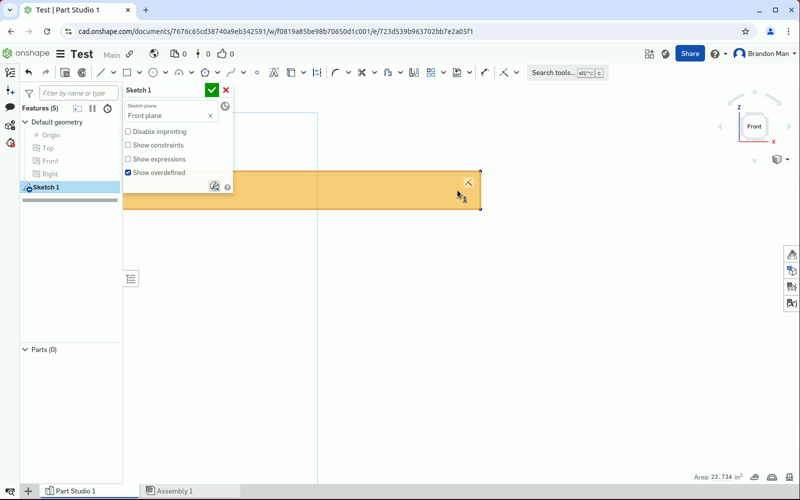
scroll(-6)
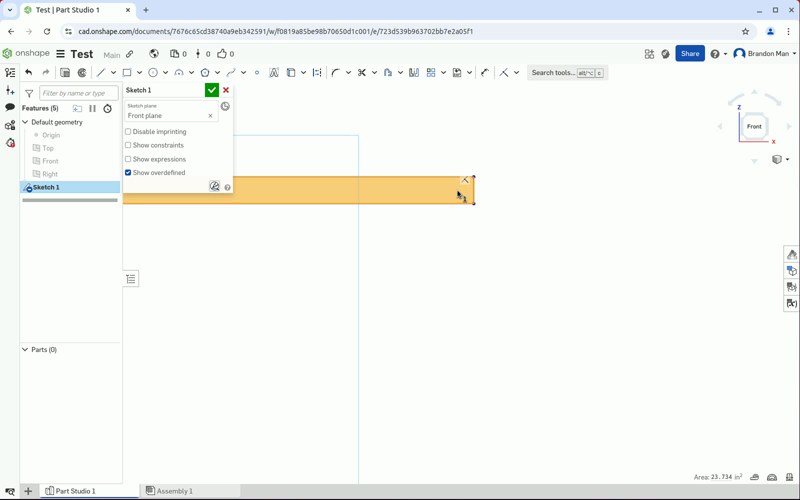
scroll(-6)
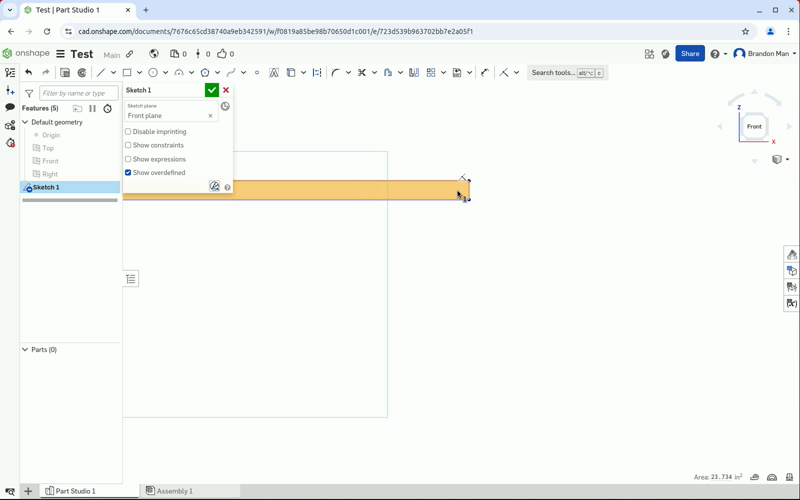
scroll(-6)
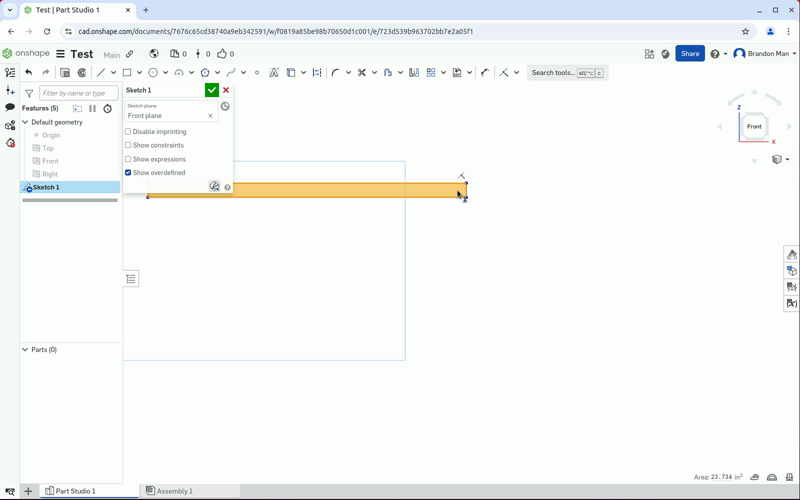
scroll(-6)
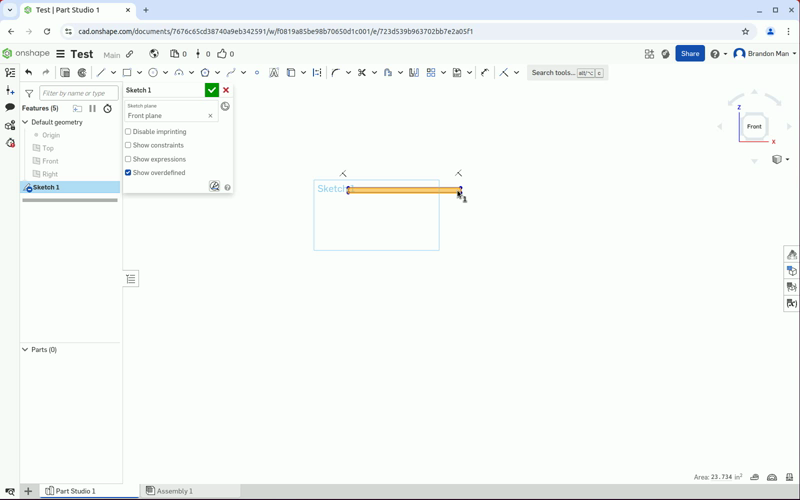
mouse_move(73, 352)
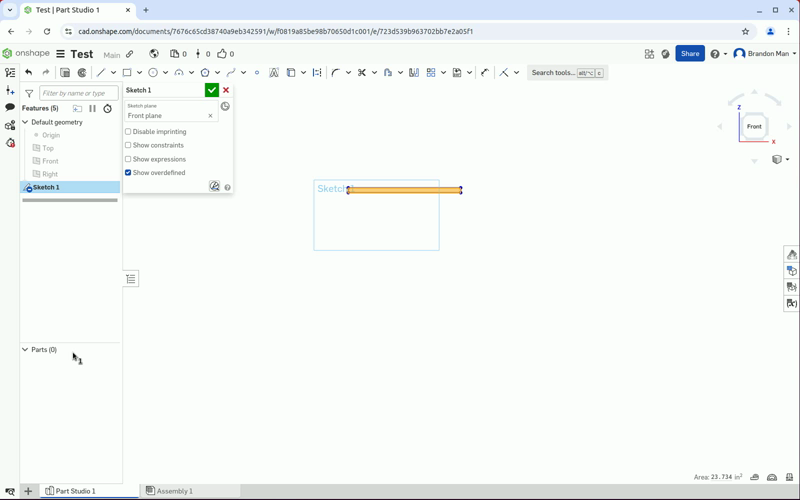
key(shift+y)
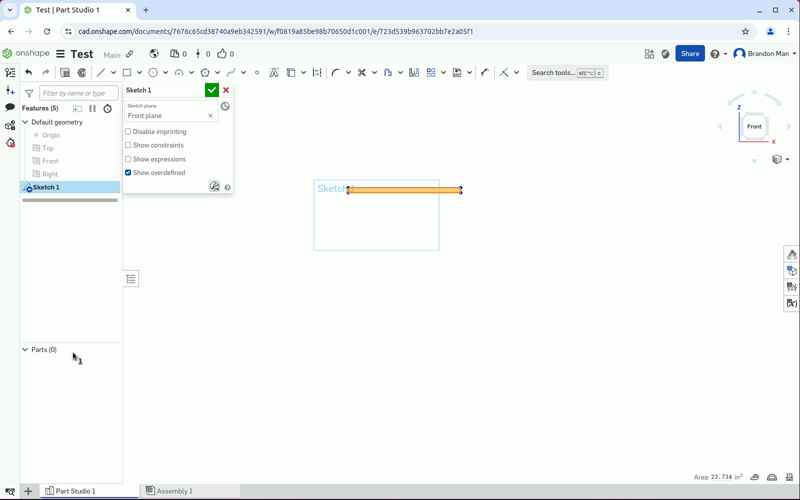
key(shift+e)
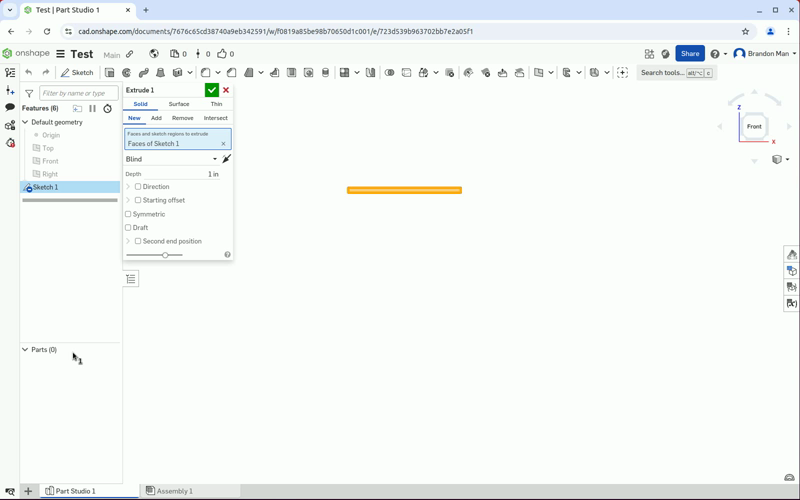
mouse_move(143, 106)
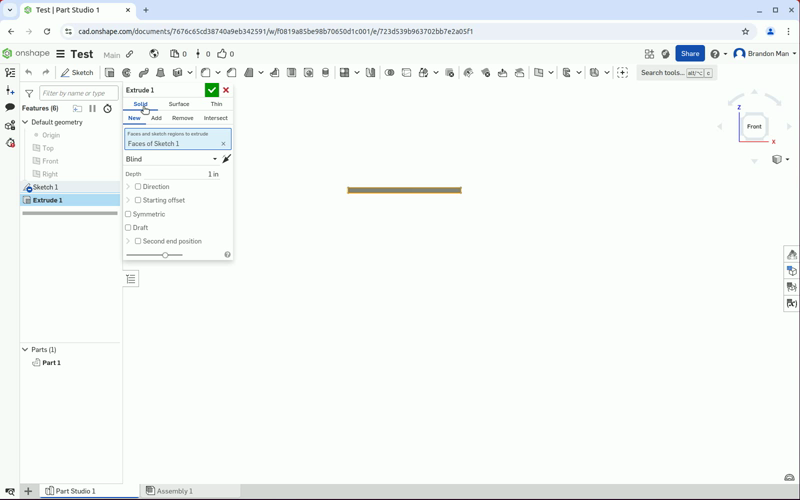
click(143, 106)
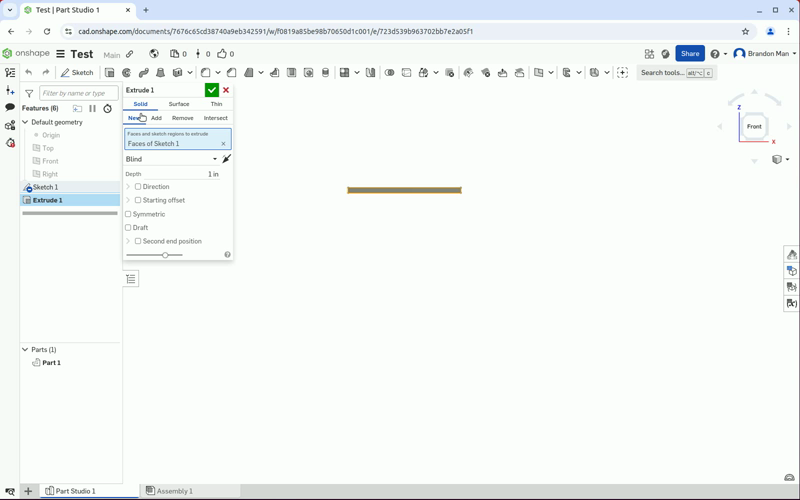
mouse_move(137, 120)
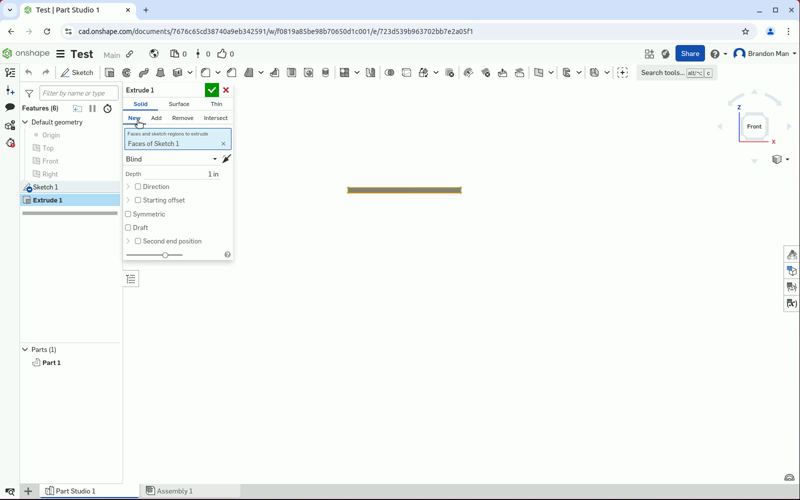
click(137, 120)
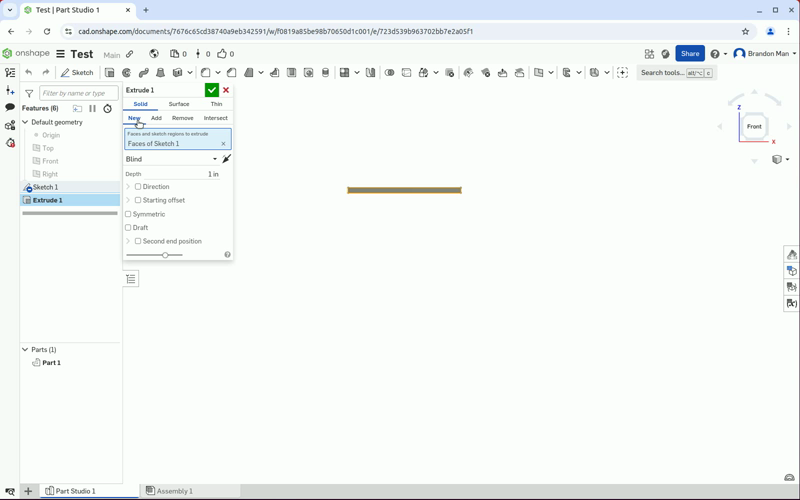
key(tab, 4)
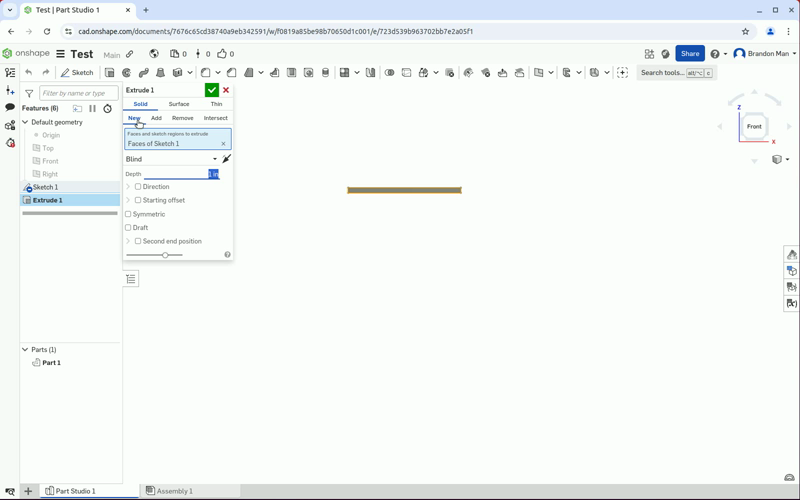
text(-0.241)
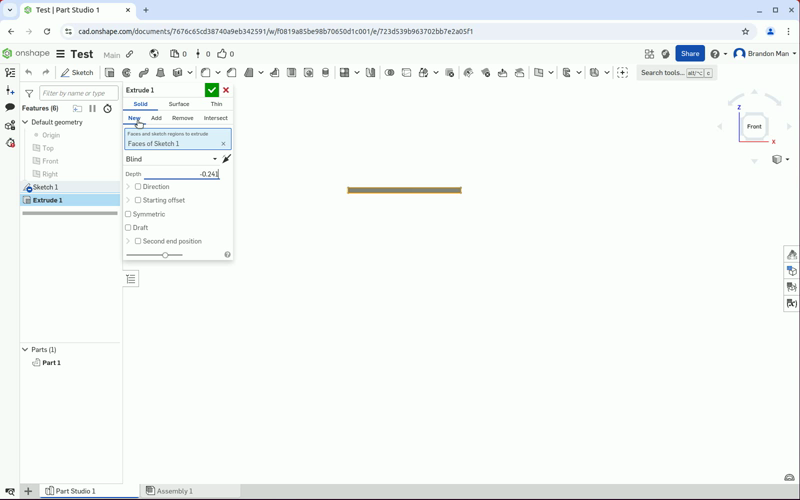
key(enter)
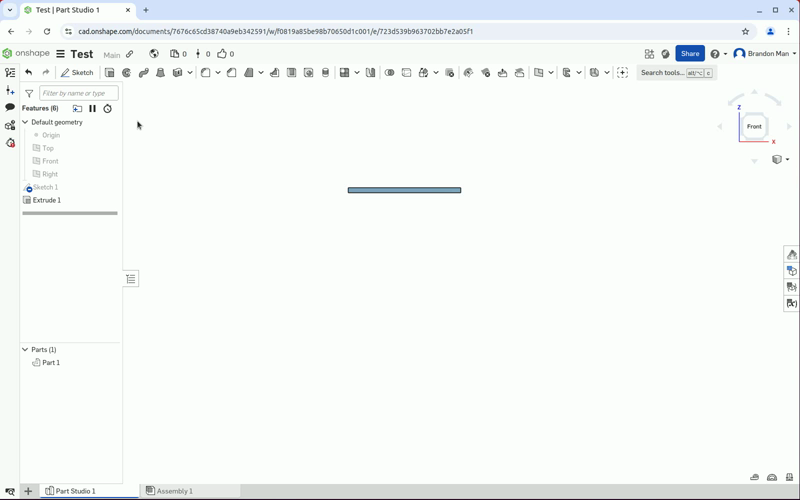
key(shift+h)
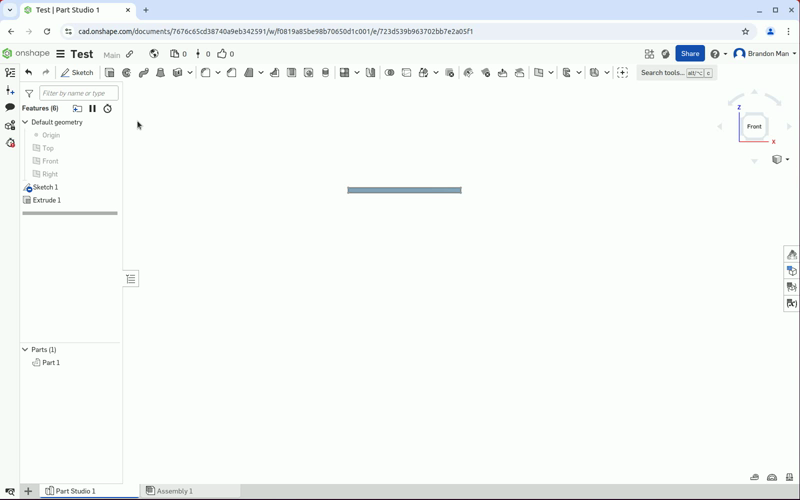
key(shift+h)
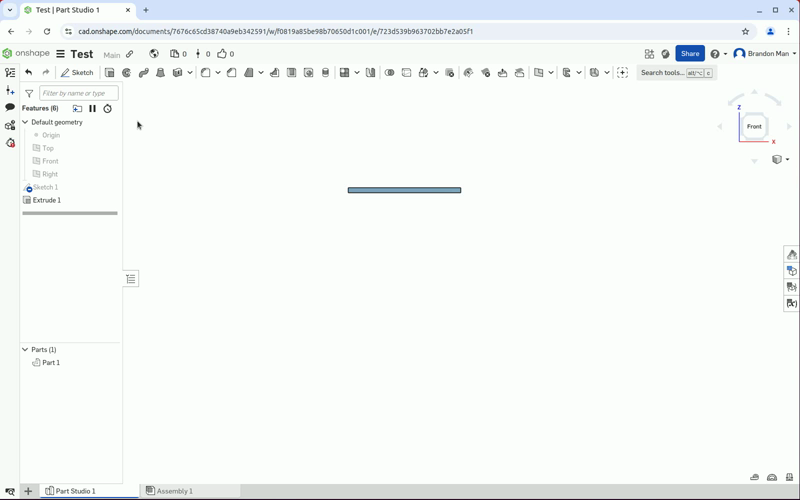
mouse_move(73, 189)
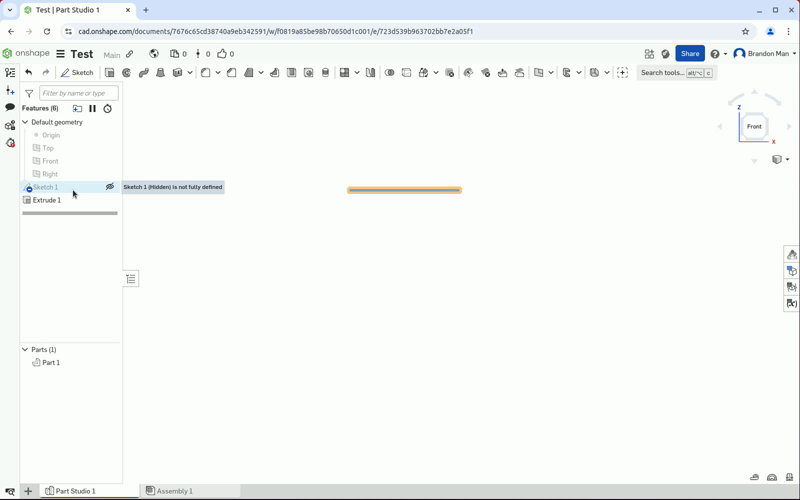
click(73, 189)
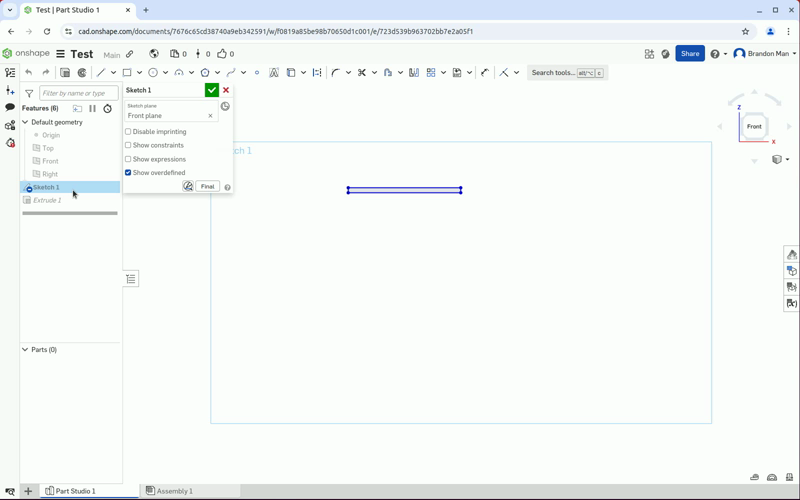
mouse_move(229, 92)
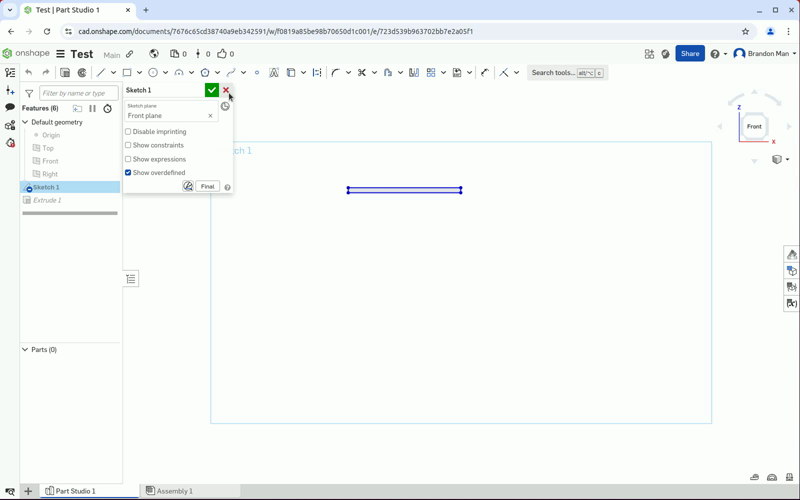
click(229, 92)
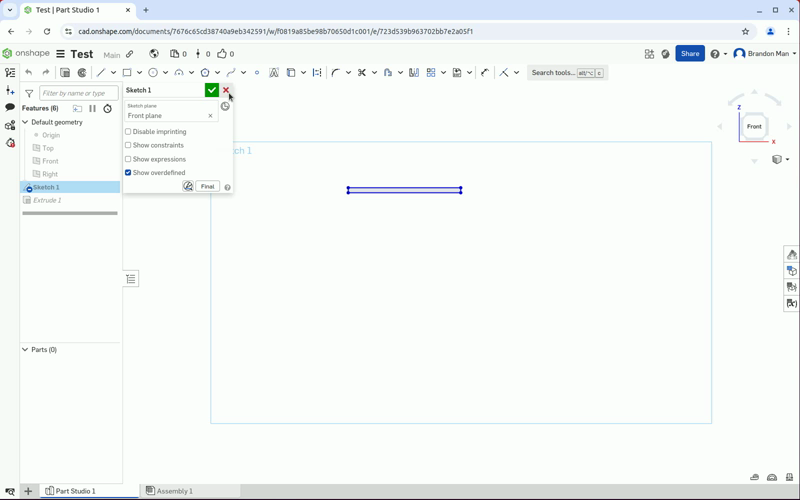
key(shift+s)
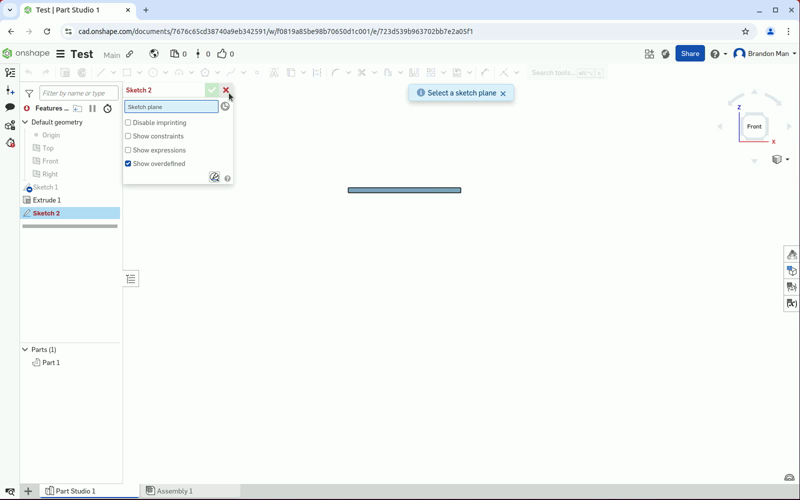
mouse_move(73, 163)
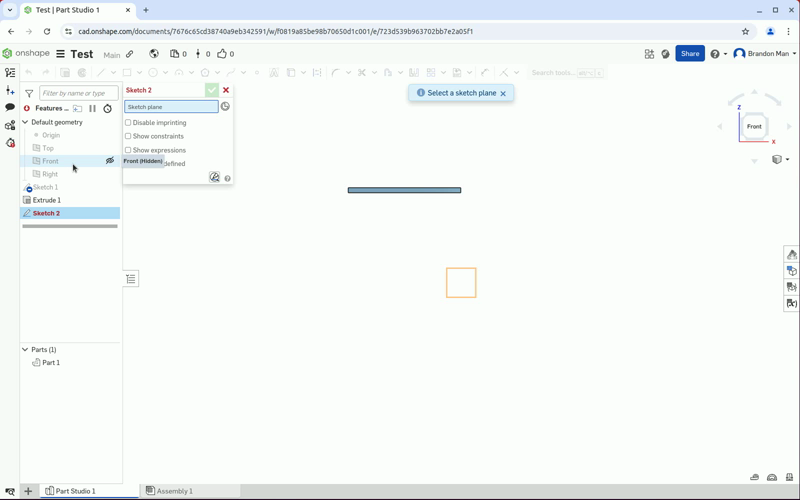
click(73, 163)
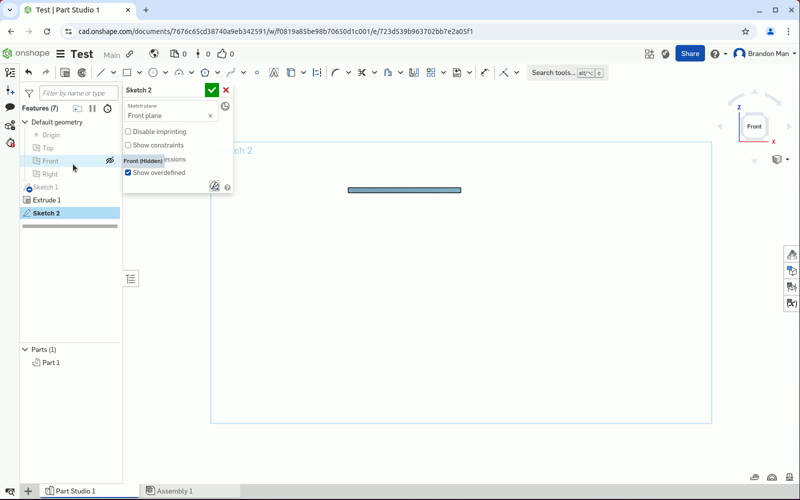
mouse_move(73, 352)
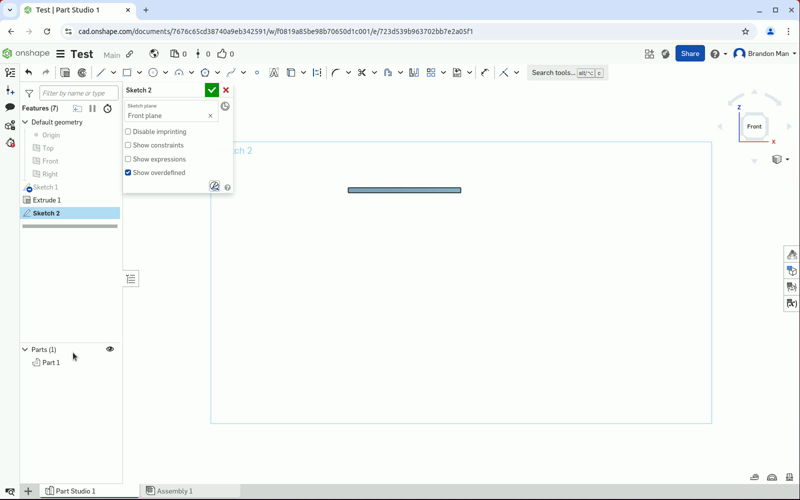
key(y)
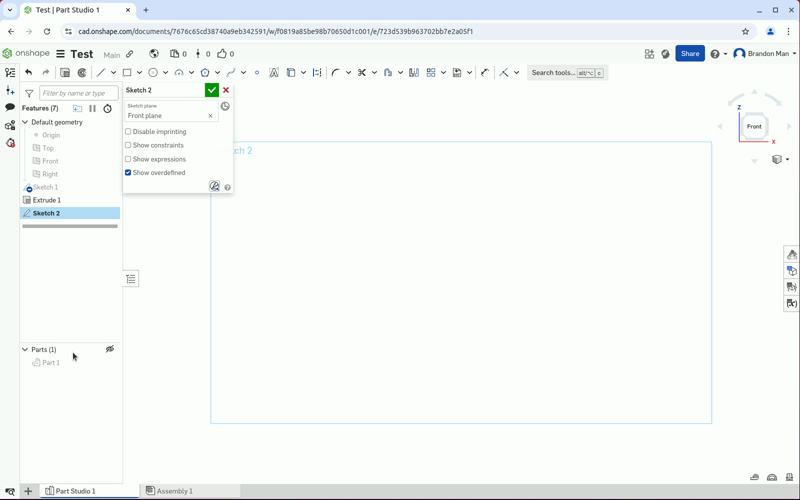
key(l)
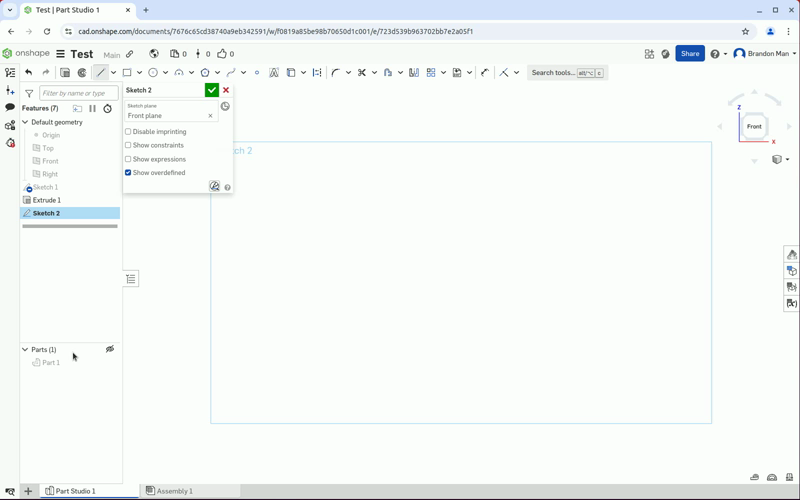
key_down(shift)
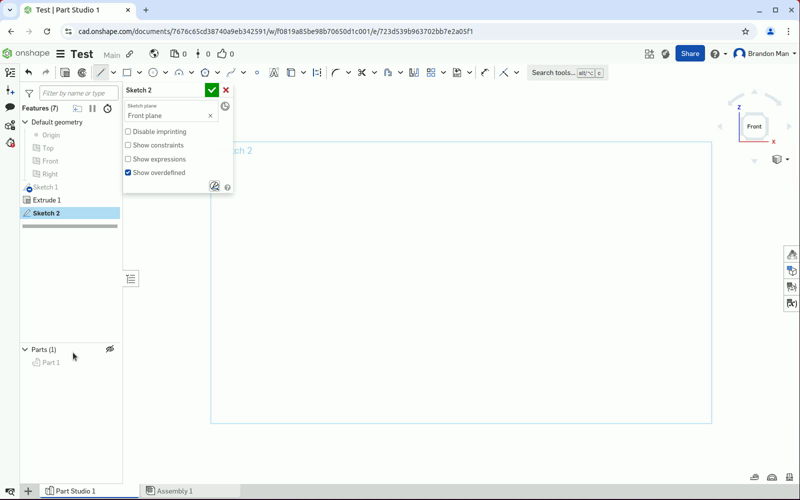
mouse_move(348, 207)
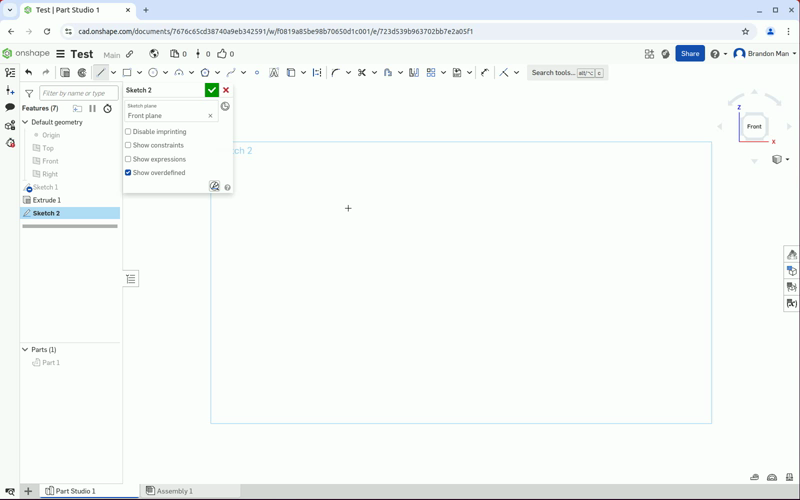
click(348, 207)
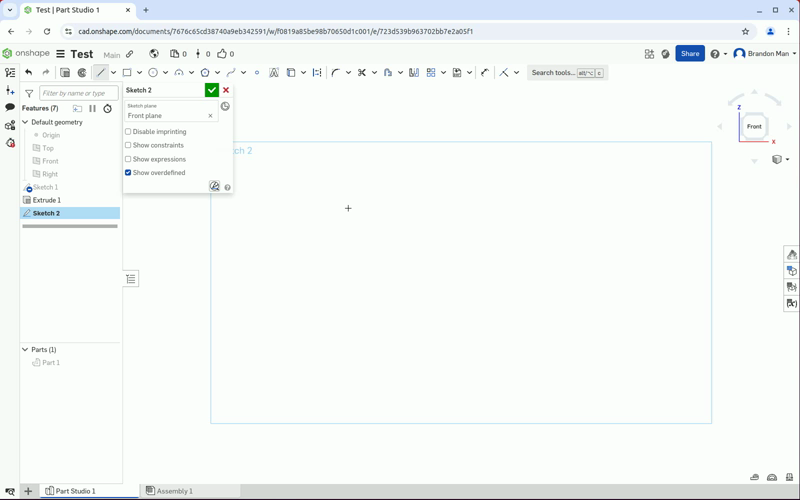
key_up(shift)
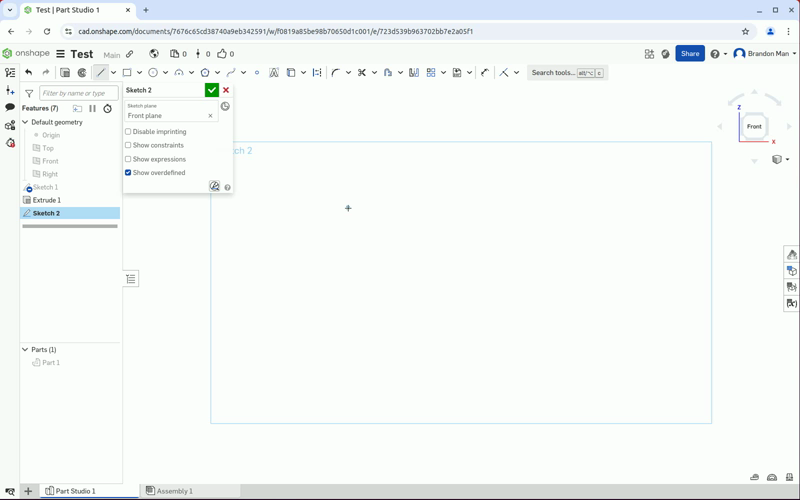
key_down(shift)
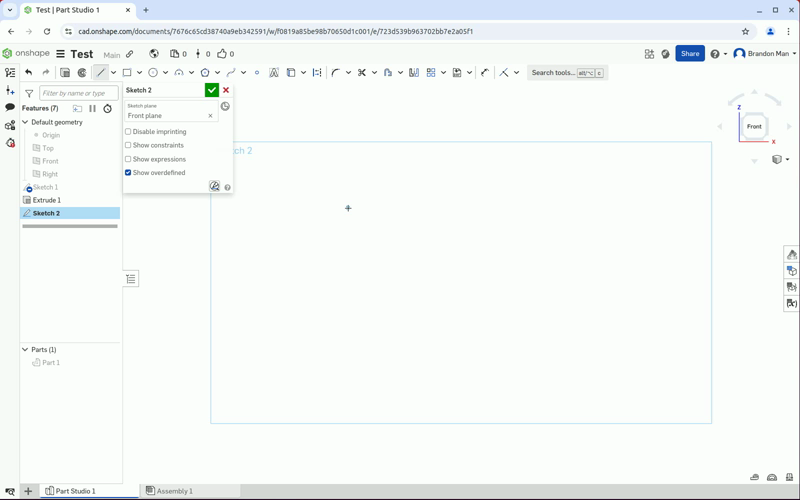
mouse_move(460, 207)
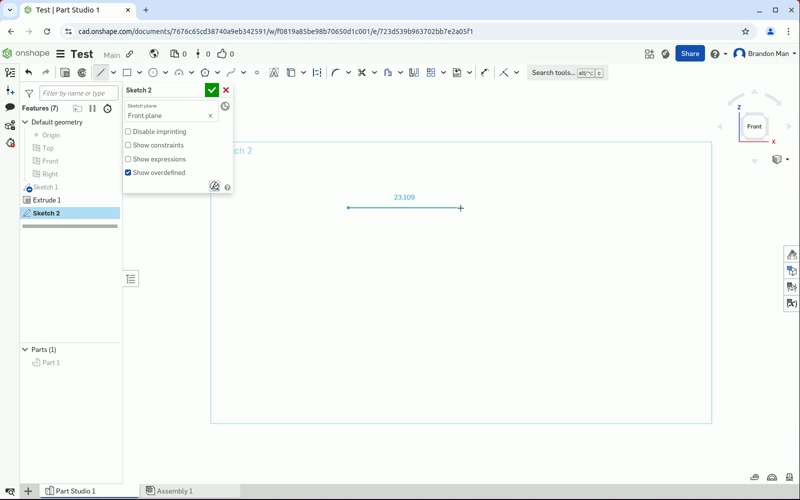
click(460, 207)
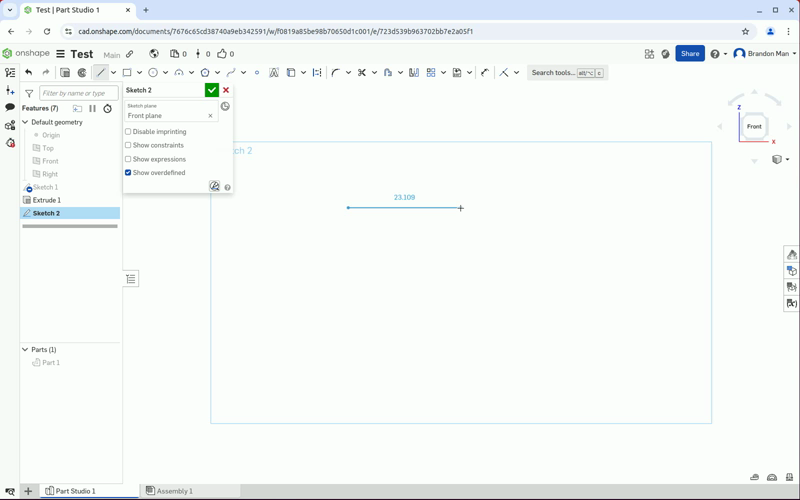
key_up(shift)
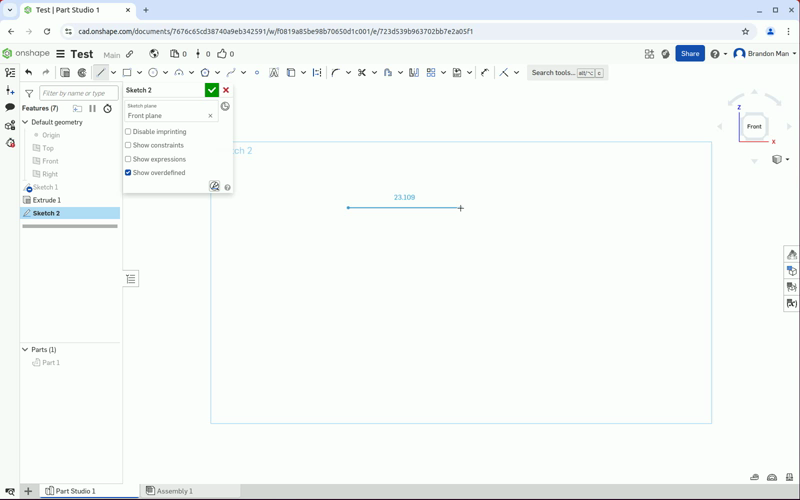
key_down(shift)
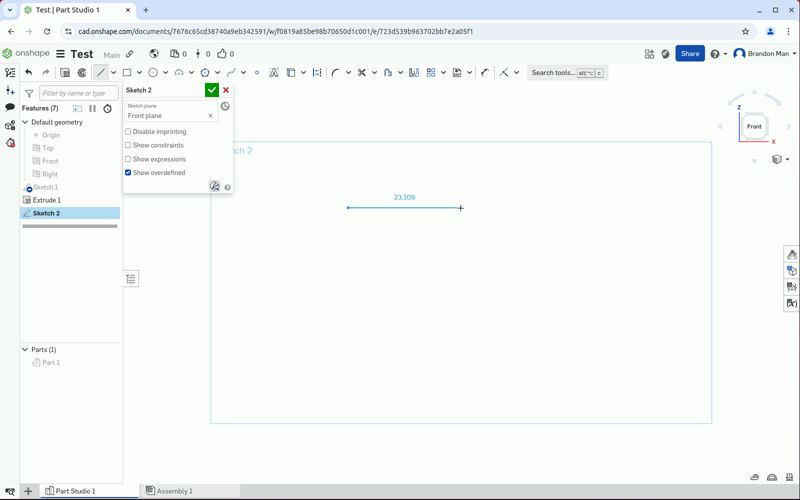
mouse_move(490, 207)
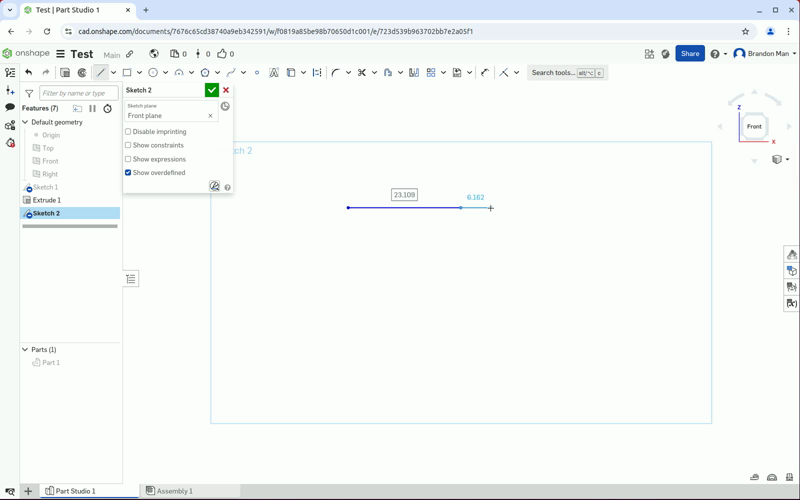
mouse_move(460, 193)
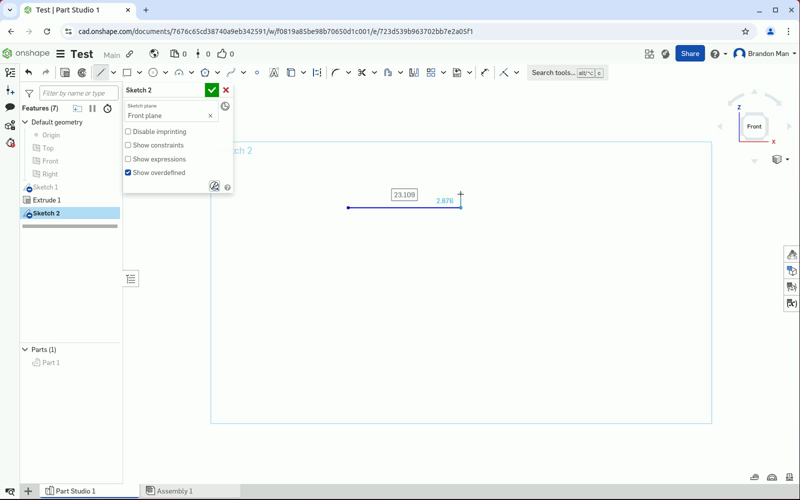
click(460, 193)
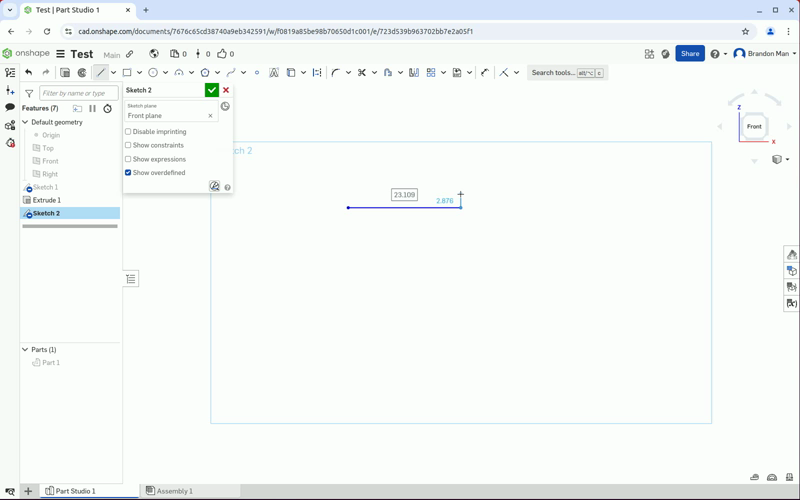
key_up(shift)
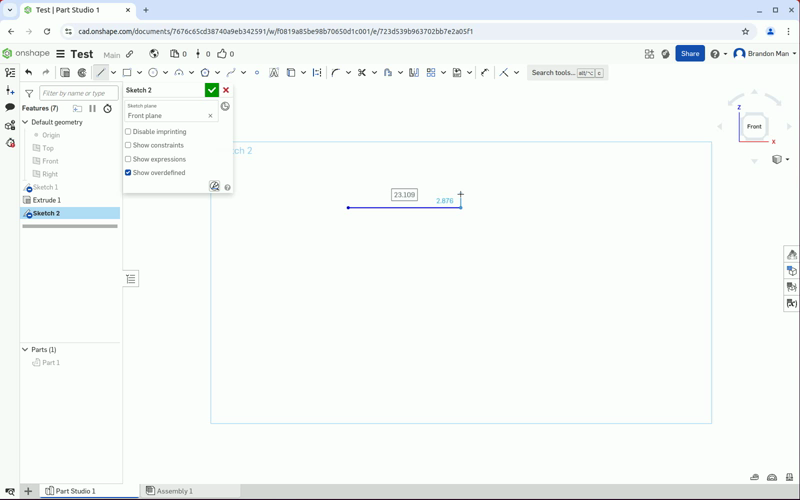
key_down(shift)
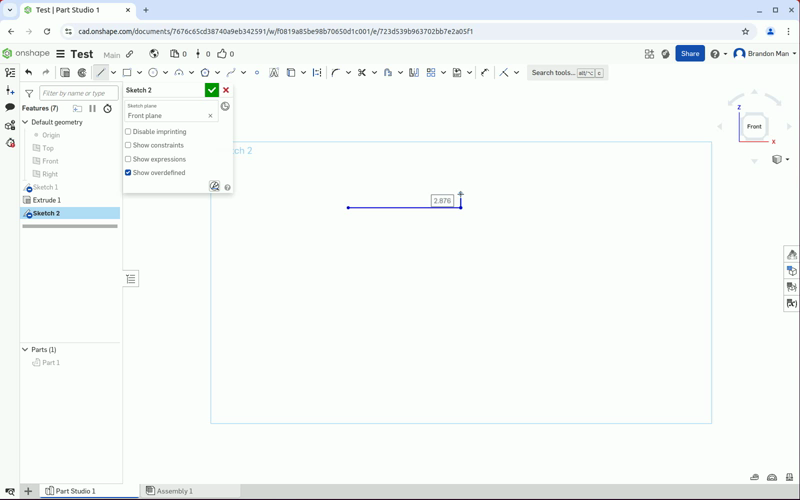
mouse_move(348, 193)
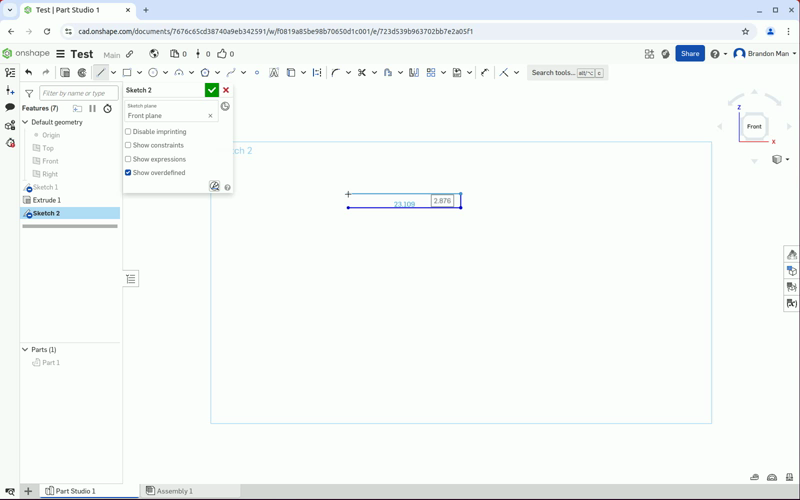
click(348, 193)
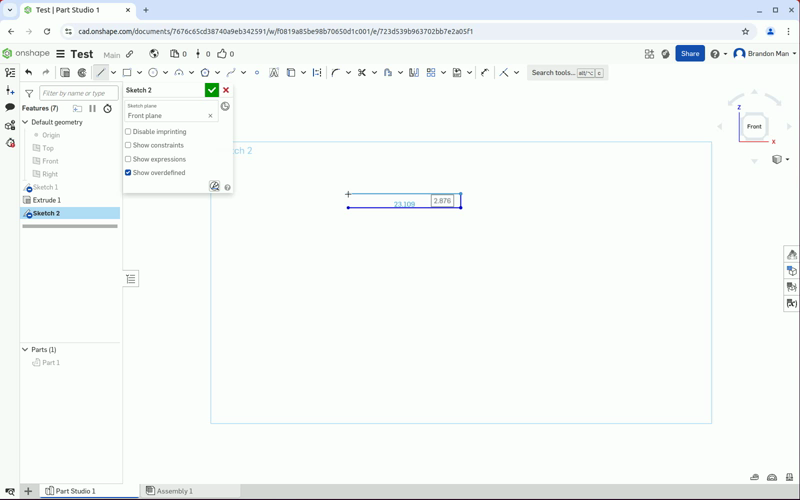
key_up(shift)
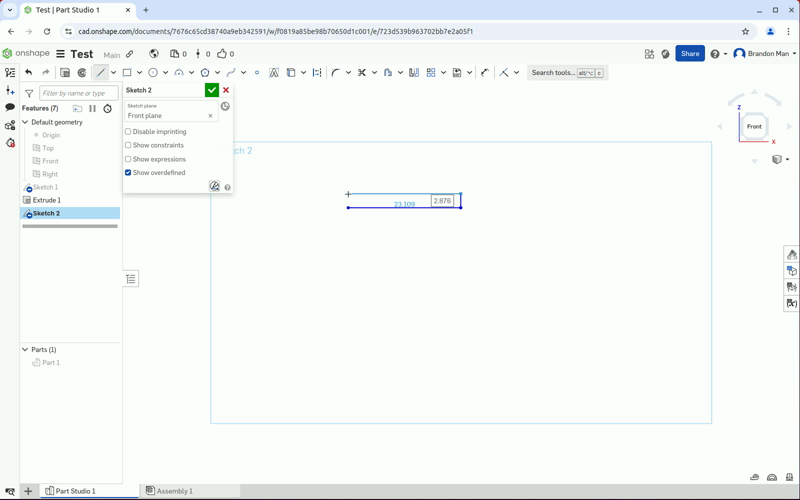
mouse_move(378, 193)
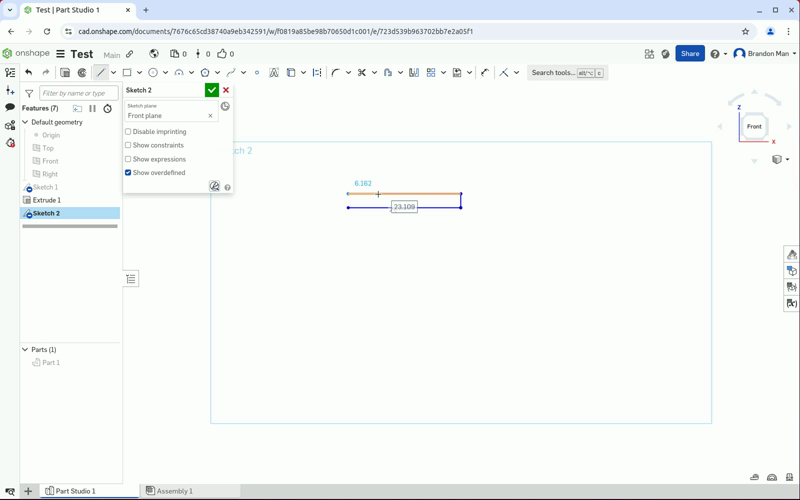
key_down(shift)
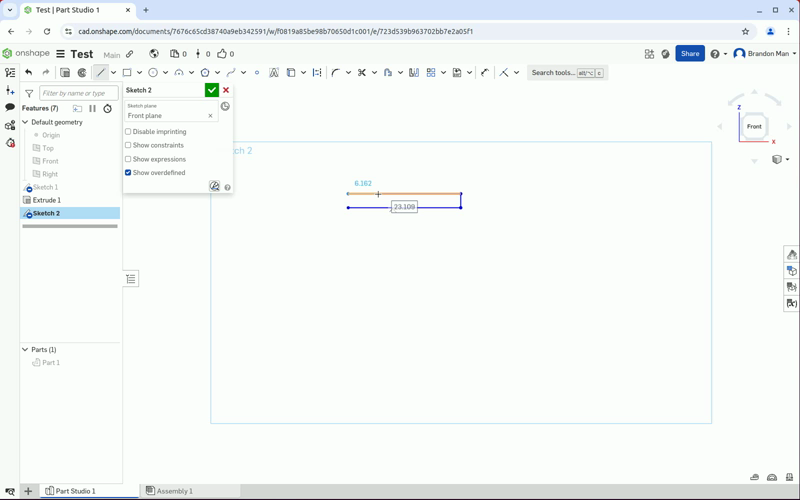
mouse_move(348, 207)
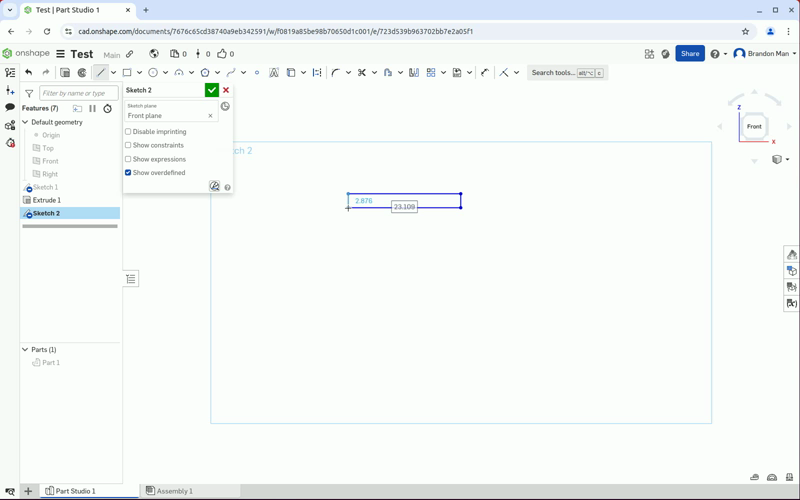
key_up(shift)
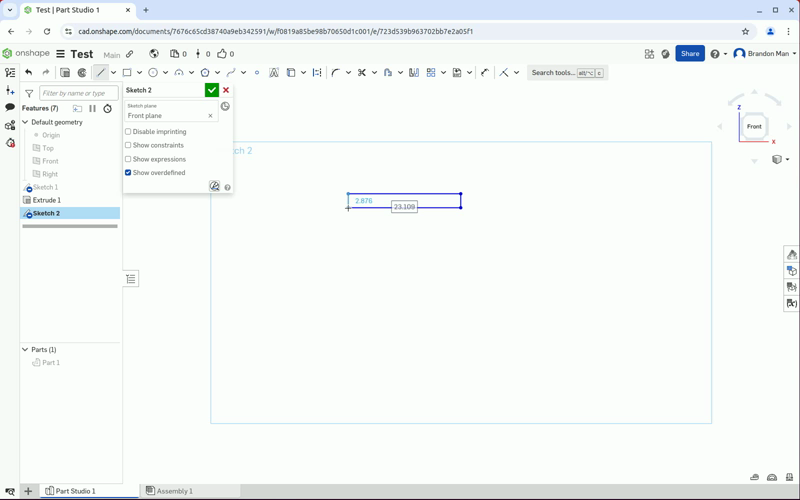
click(348, 207)
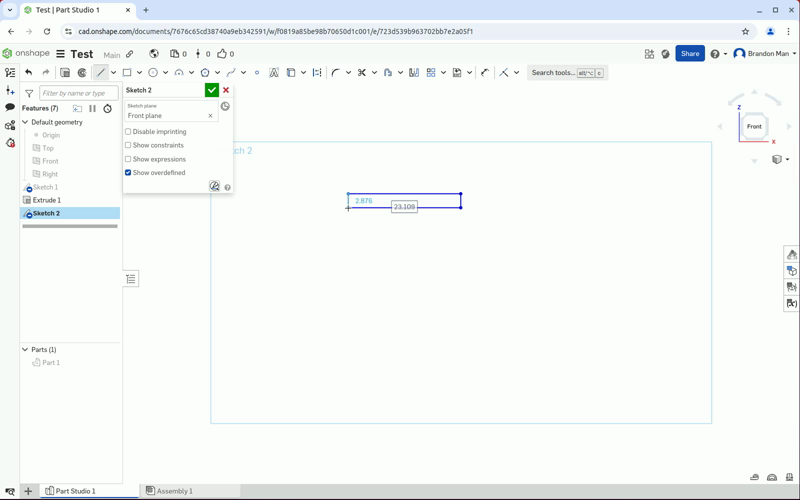
key(esc)
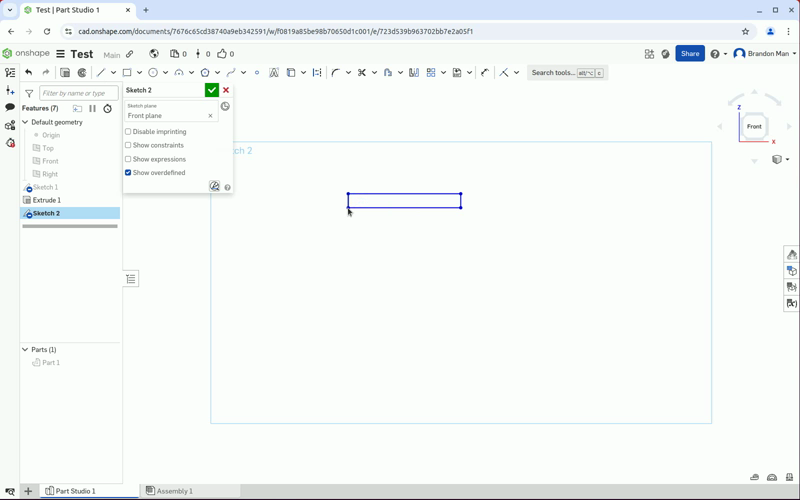
mouse_move(394, 205)
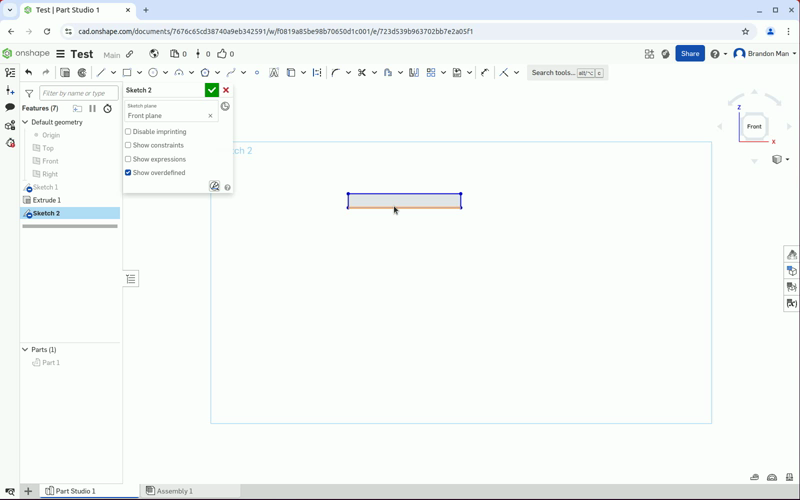
scroll(6)
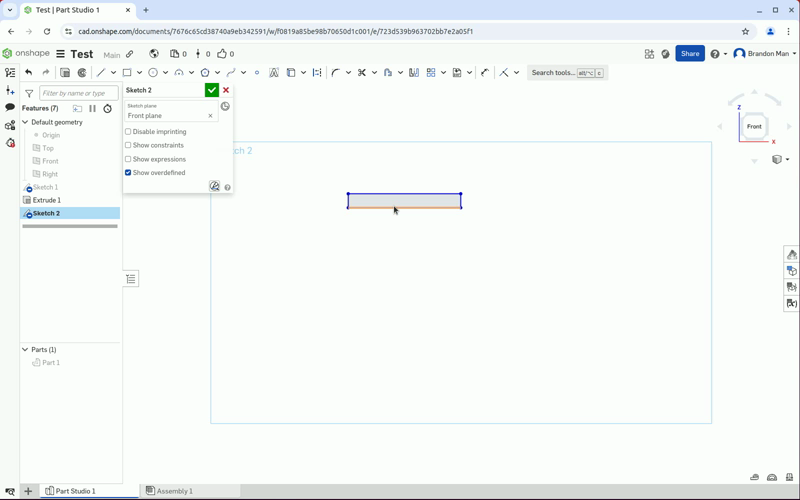
scroll(6)
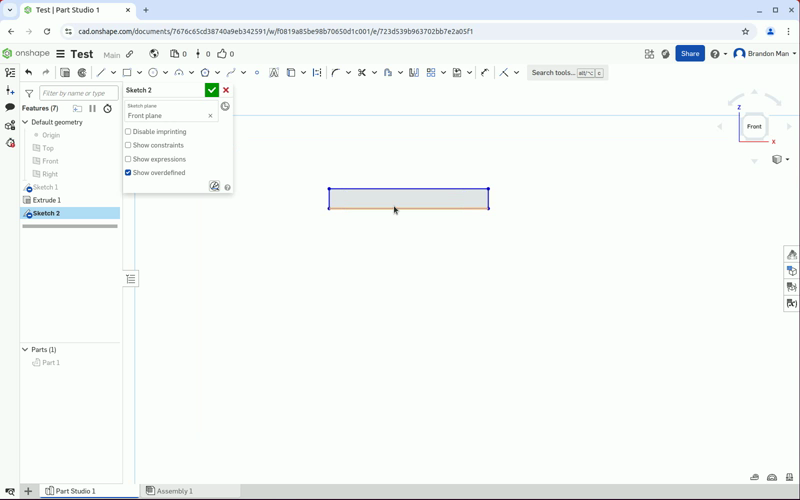
scroll(6)
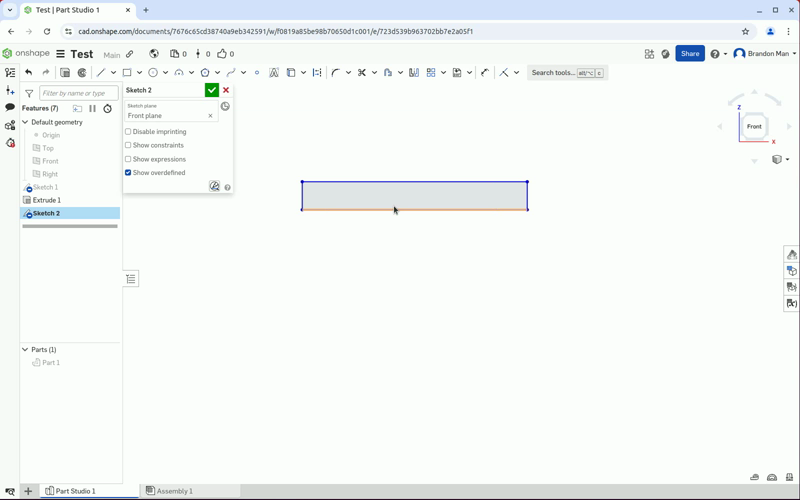
scroll(6)
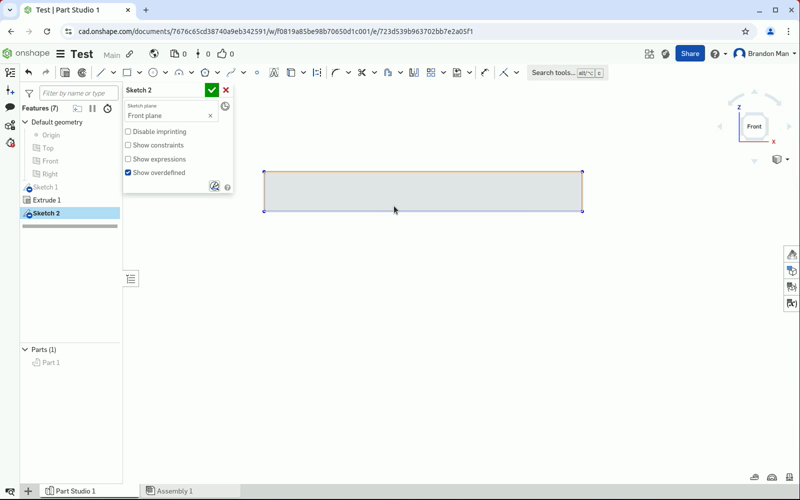
scroll(6)
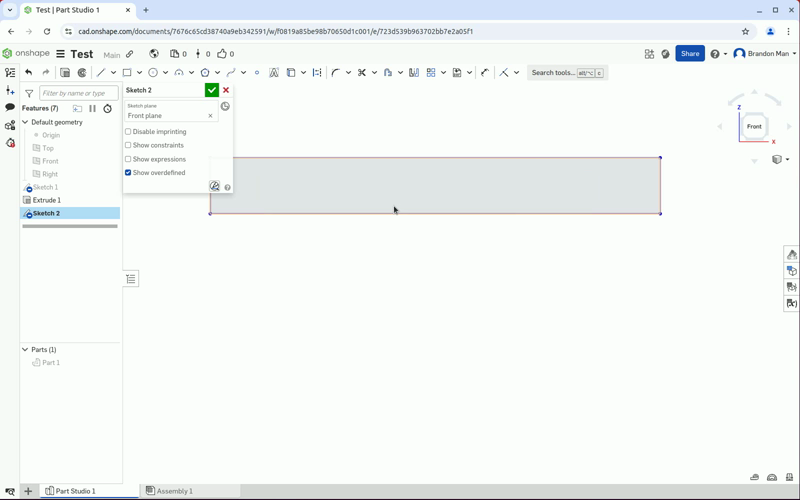
scroll(6)
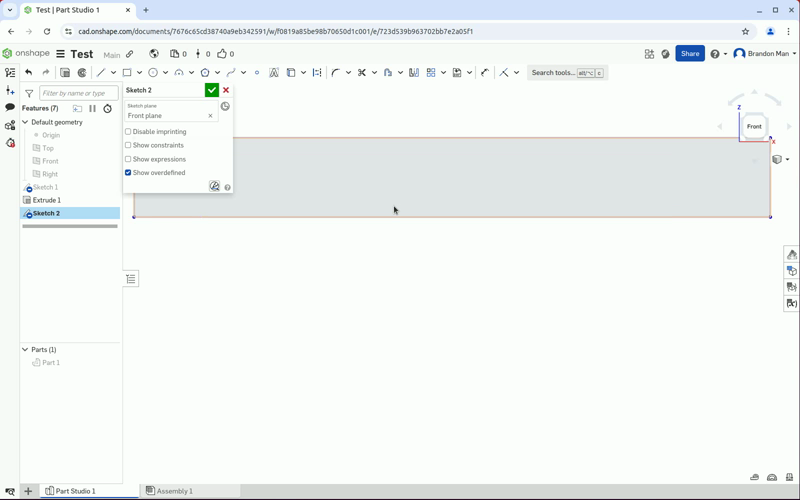
scroll(6)
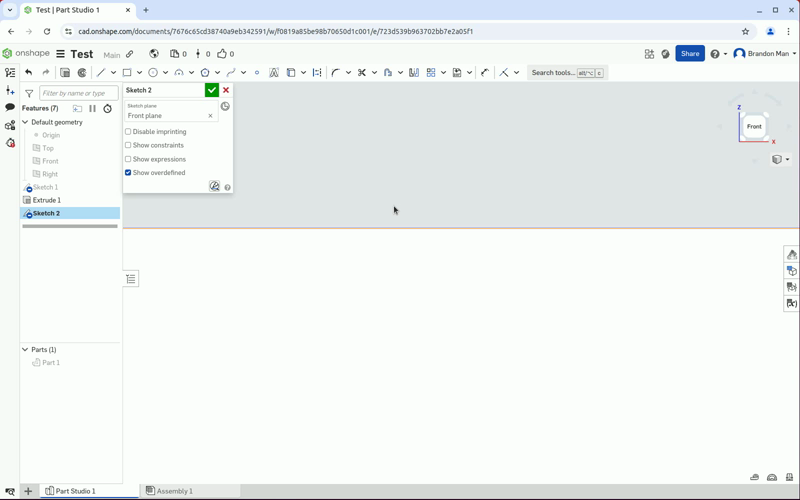
click(394, 205)
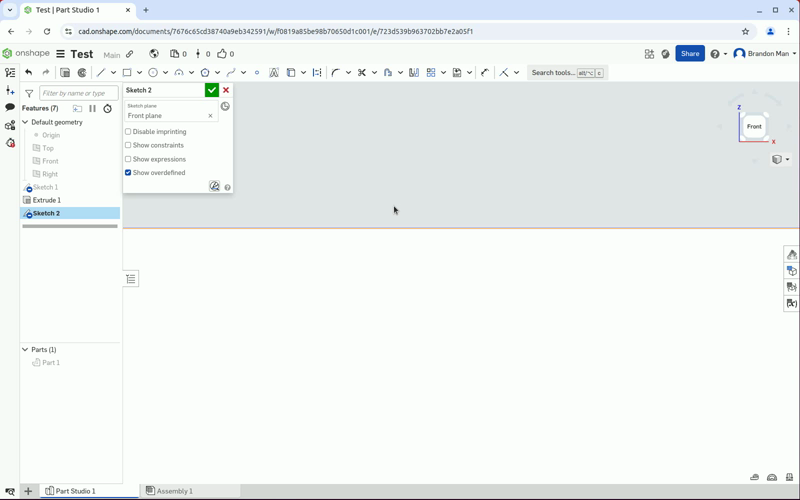
scroll(-6)
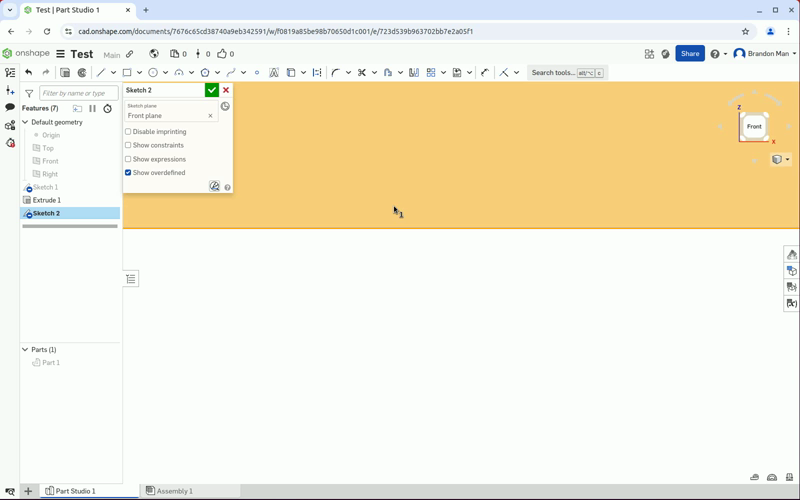
scroll(-6)
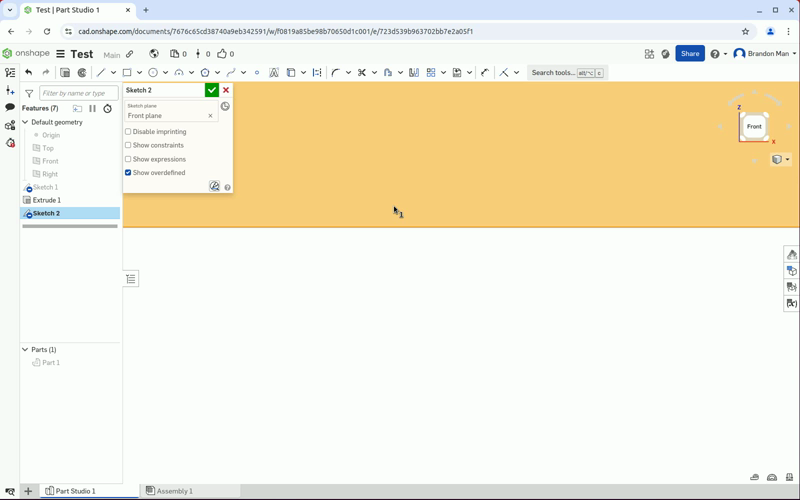
scroll(-6)
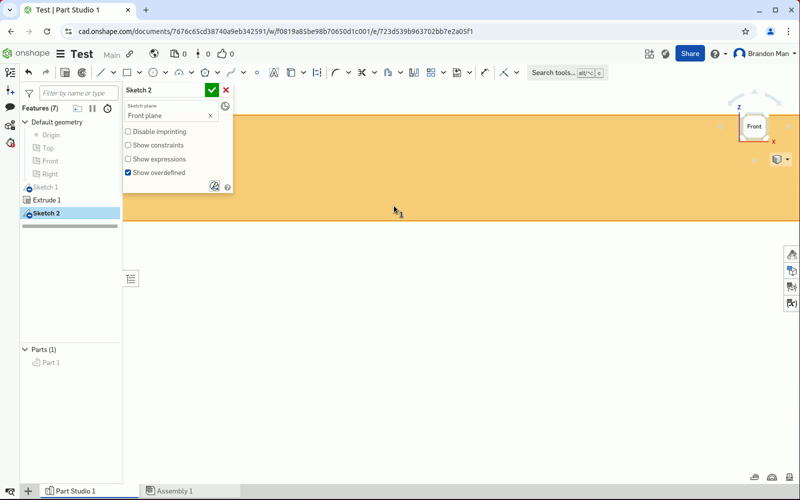
scroll(-6)
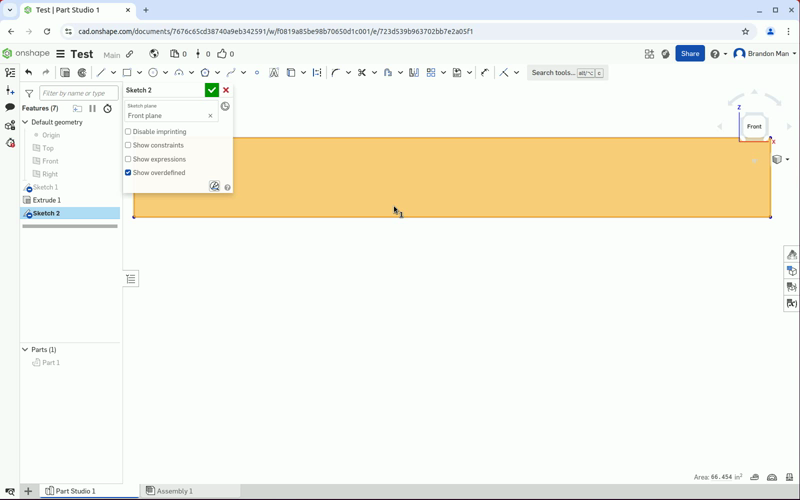
scroll(-6)
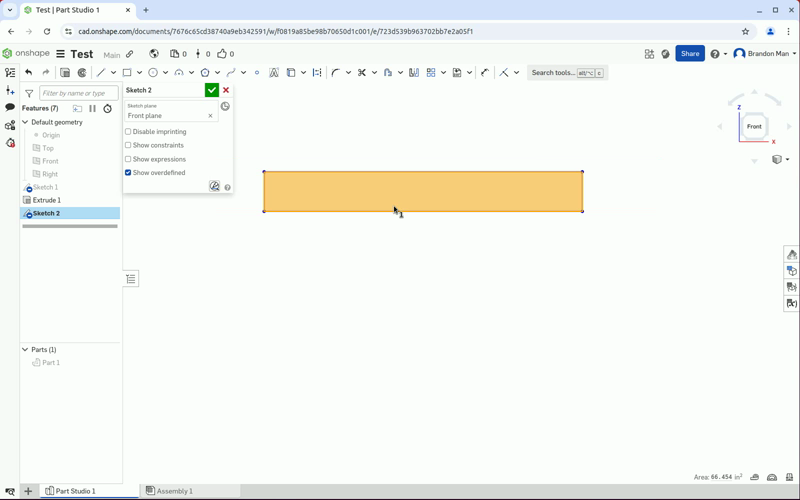
scroll(-6)
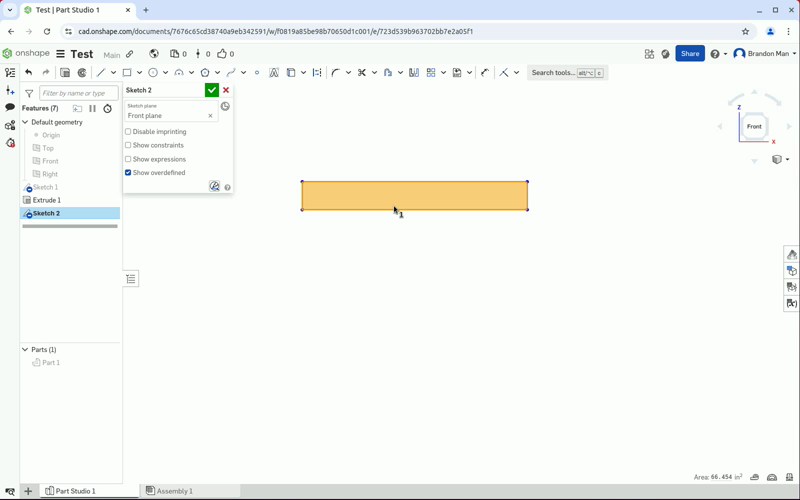
scroll(-6)
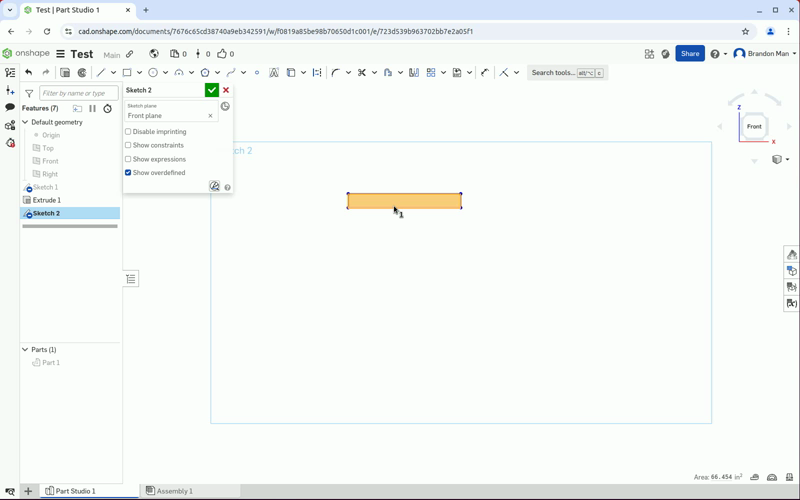
mouse_move(73, 352)
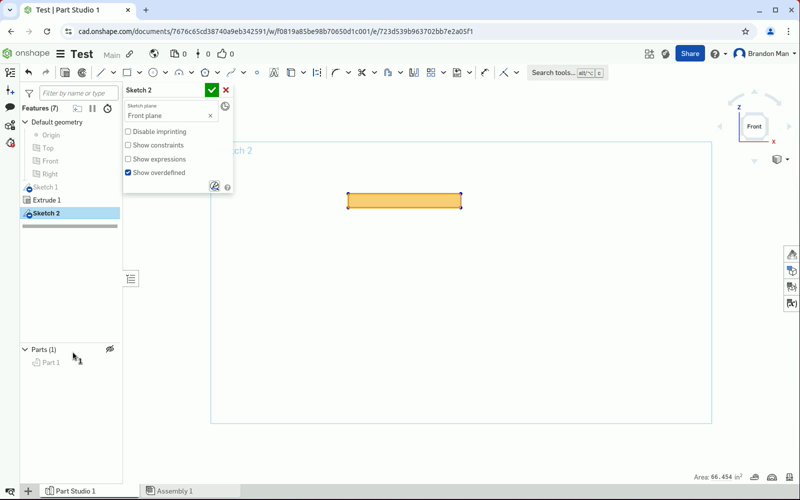
key(shift+y)
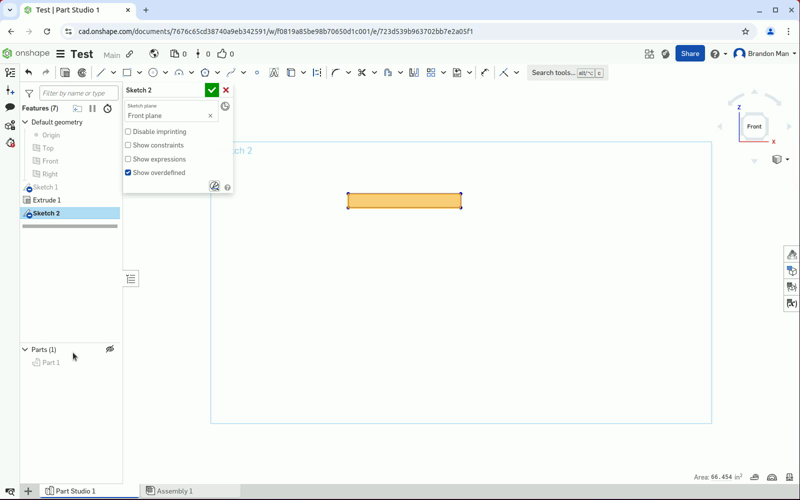
key(shift+e)
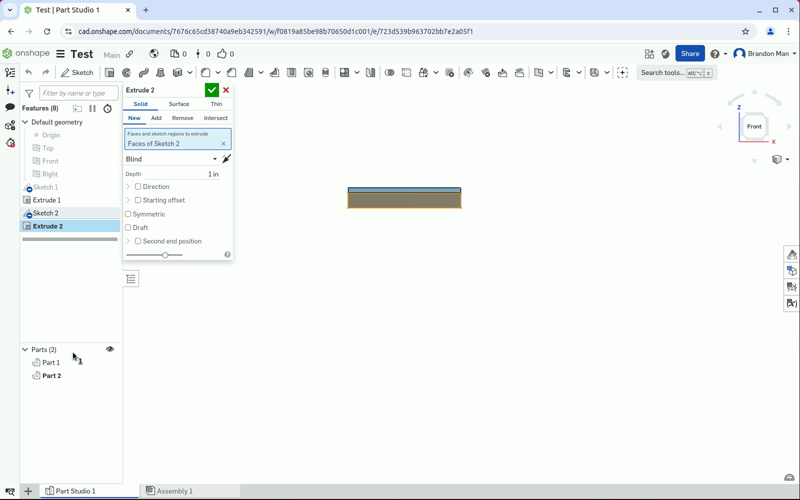
mouse_move(143, 106)
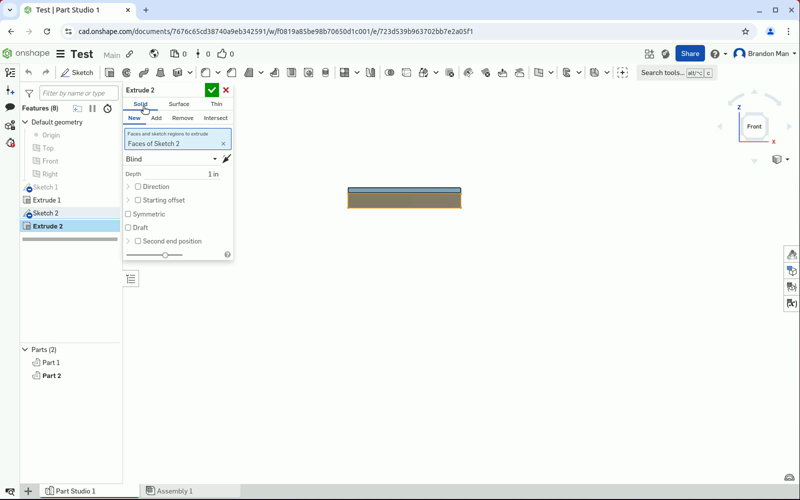
click(143, 106)
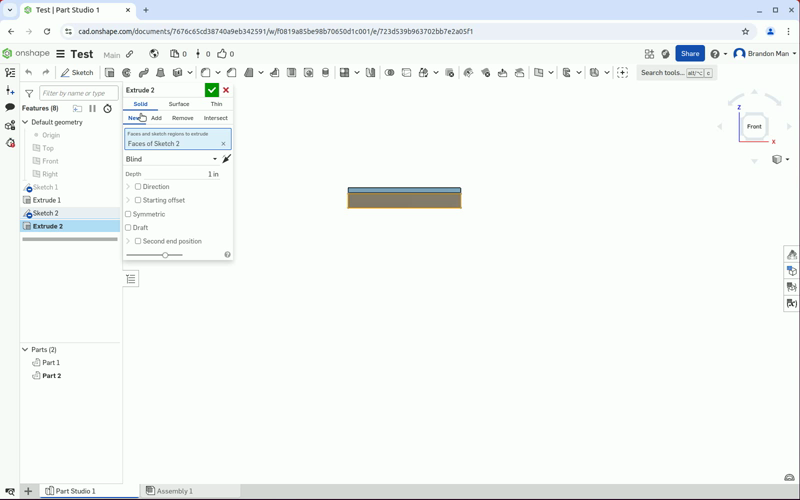
mouse_move(137, 120)
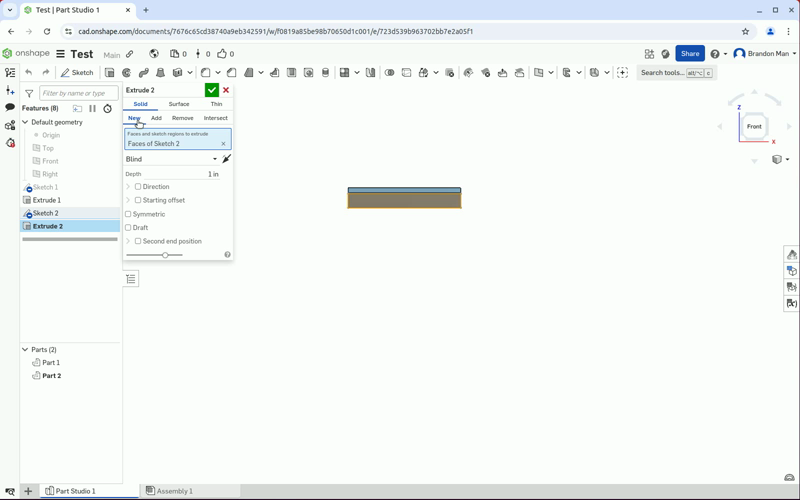
click(137, 120)
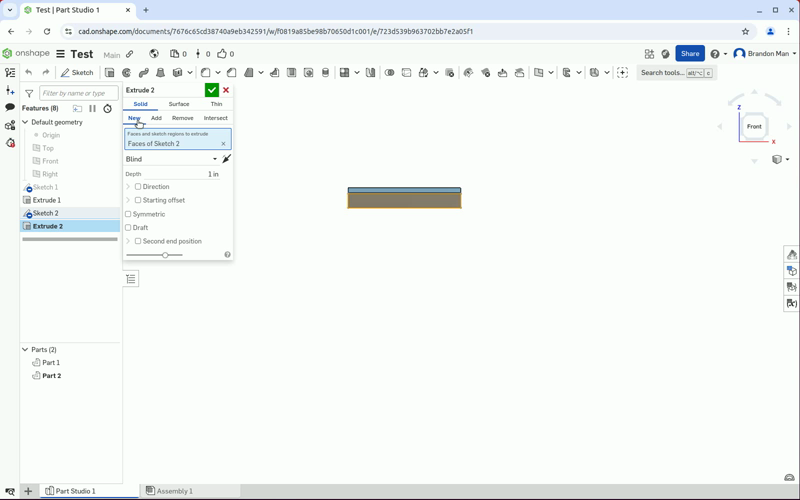
key(tab, 4)
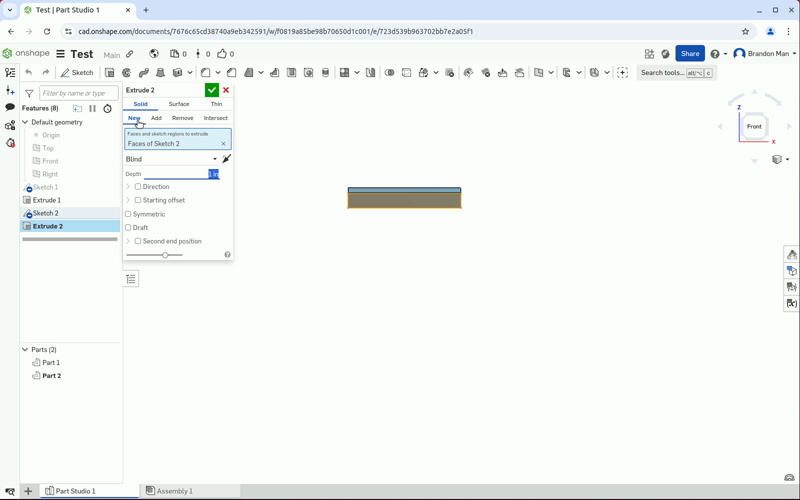
text(-0.241)
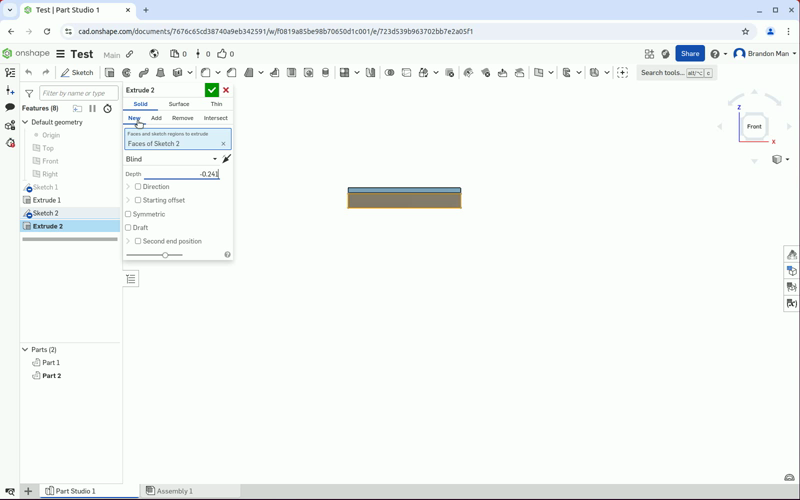
key(enter)
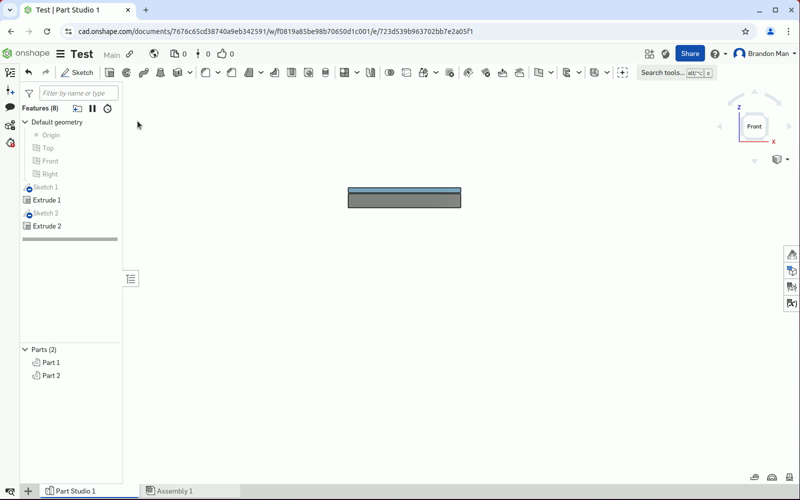
key(shift+h)
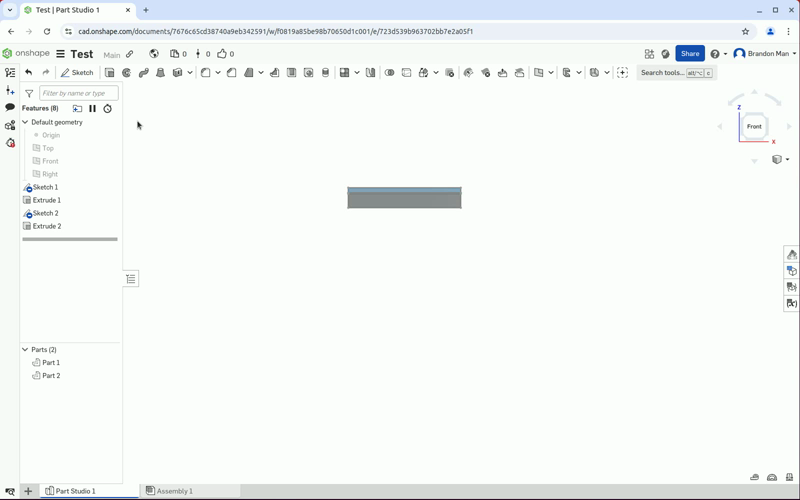
key(shift+h)
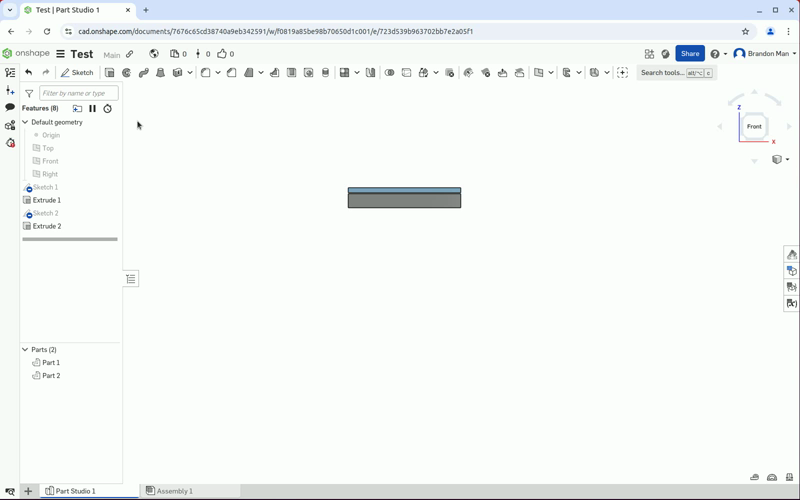
mouse_move(73, 189)
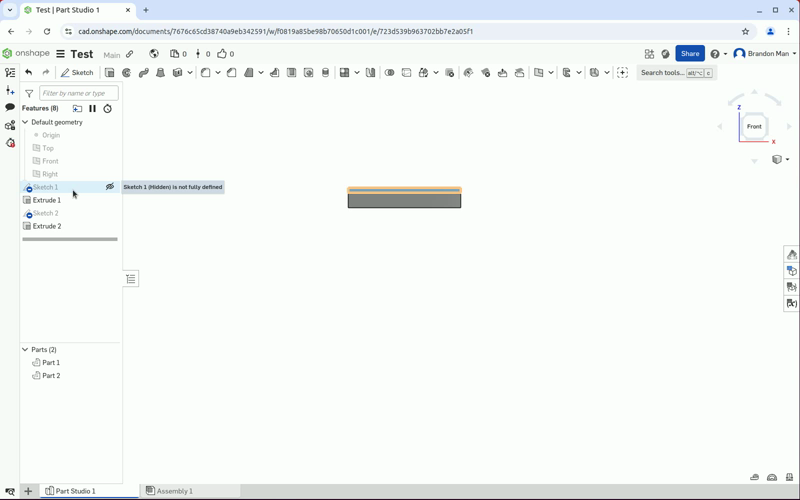
click(73, 189)
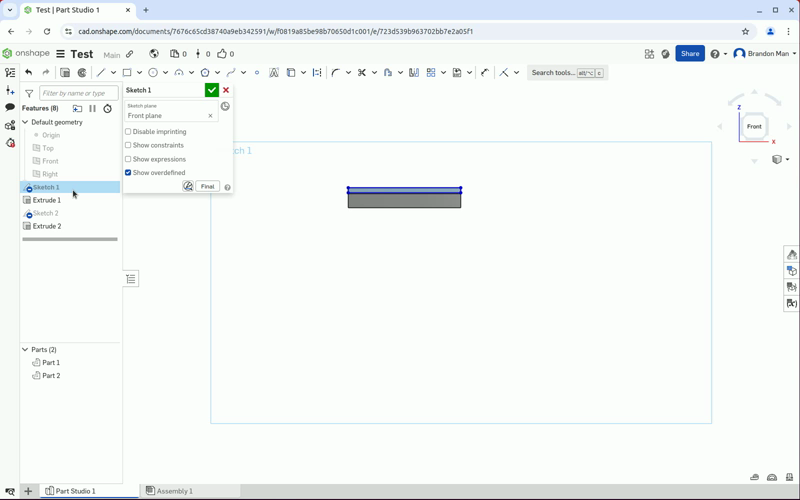
mouse_move(229, 92)
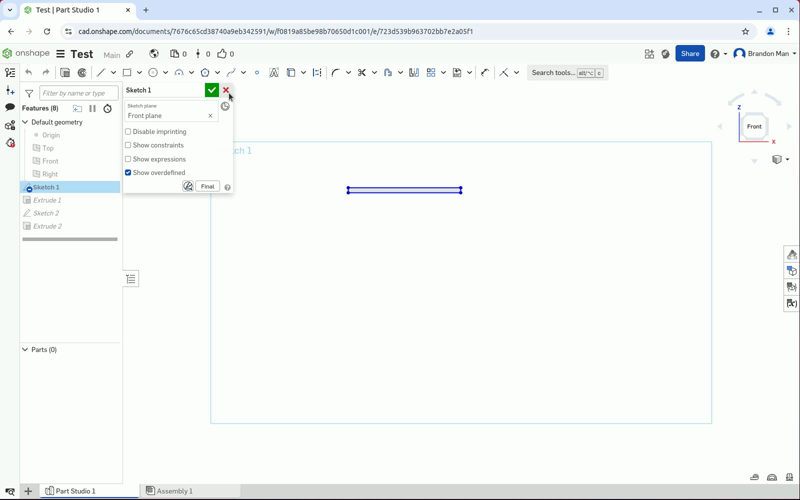
click(229, 92)
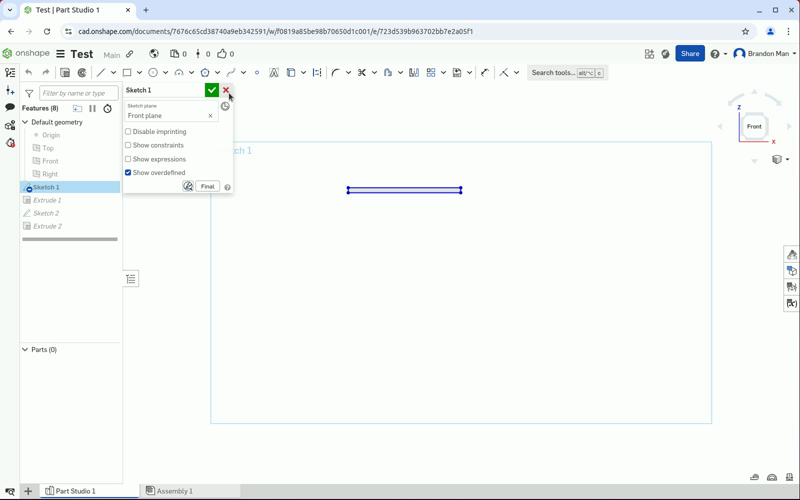
key(shift+s)
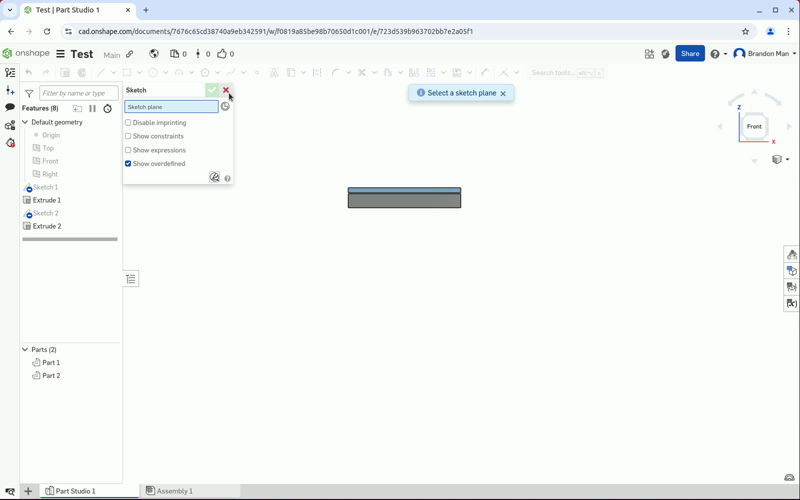
mouse_move(73, 163)
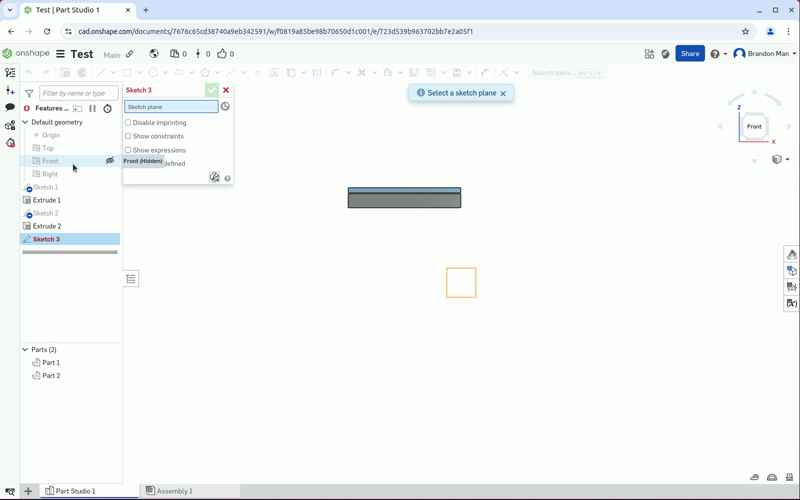
click(73, 163)
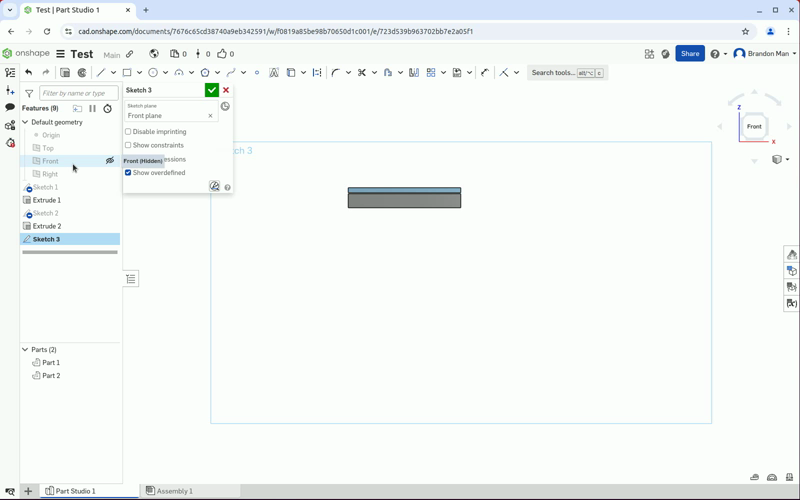
mouse_move(73, 352)
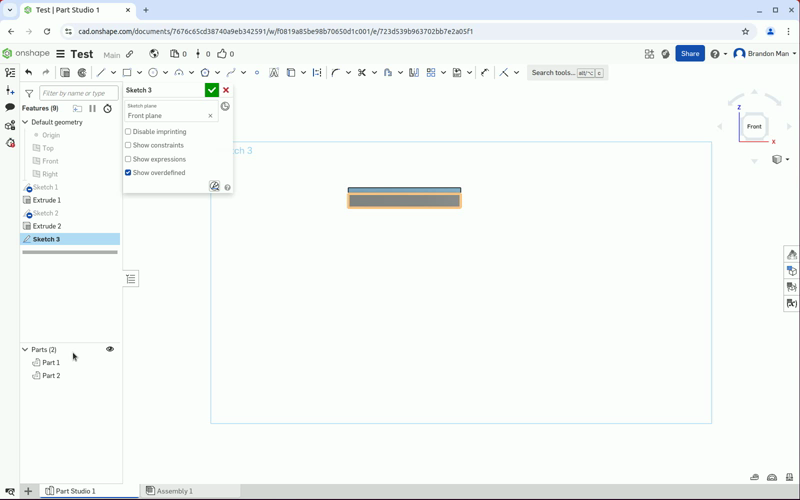
key(y)
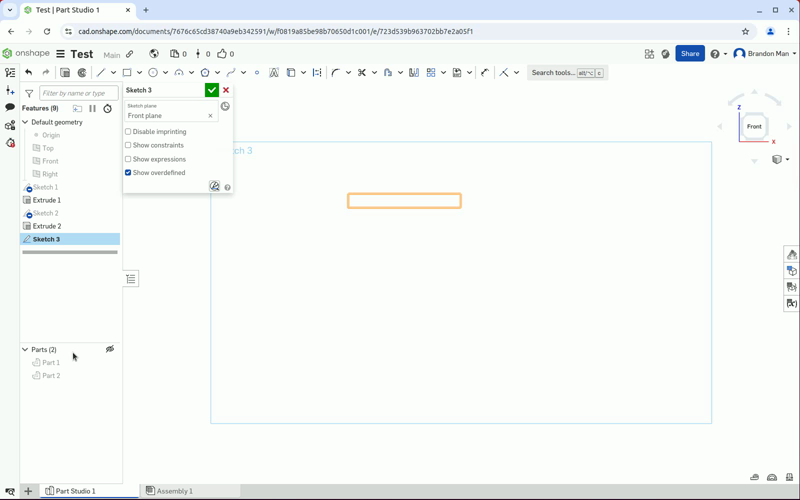
key(l)
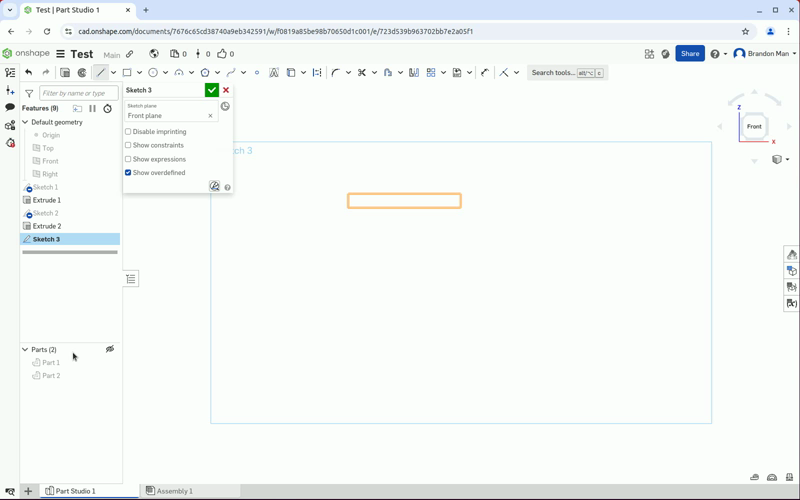
key_down(shift)
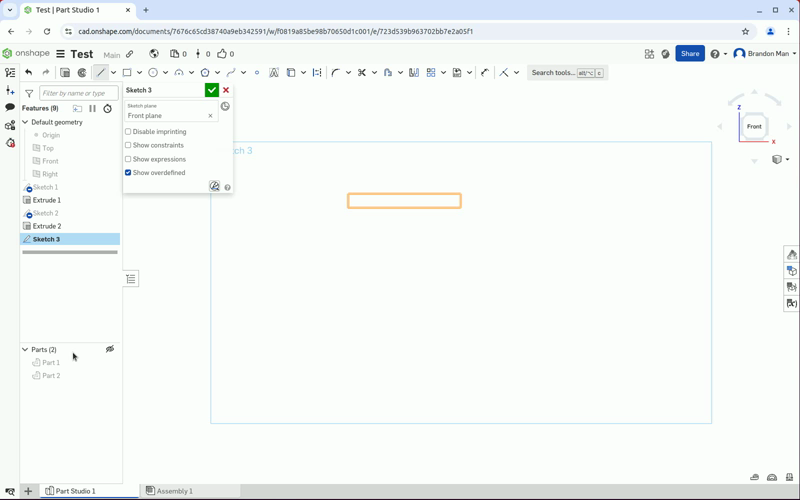
mouse_move(348, 282)
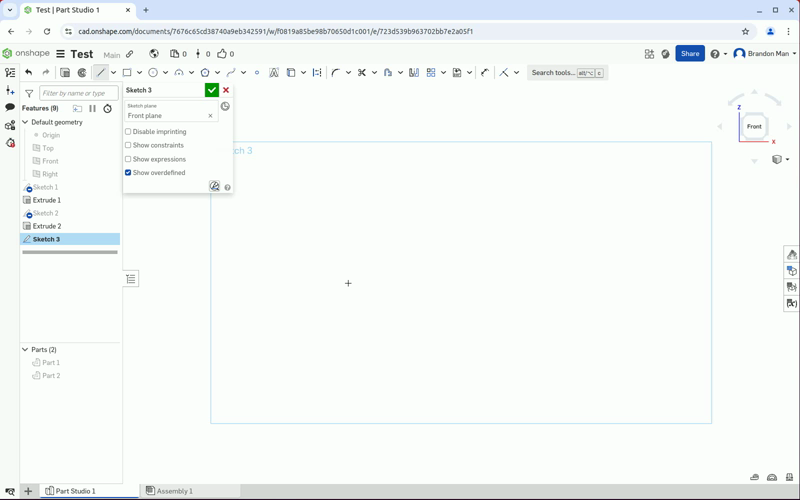
click(348, 282)
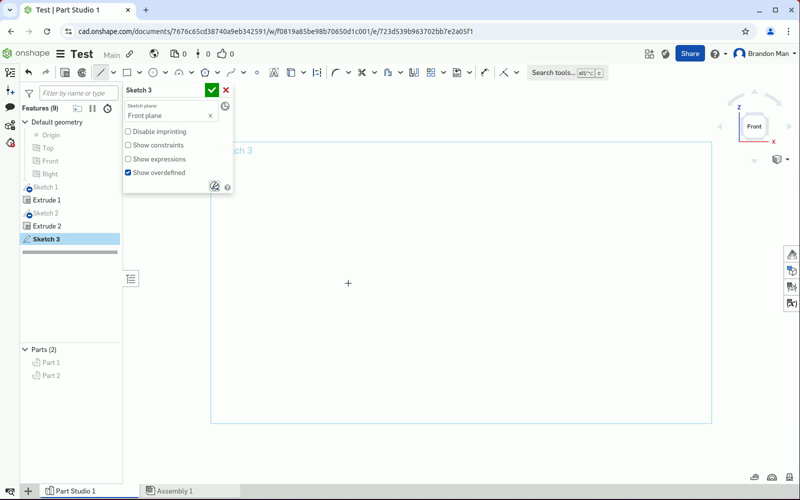
key_up(shift)
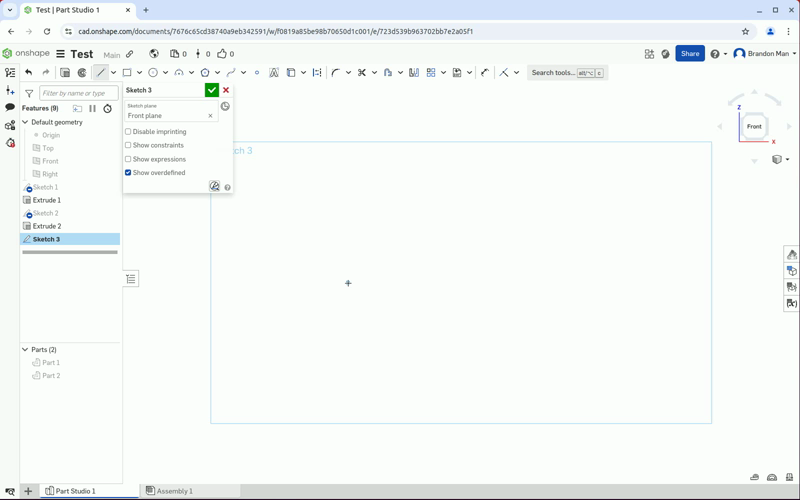
key_down(shift)
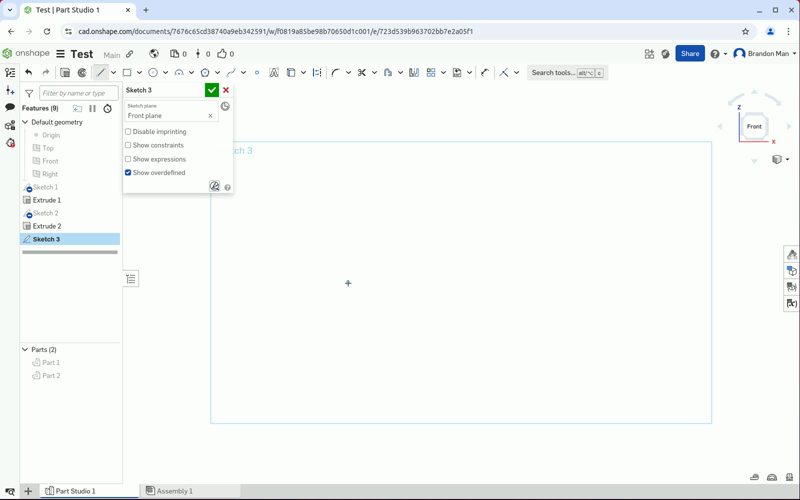
mouse_move(460, 282)
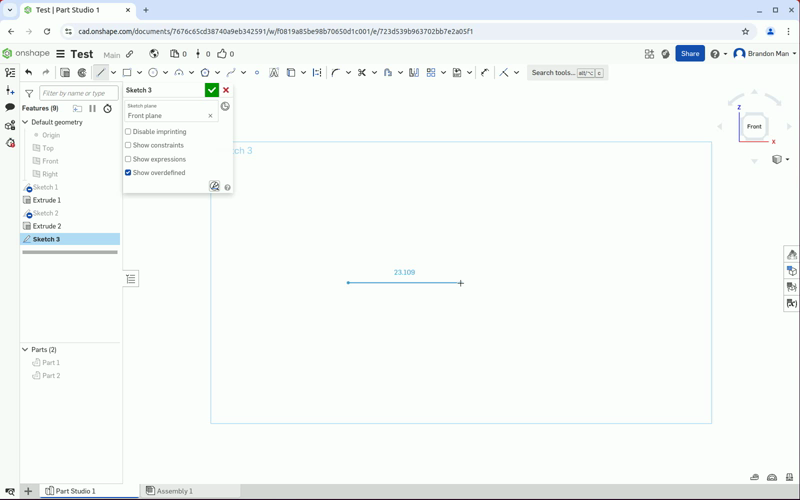
click(460, 282)
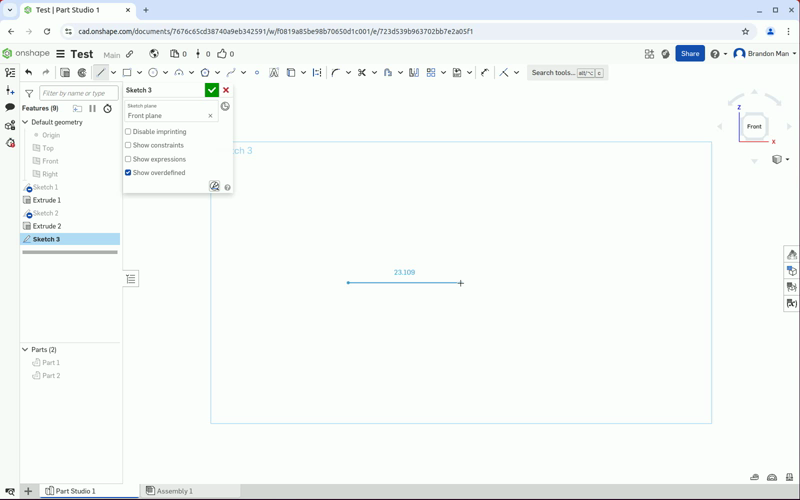
key_up(shift)
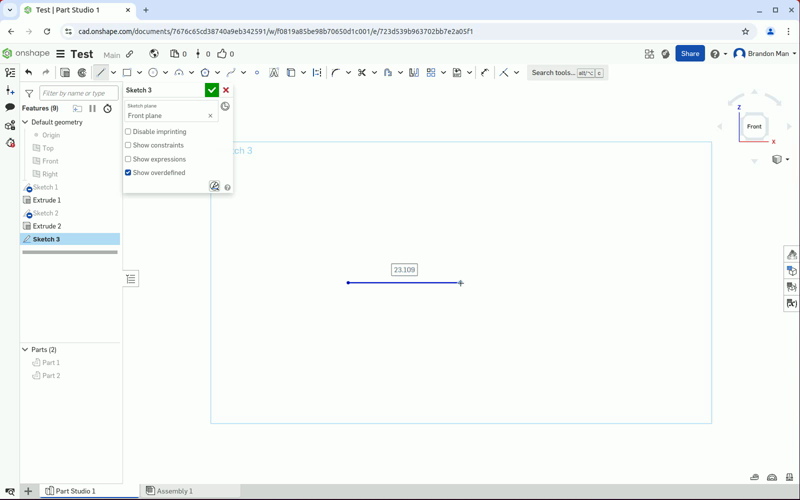
key_down(shift)
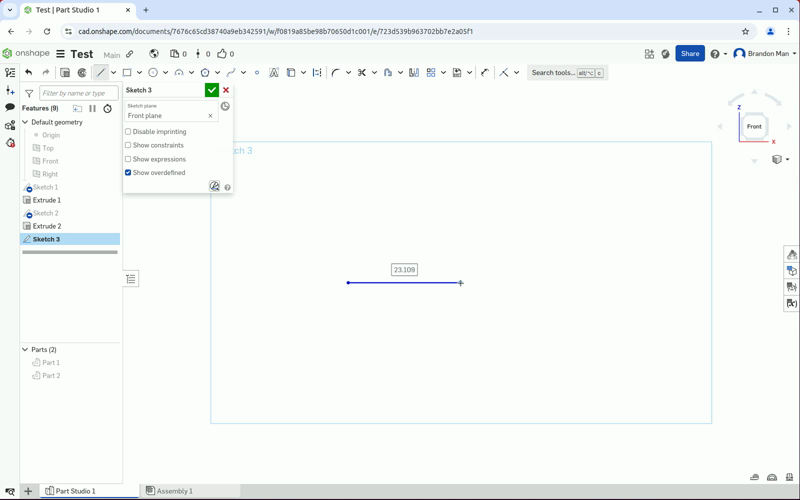
mouse_move(460, 208)
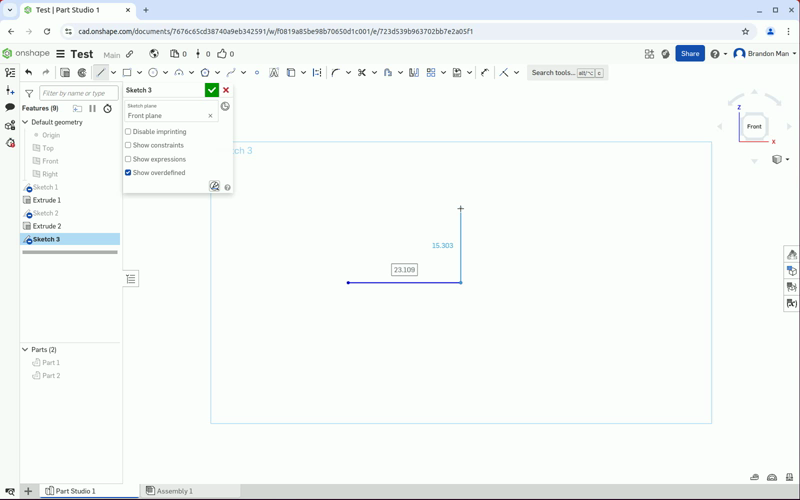
click(460, 208)
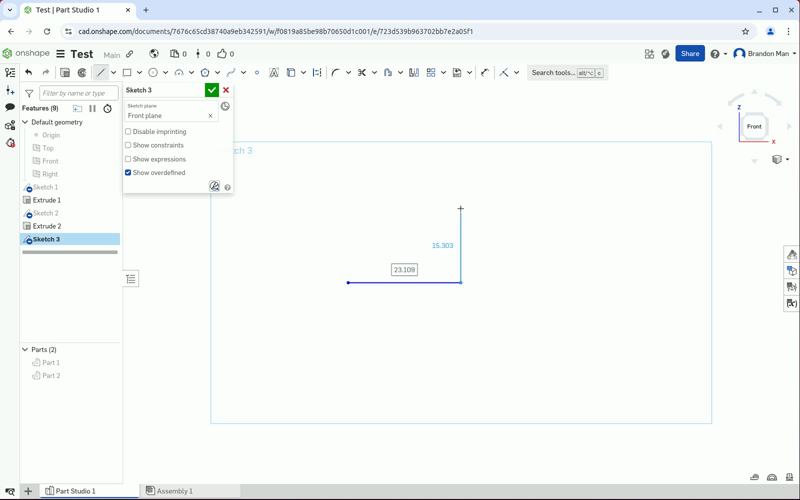
key_up(shift)
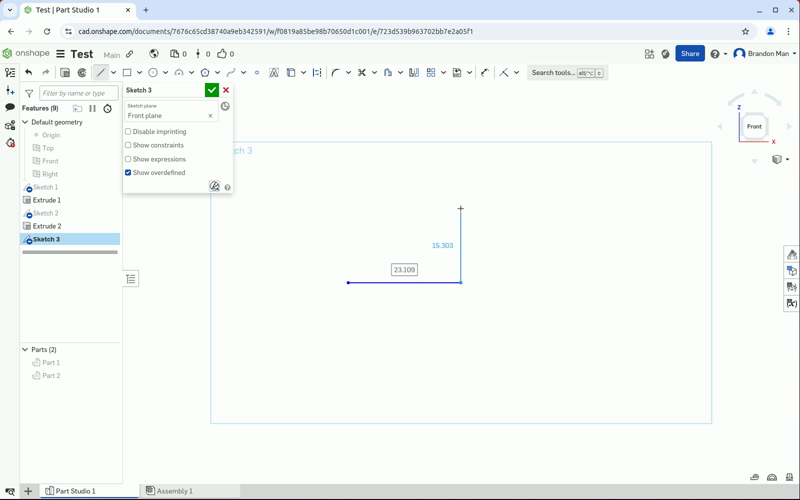
key_down(shift)
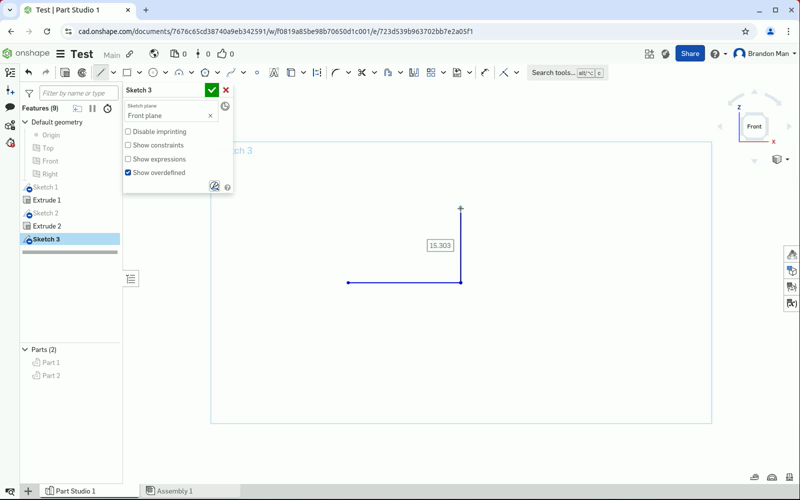
mouse_move(348, 208)
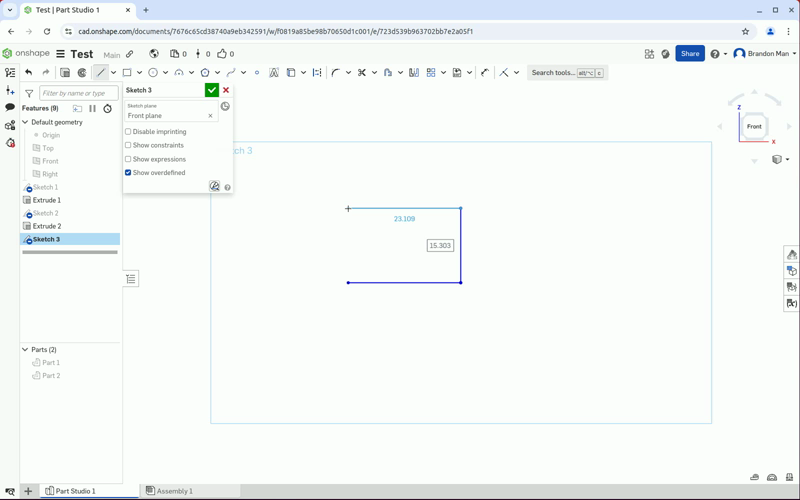
click(348, 208)
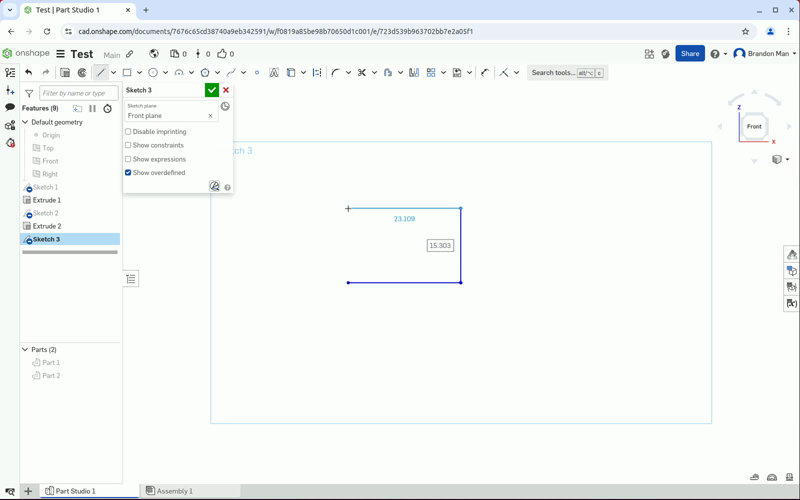
key_up(shift)
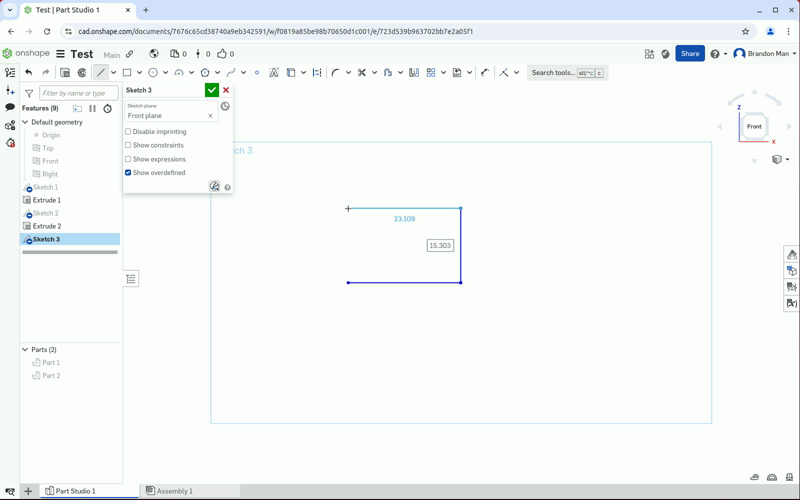
key_down(shift)
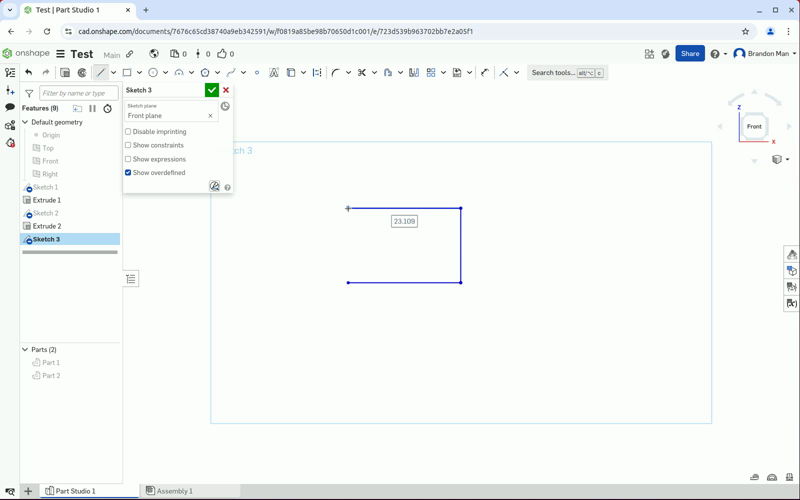
mouse_move(348, 282)
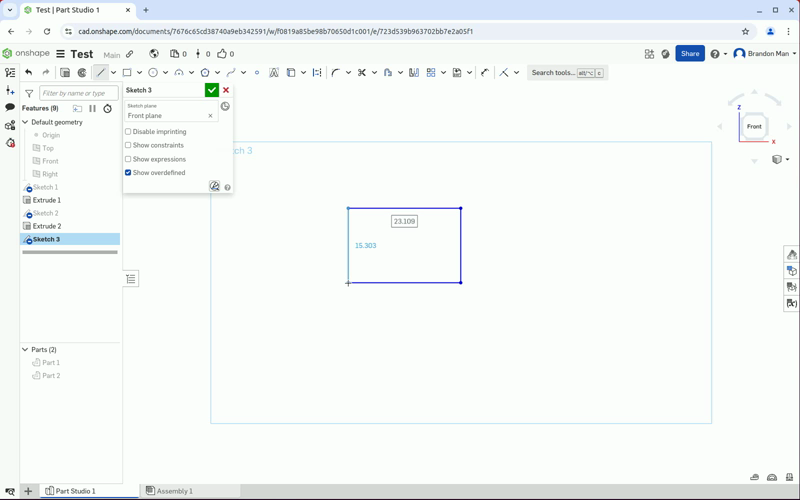
key_up(shift)
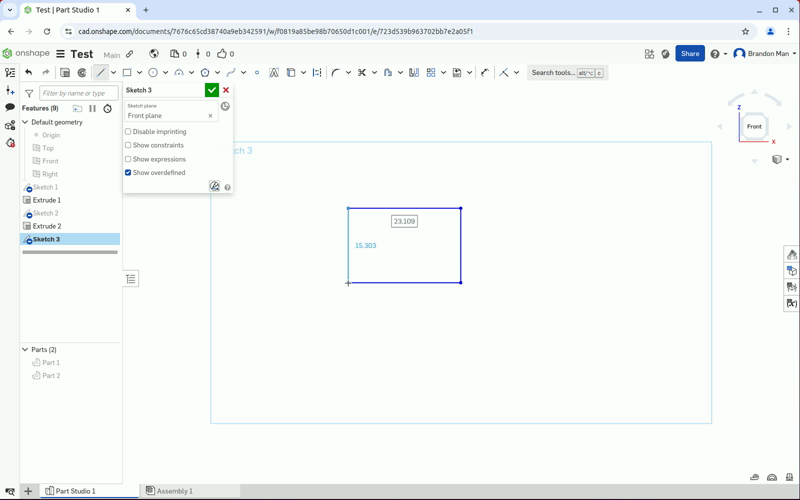
click(348, 282)
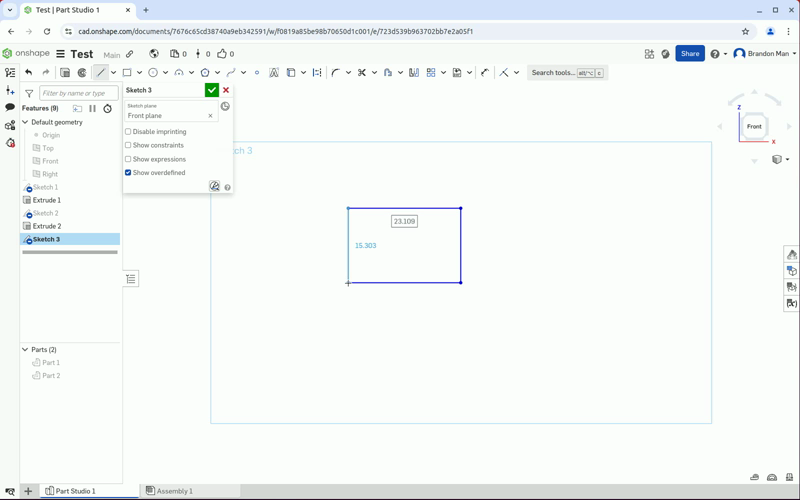
key(esc)
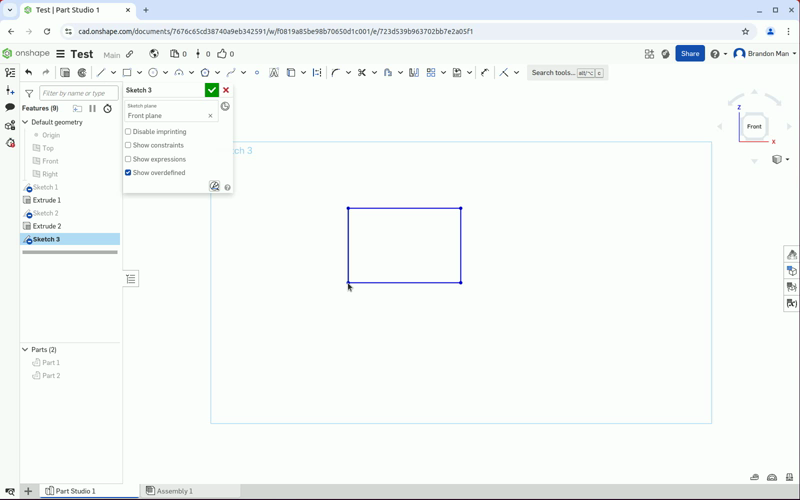
mouse_move(383, 255)
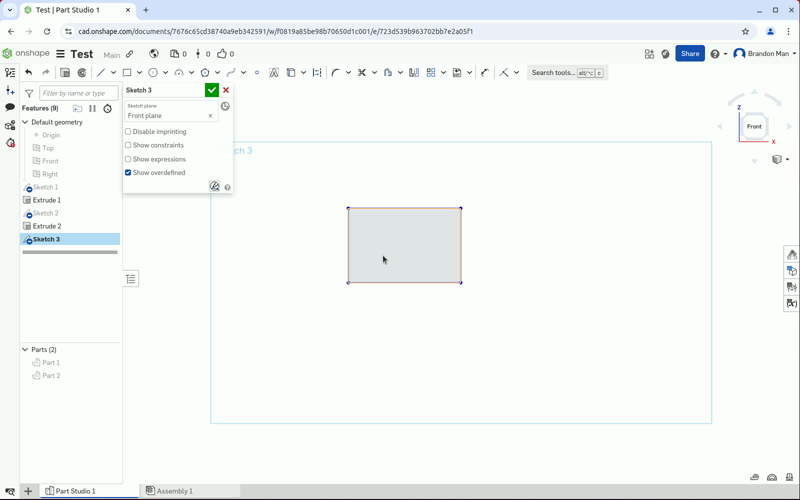
click(383, 255)
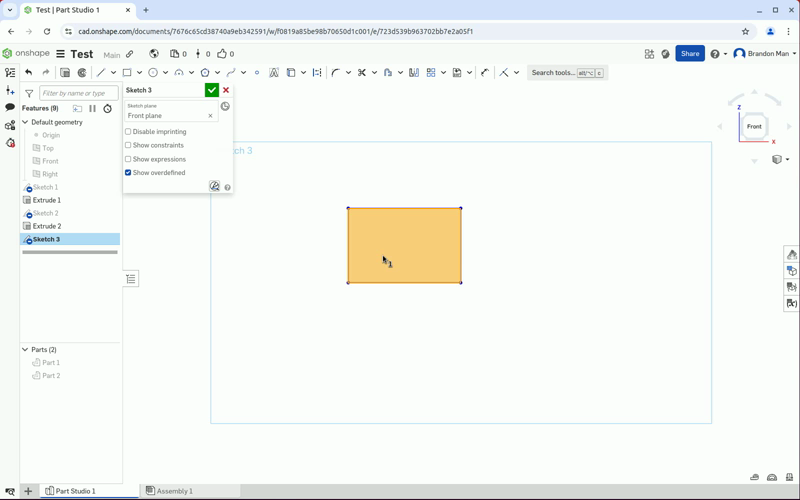
mouse_move(73, 352)
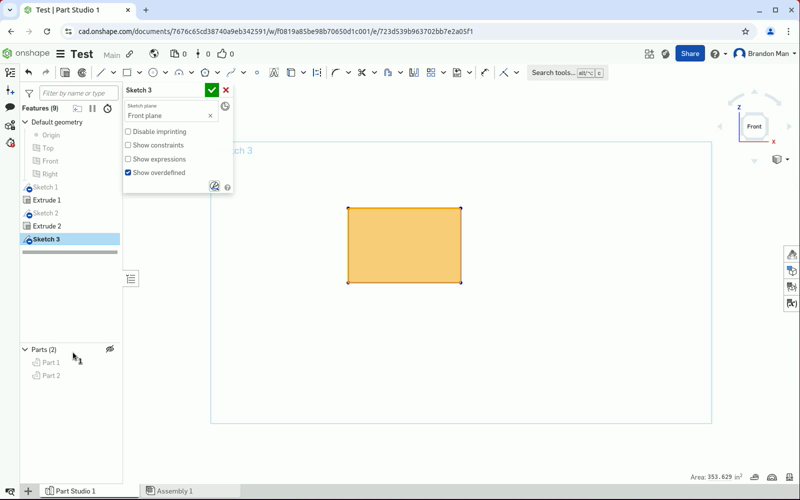
key(shift+y)
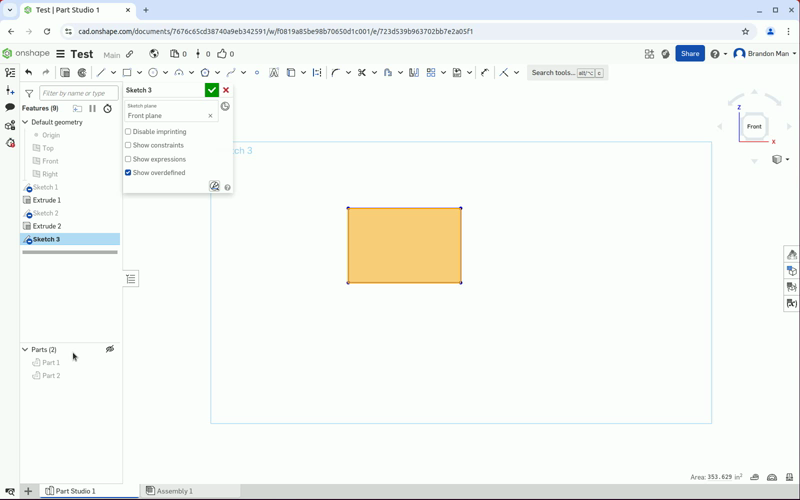
key(shift+e)
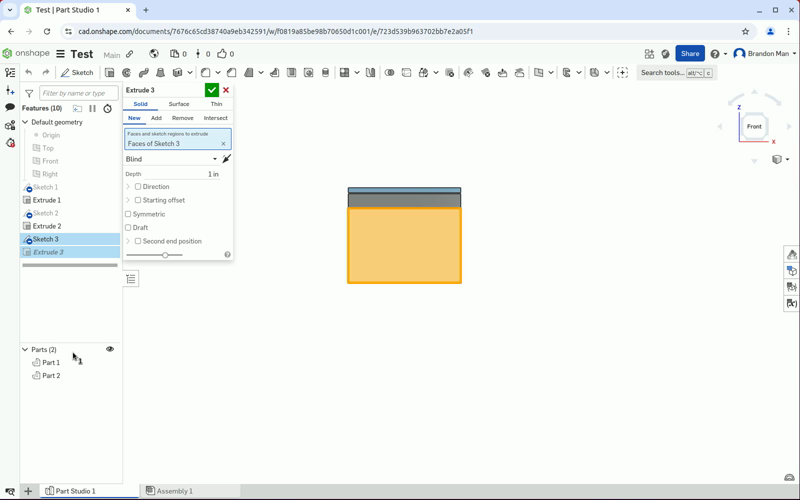
mouse_move(143, 106)
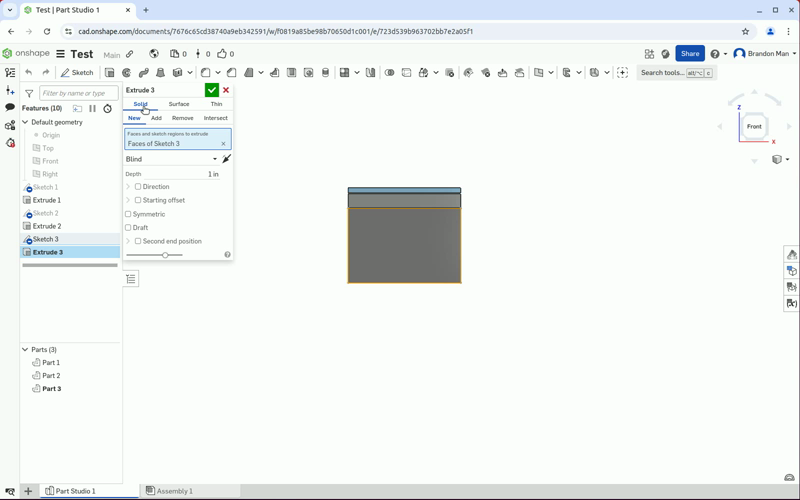
click(143, 106)
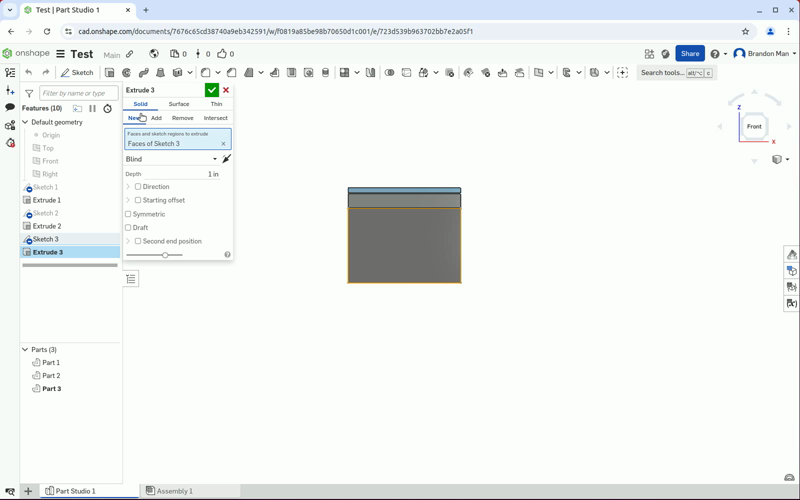
mouse_move(137, 120)
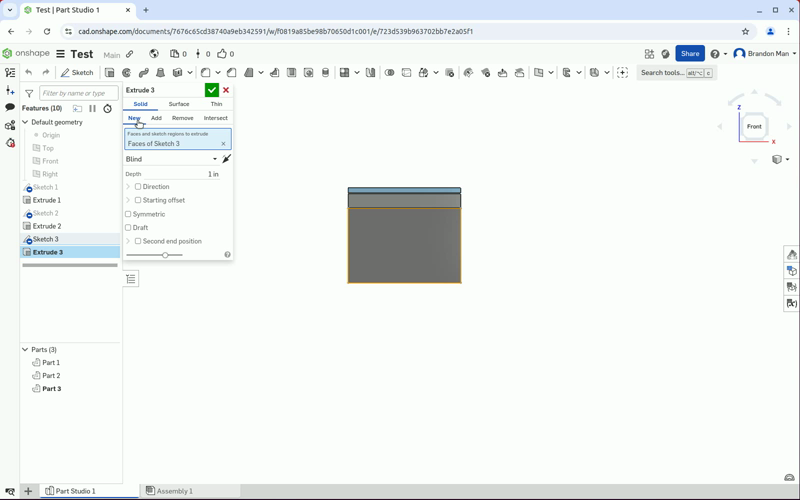
click(137, 120)
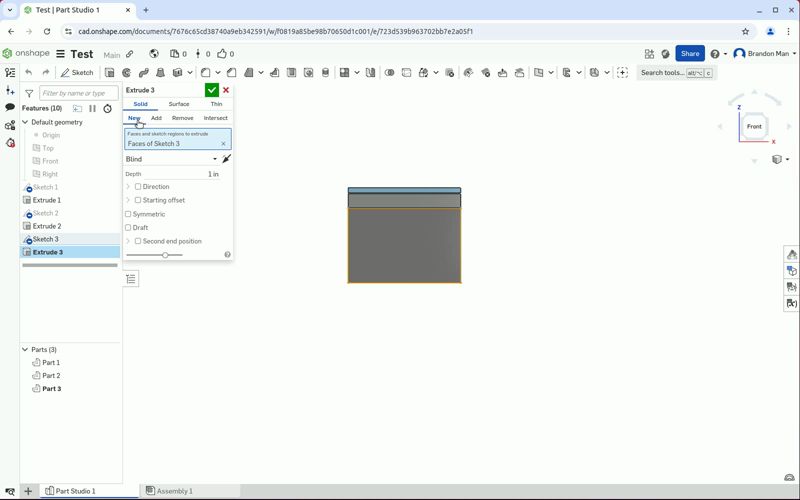
key(tab, 4)
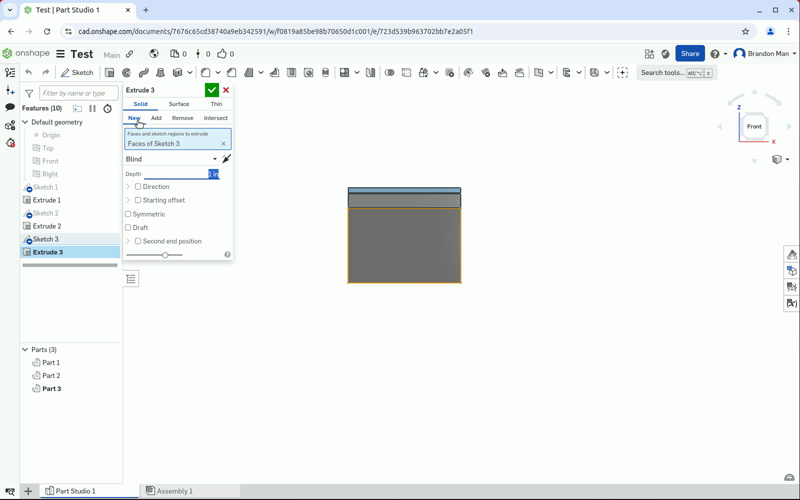
text(-0.241)
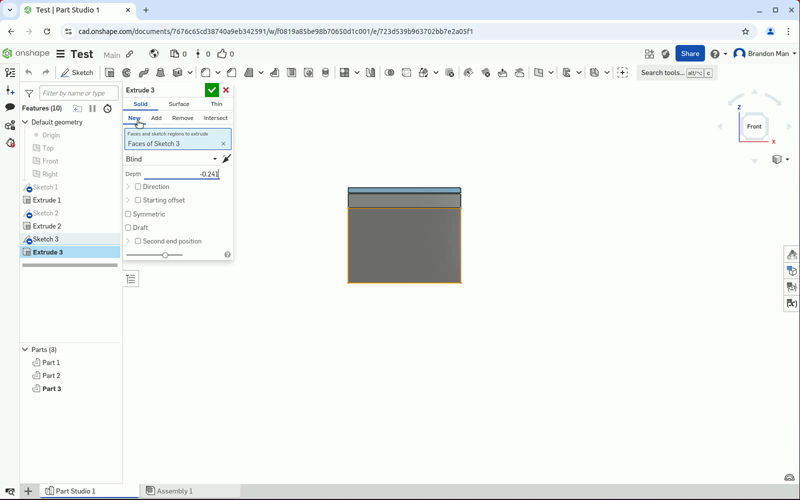
key(enter)
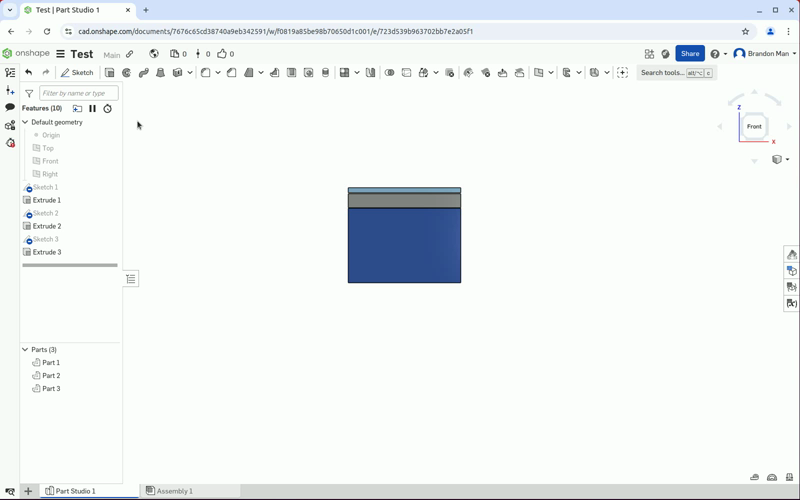
key(shift+h)
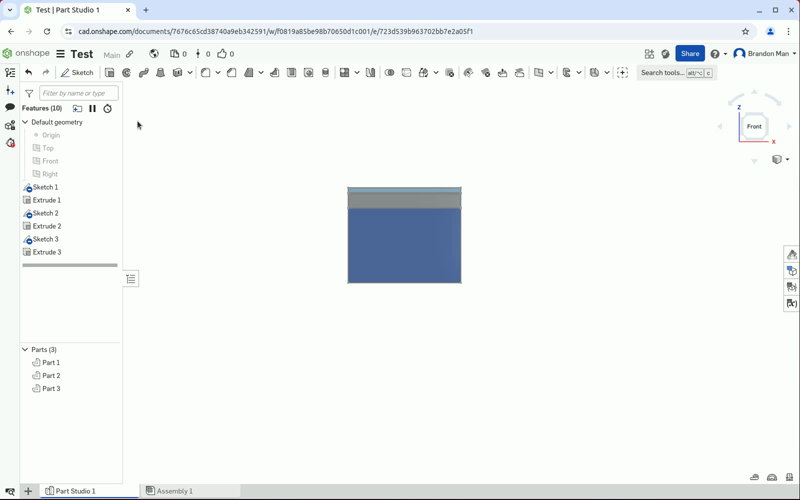
key(shift+h)
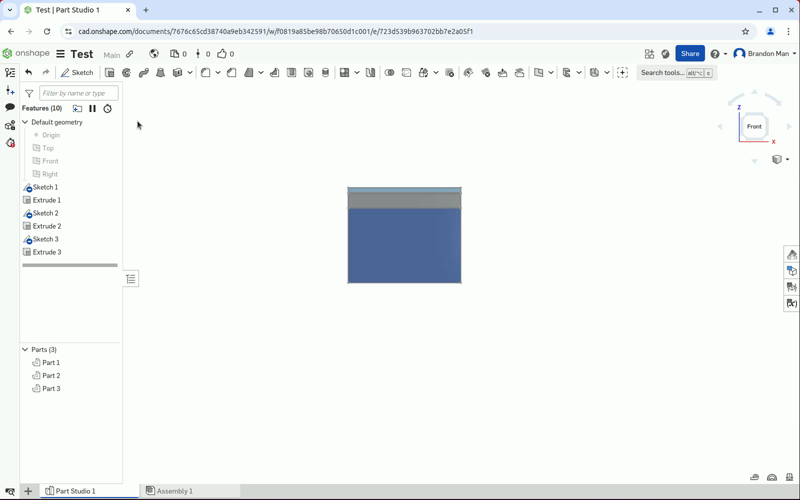
key(shift+7)
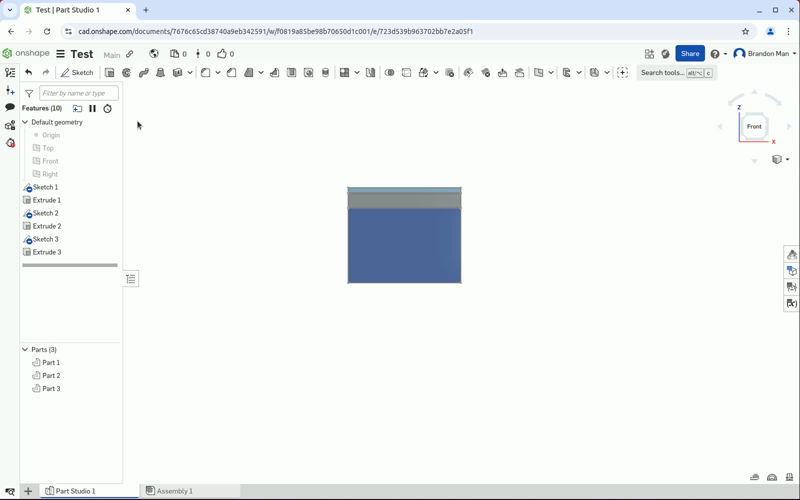
key(left, 2)
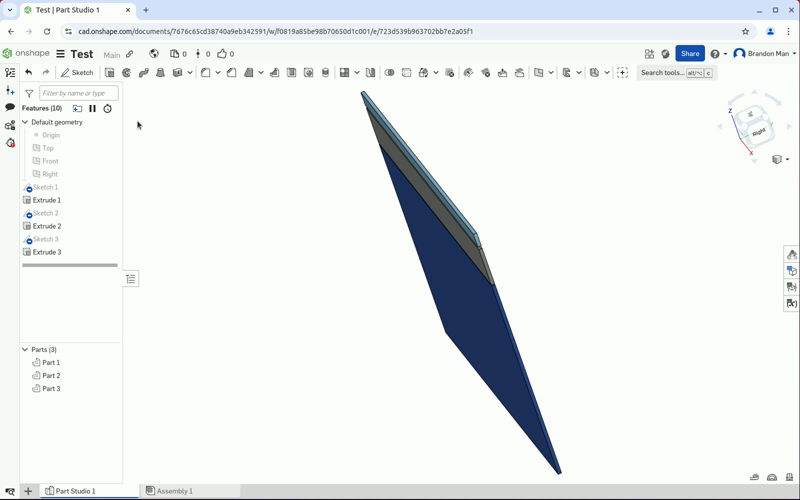
key(down, 2)
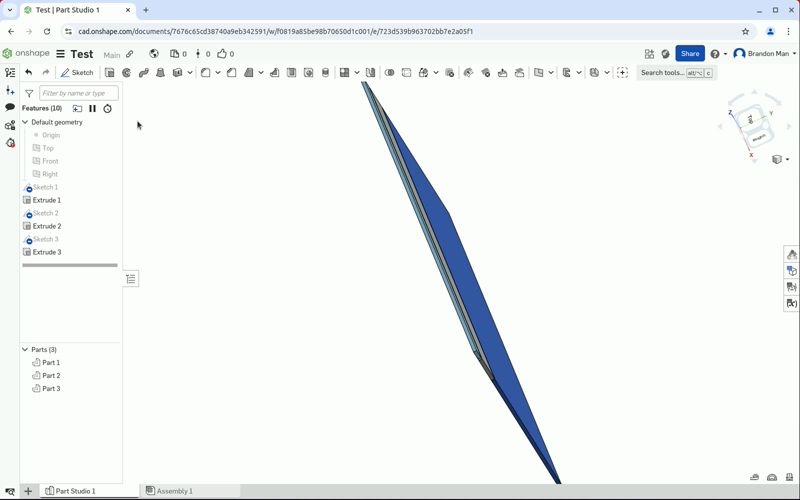
key(up, 2)
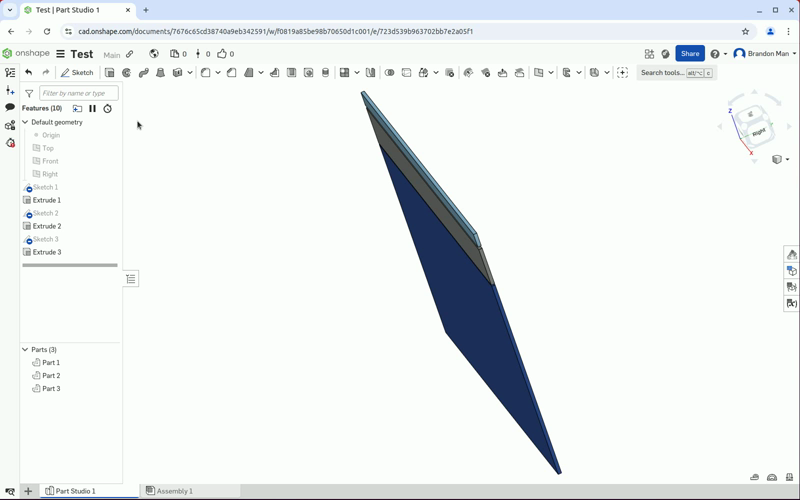
key(right, 2)
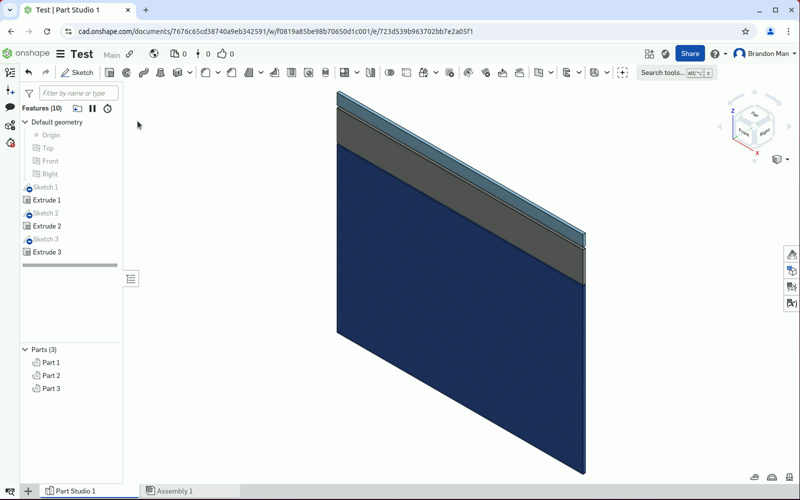
mouse_move(73, 189)
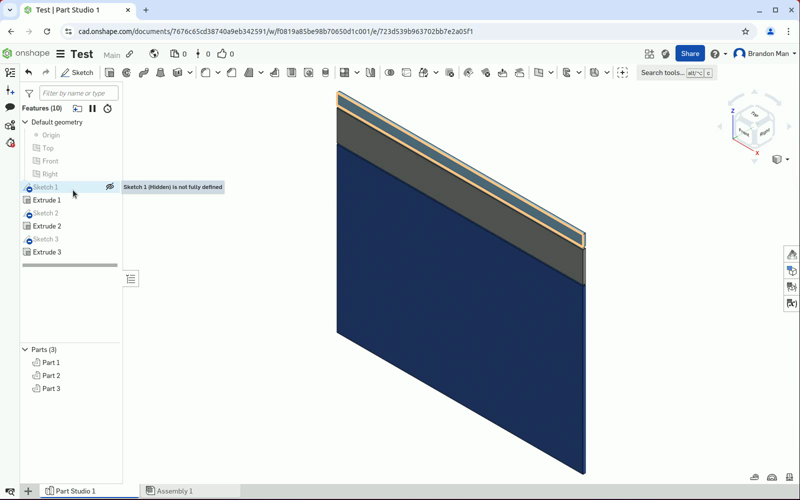
click(73, 189)